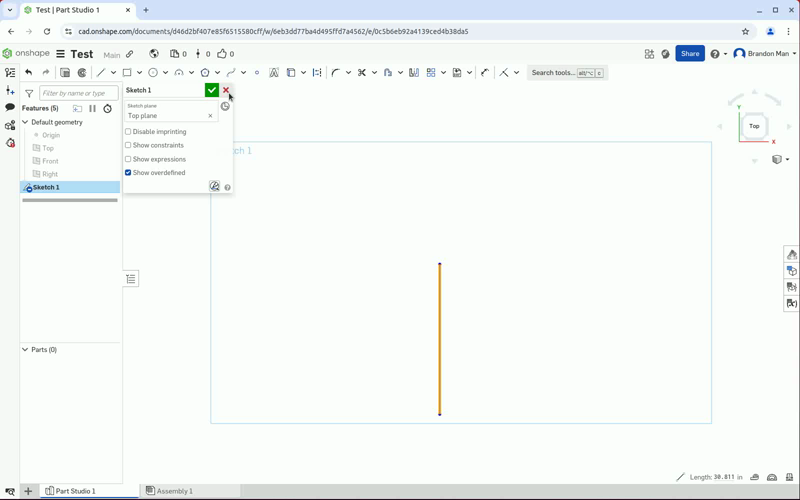
key(shift+h)
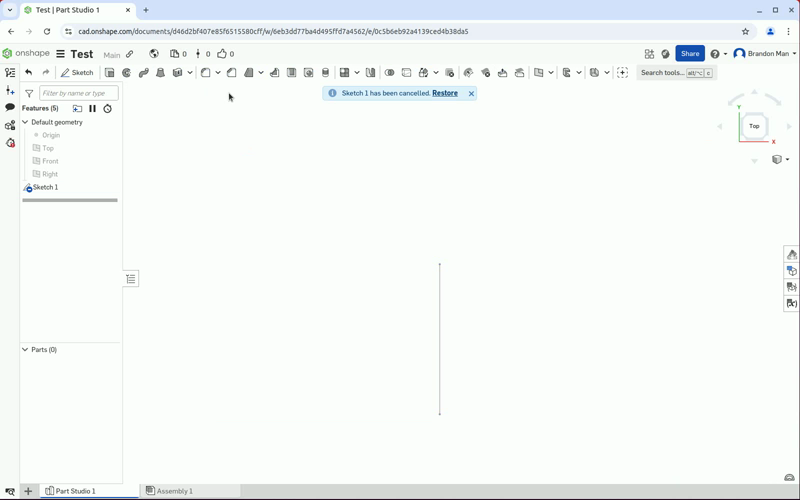
mouse_move(73, 352)
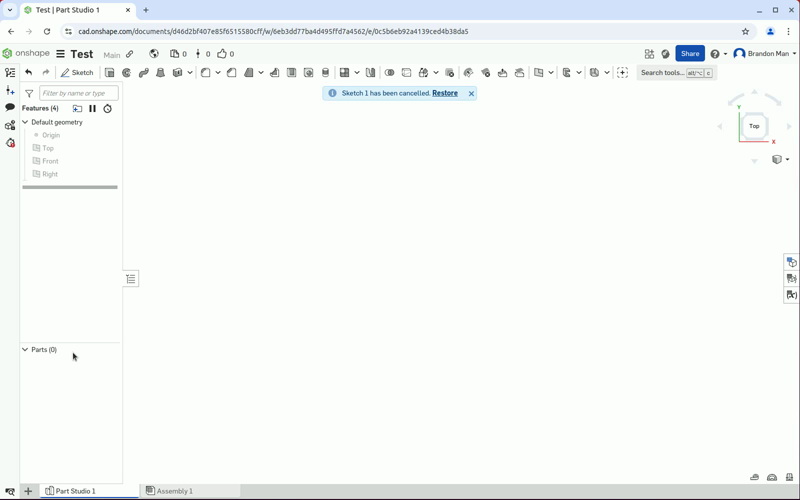
key(y)
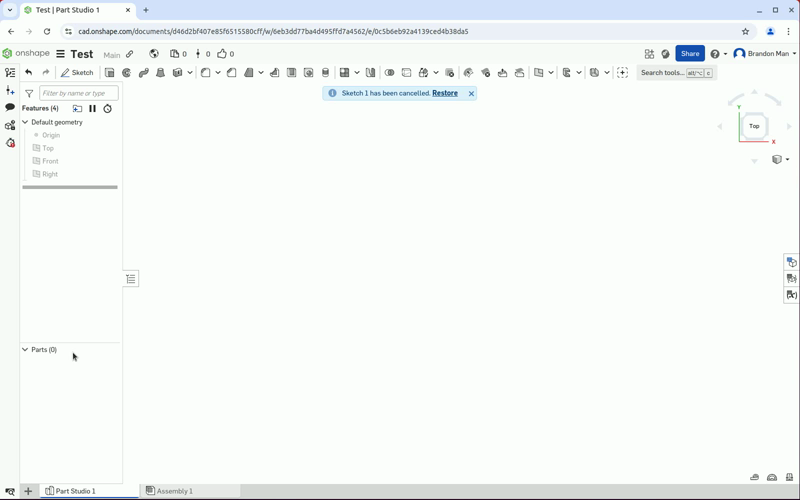
key(shift+p)
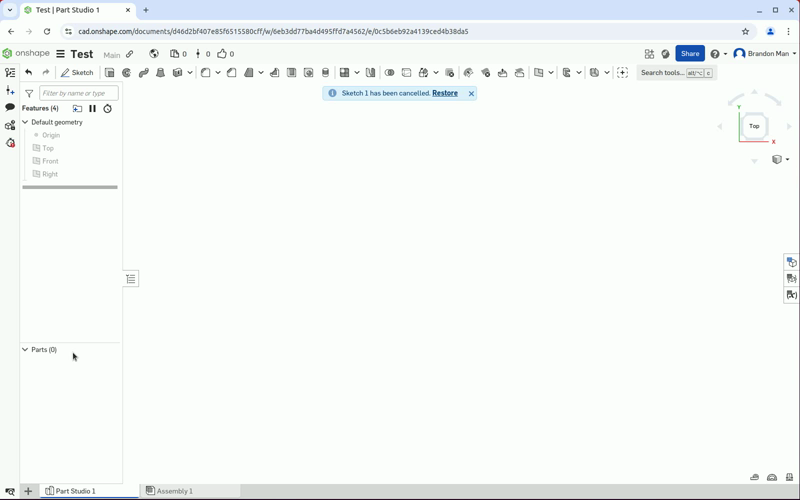
key(space)
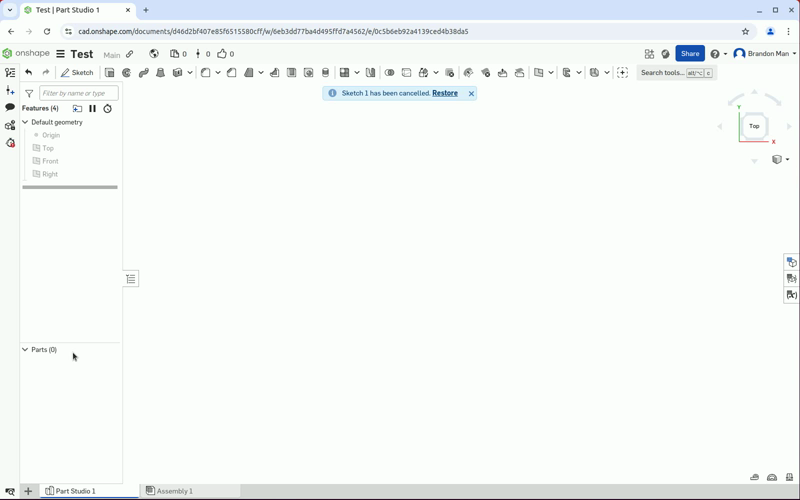
key_down(shift)
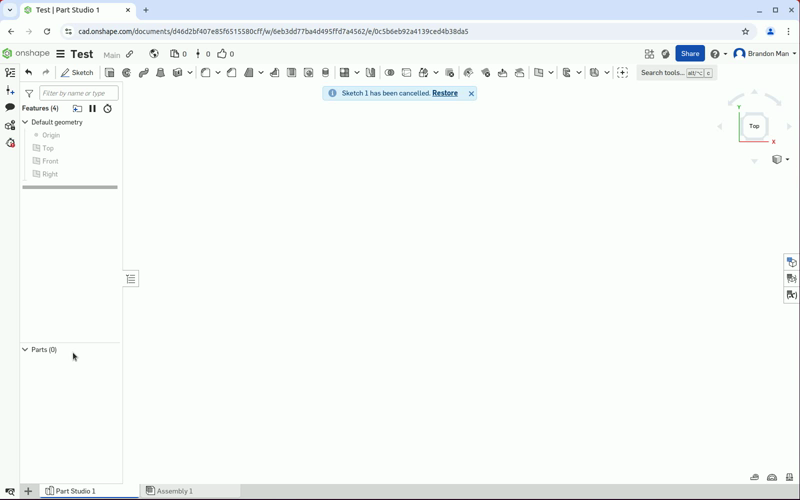
key(up)
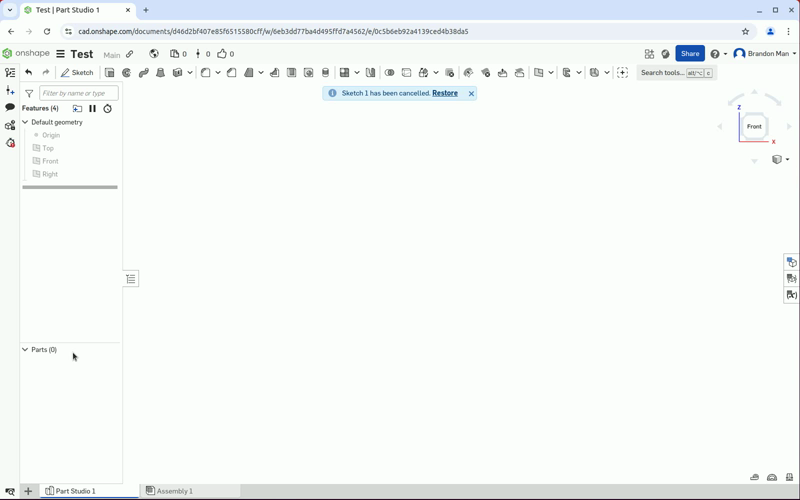
key_up(shift)
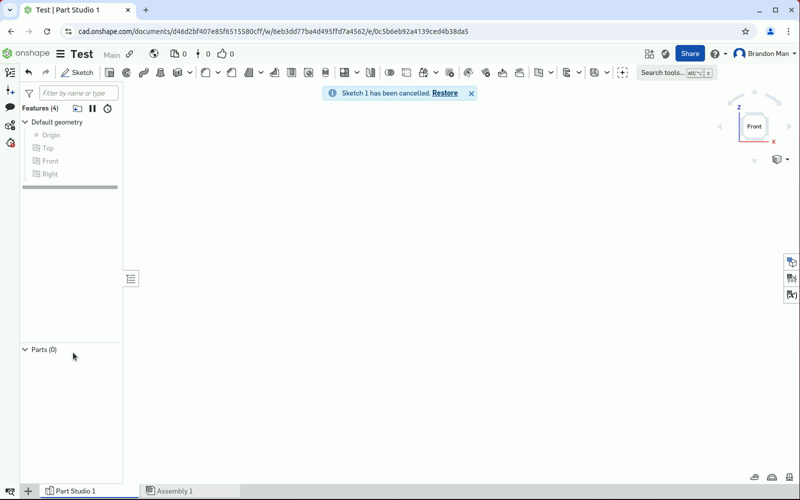
mouse_move(73, 352)
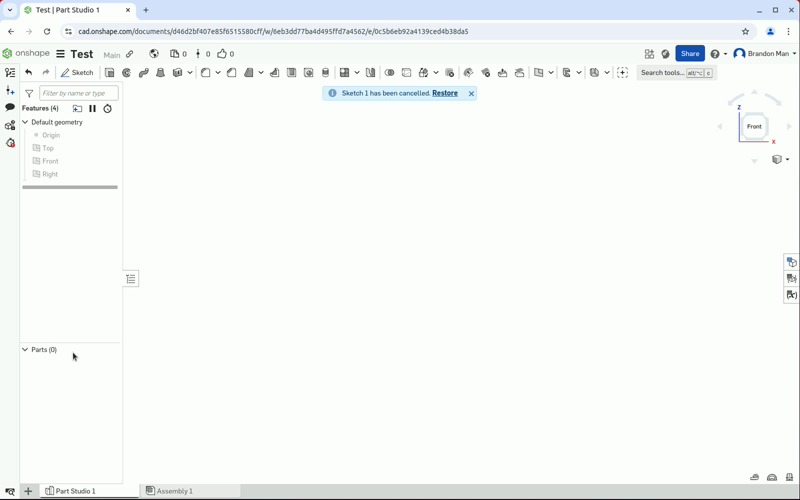
key(shift+y)
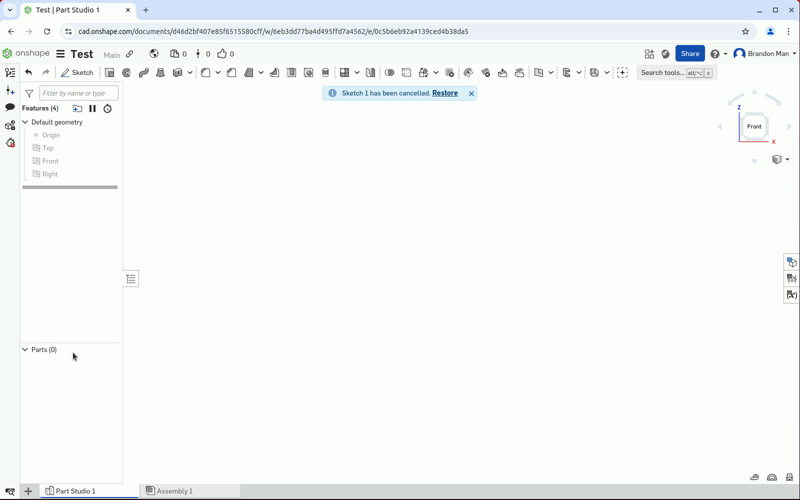
key(shift+s)
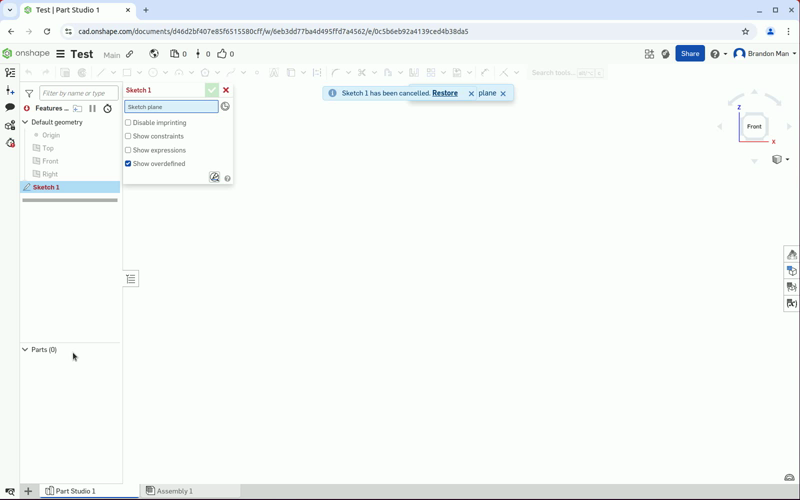
mouse_move(73, 163)
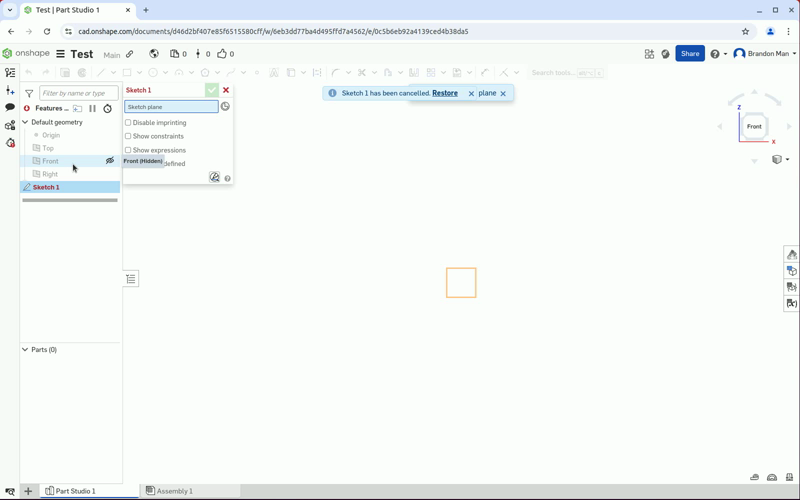
click(73, 163)
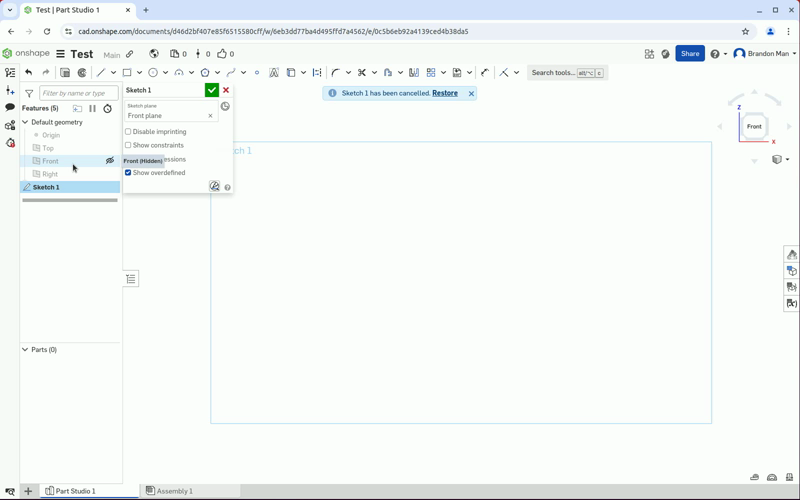
mouse_move(73, 352)
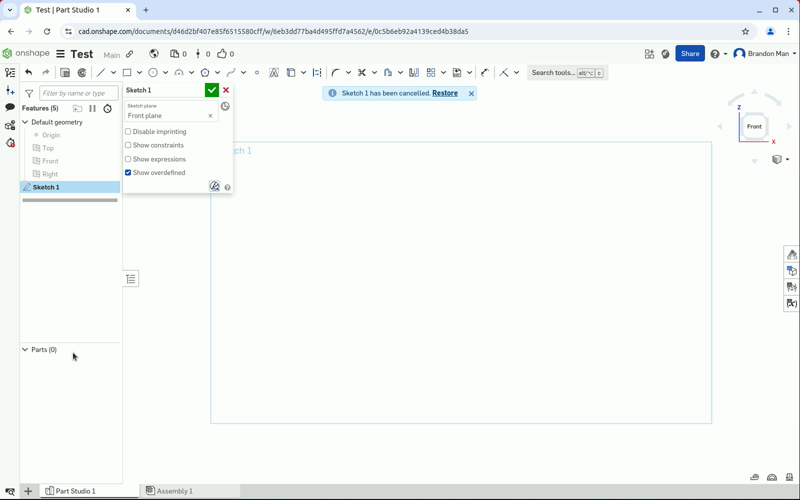
key(y)
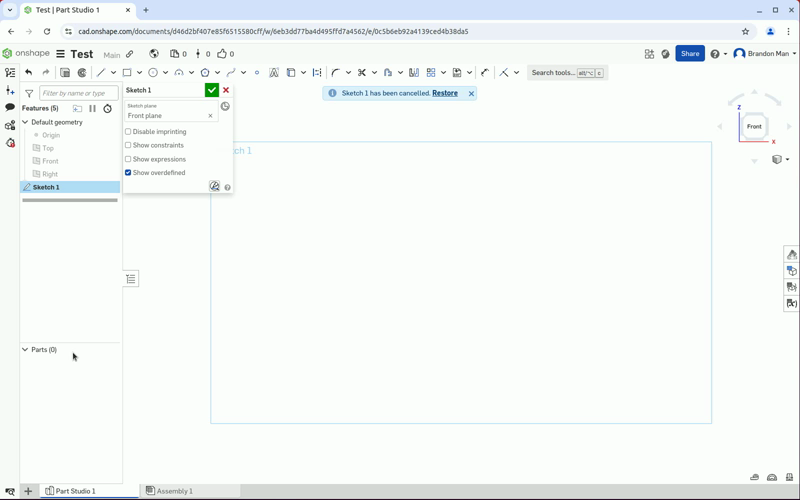
key(l)
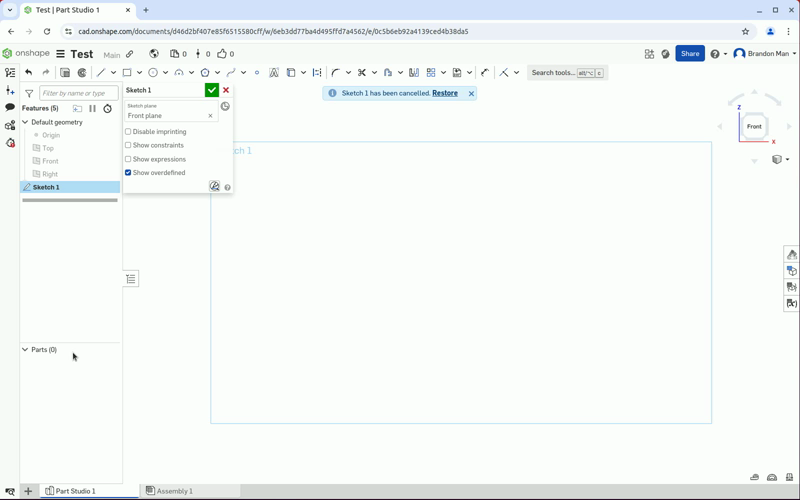
key_down(shift)
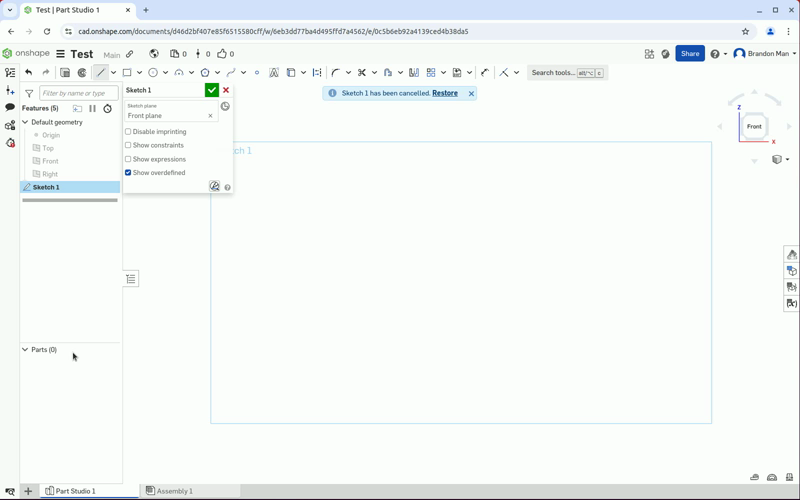
mouse_move(348, 369)
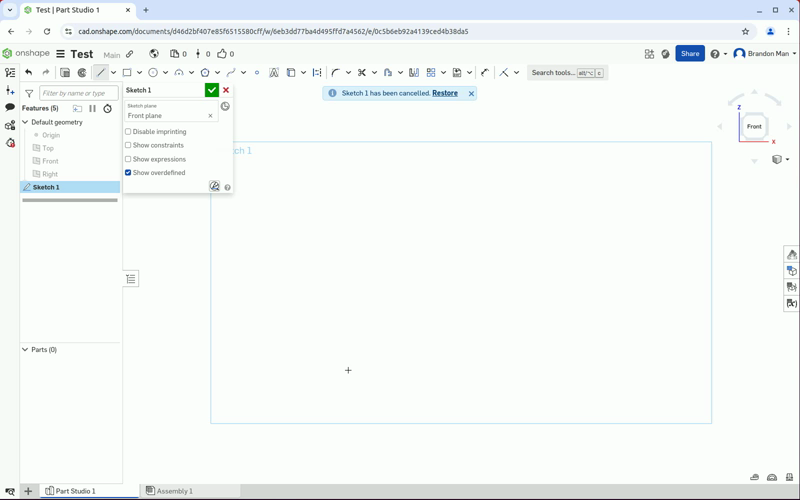
click(348, 369)
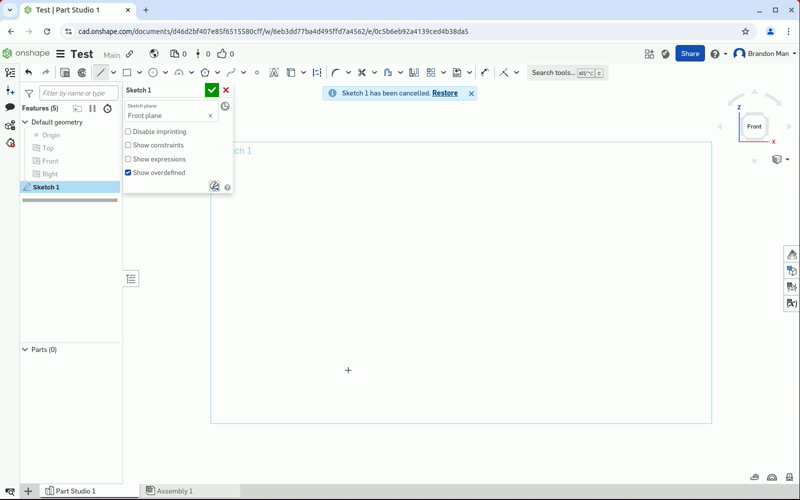
key_up(shift)
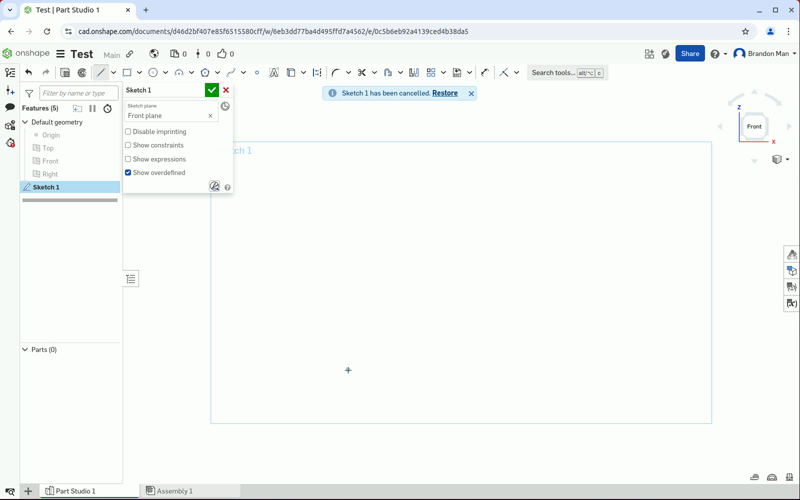
key_down(shift)
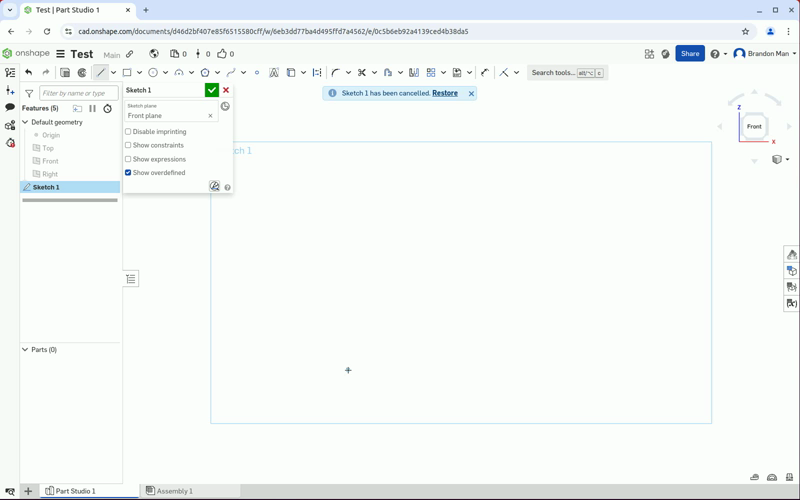
mouse_move(554, 369)
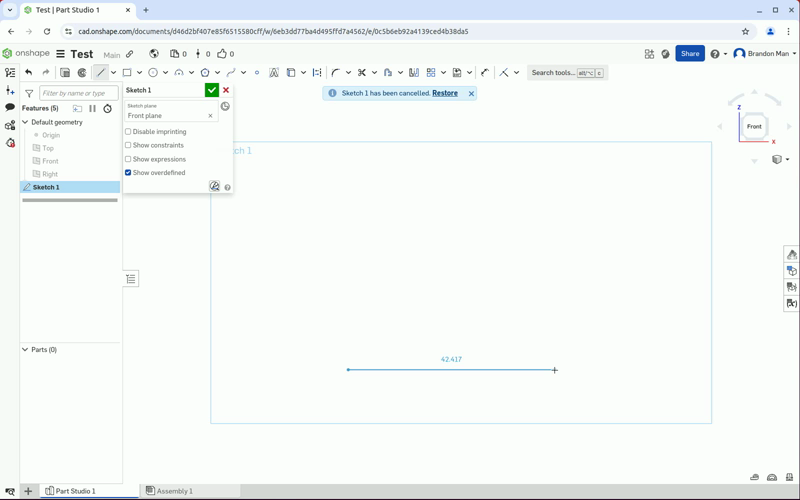
click(554, 369)
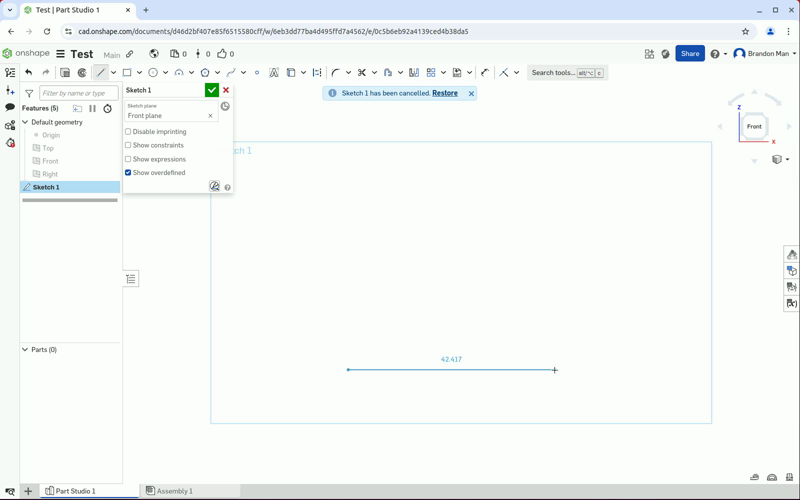
key_up(shift)
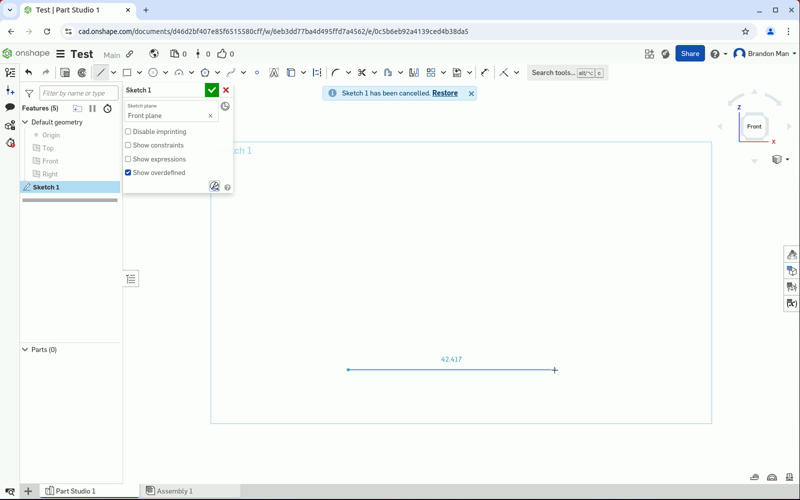
key_down(shift)
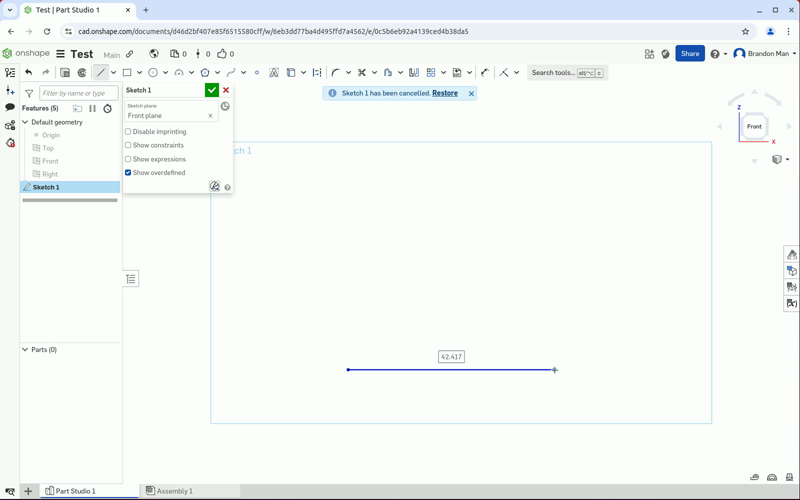
mouse_move(584, 369)
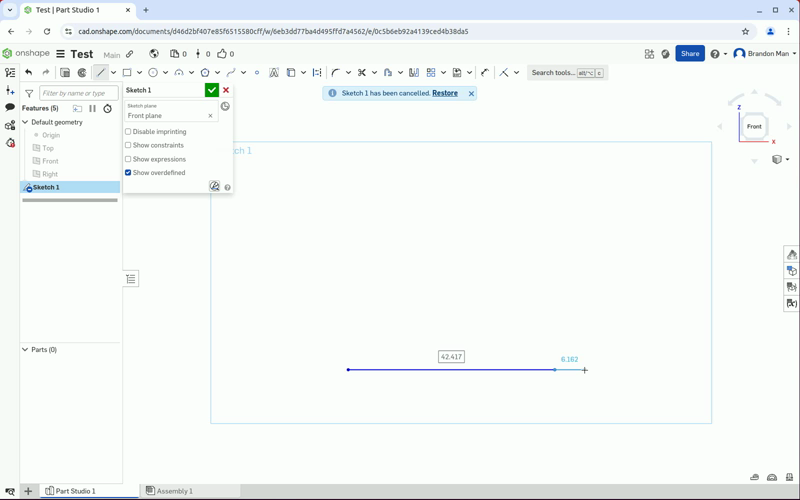
mouse_move(554, 332)
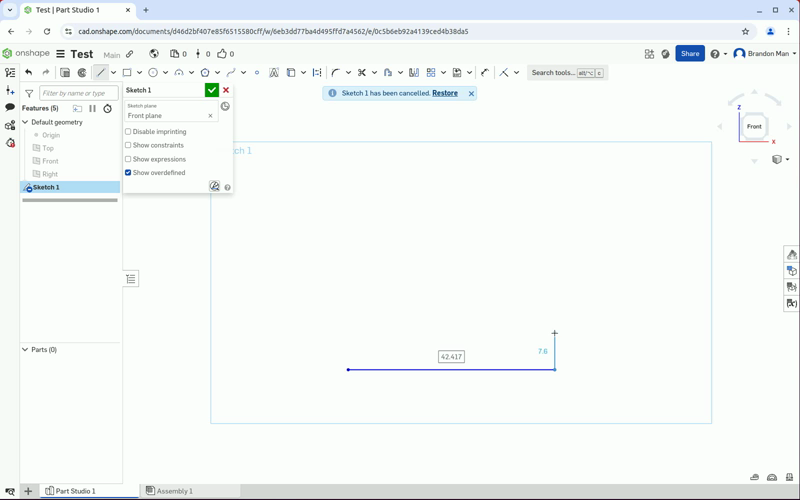
click(554, 332)
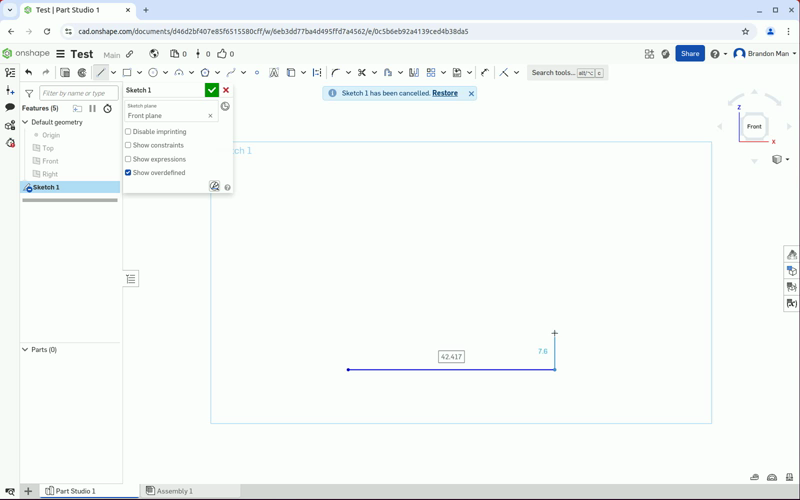
key_up(shift)
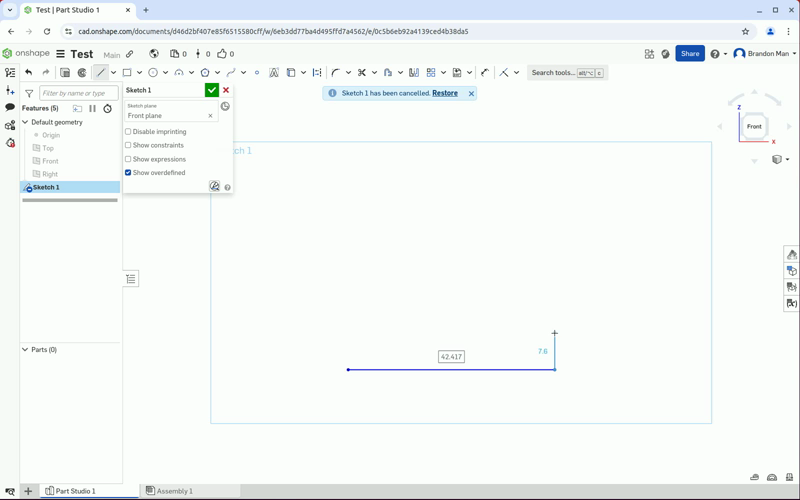
key_down(shift)
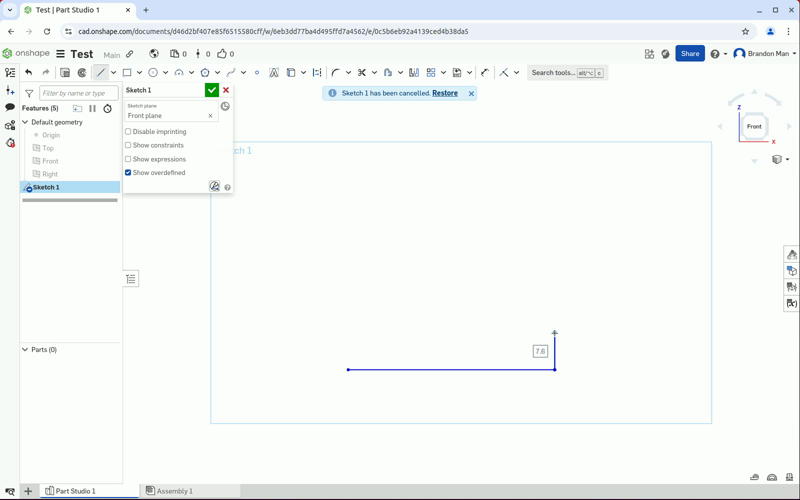
mouse_move(476, 256)
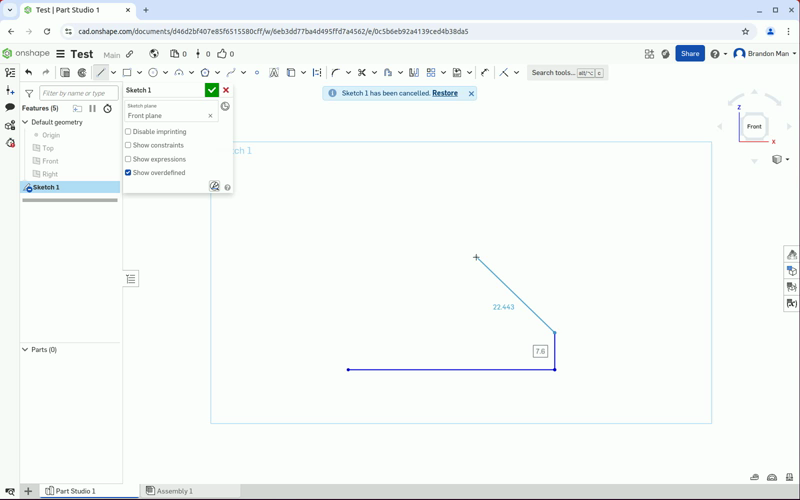
click(476, 256)
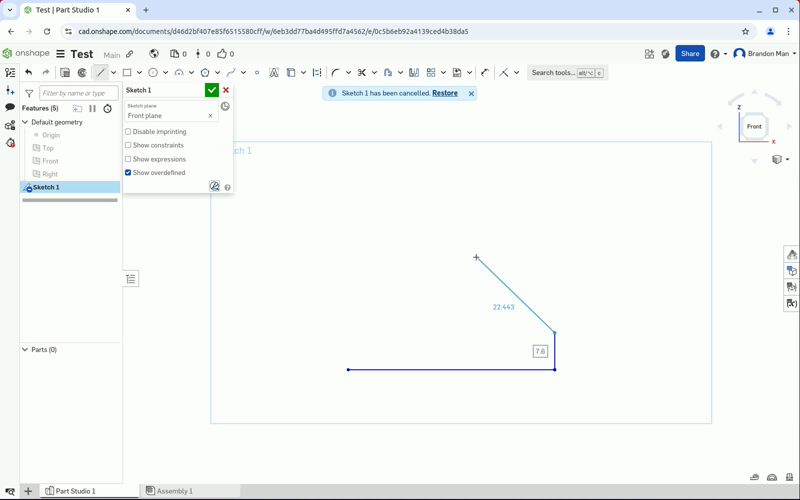
key_up(shift)
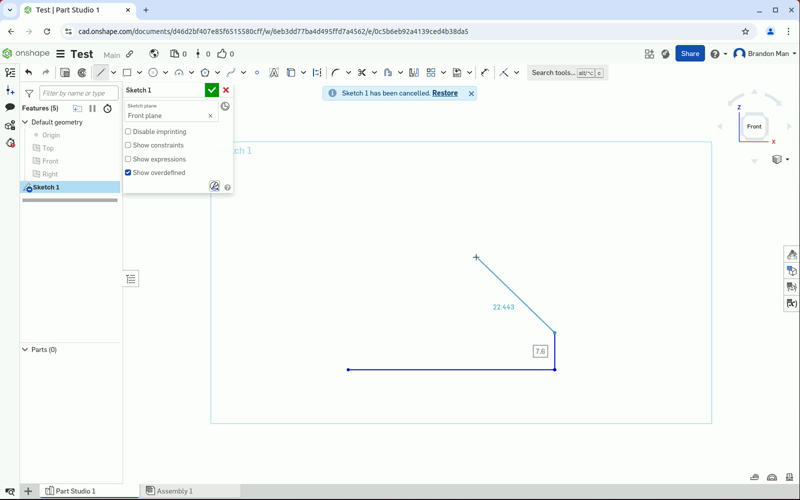
key_down(shift)
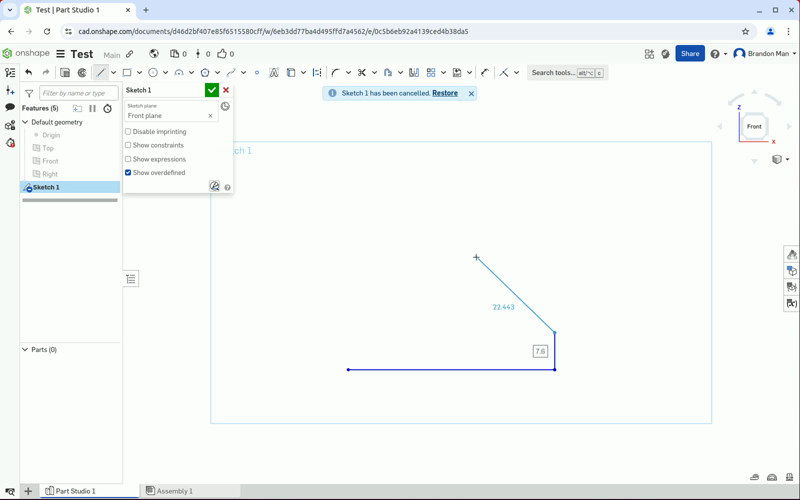
mouse_move(506, 256)
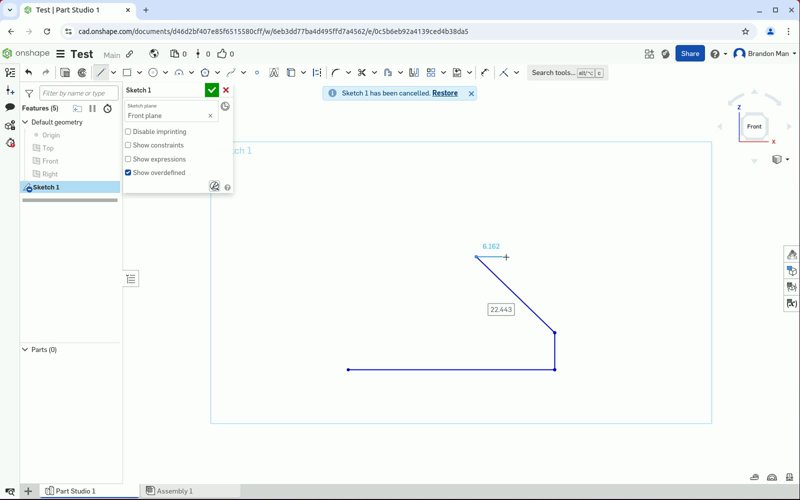
mouse_move(426, 256)
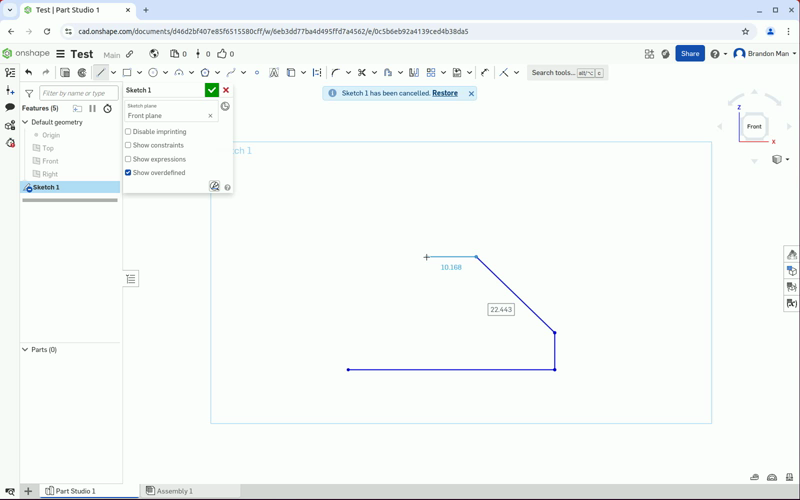
click(426, 256)
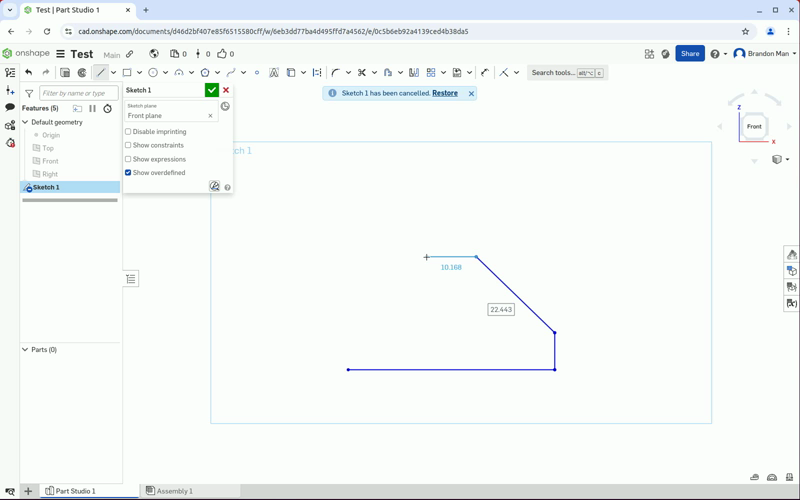
key_up(shift)
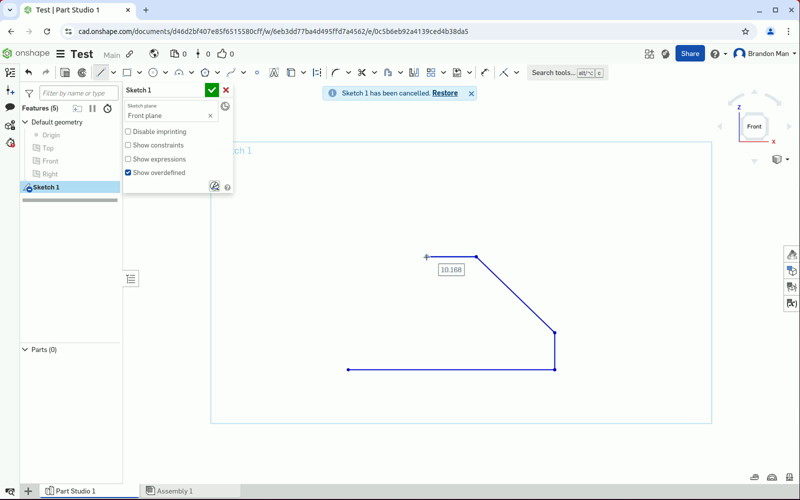
key_down(shift)
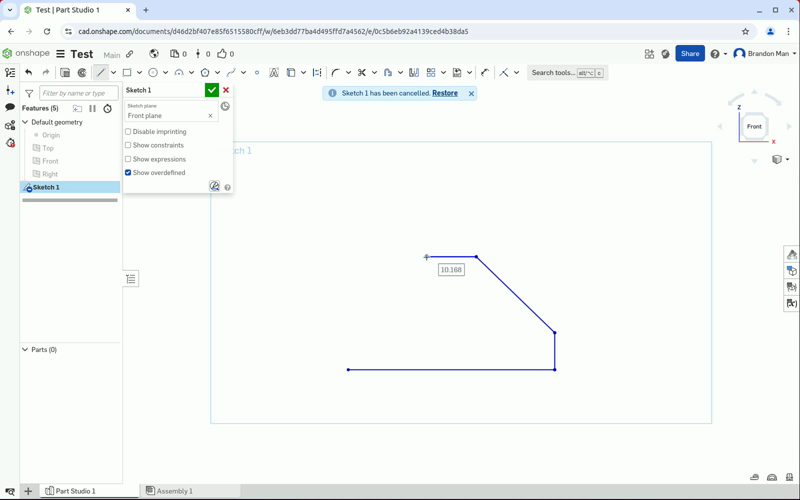
mouse_move(348, 332)
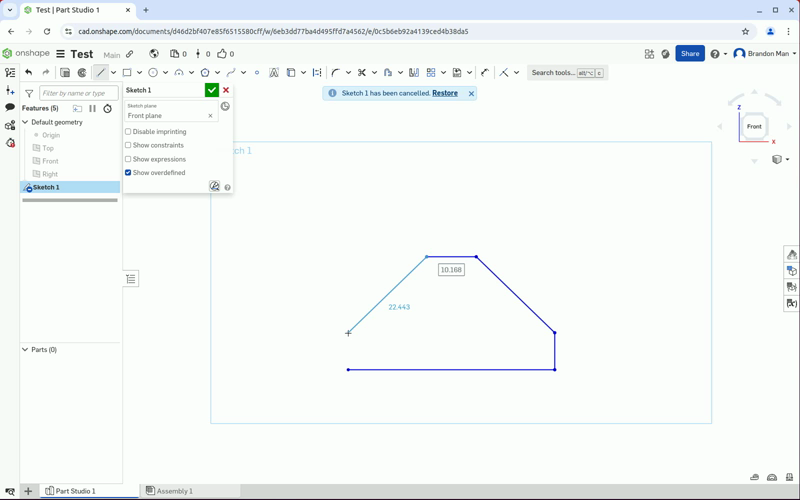
click(348, 332)
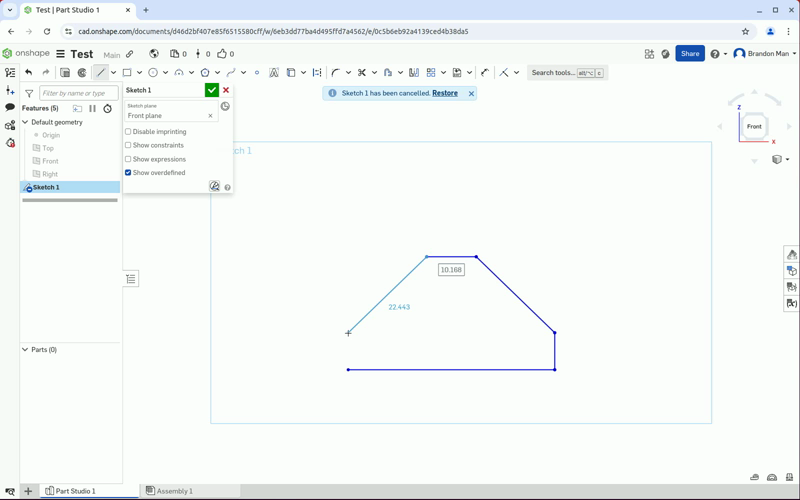
key_up(shift)
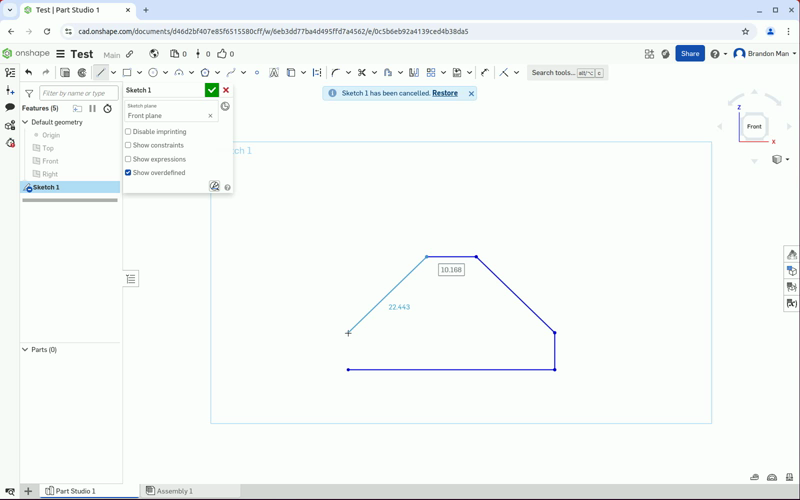
mouse_move(378, 332)
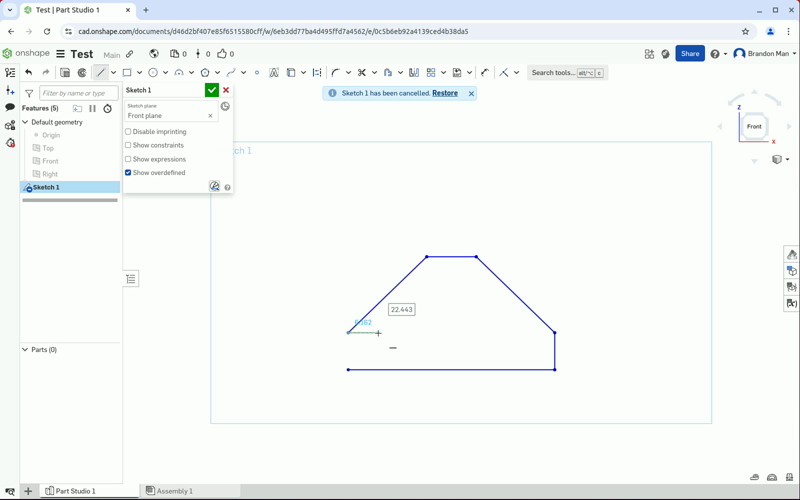
key_down(shift)
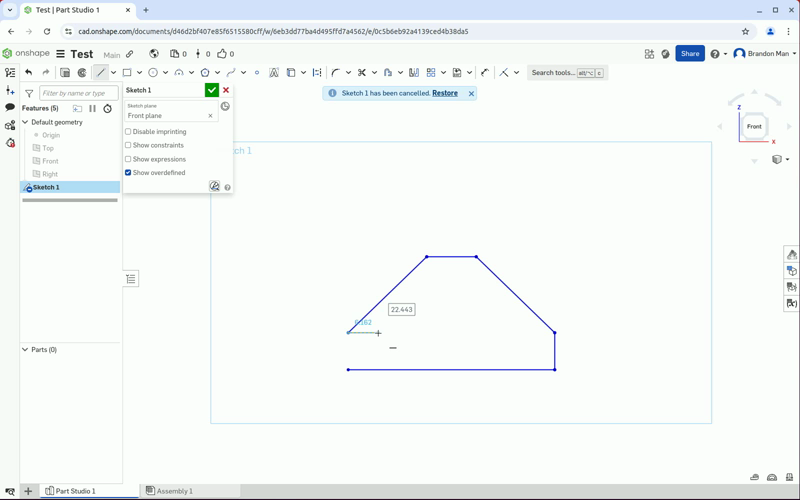
mouse_move(348, 369)
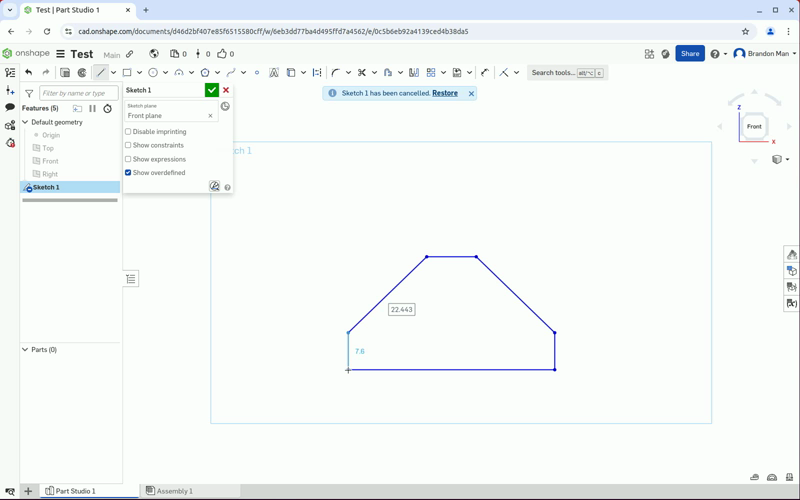
key_up(shift)
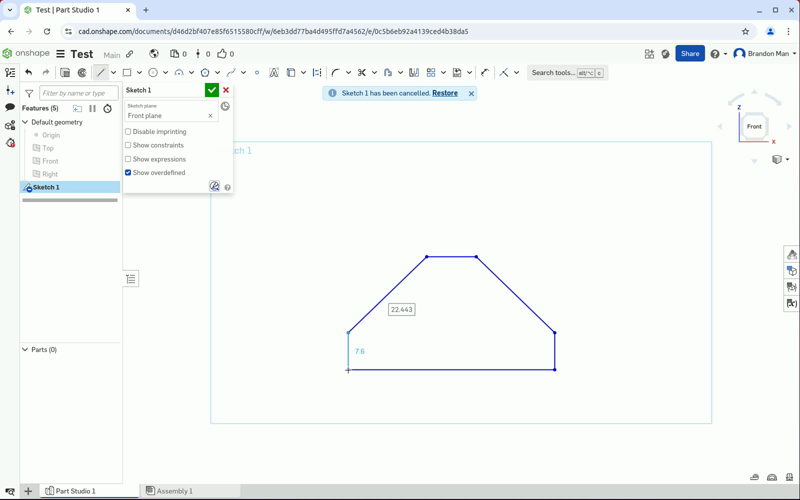
click(348, 369)
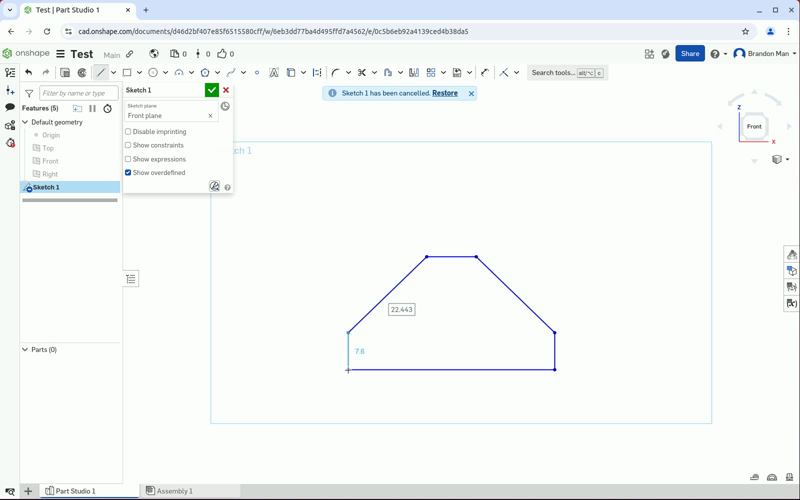
key(esc)
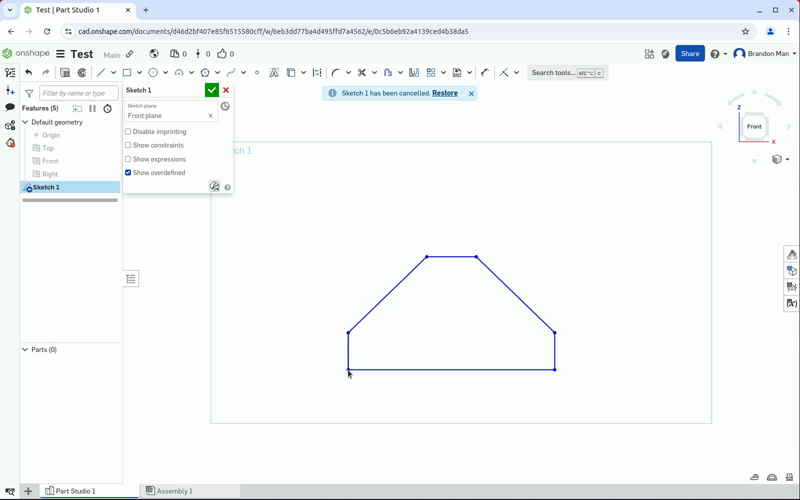
mouse_move(511, 319)
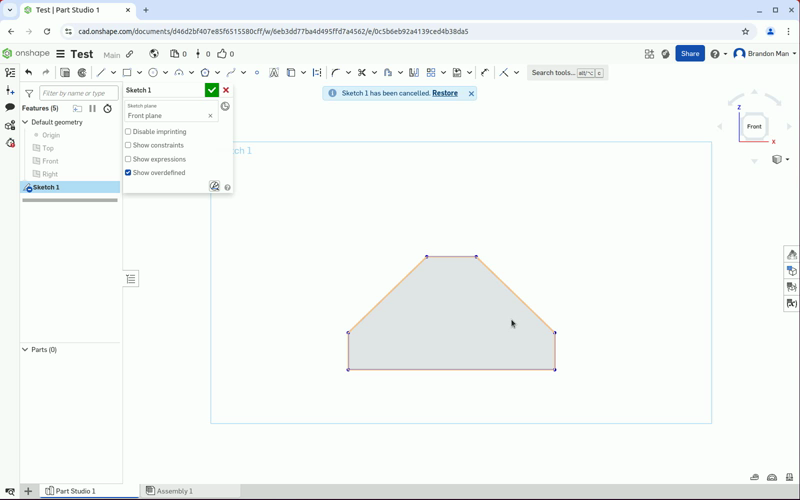
click(511, 319)
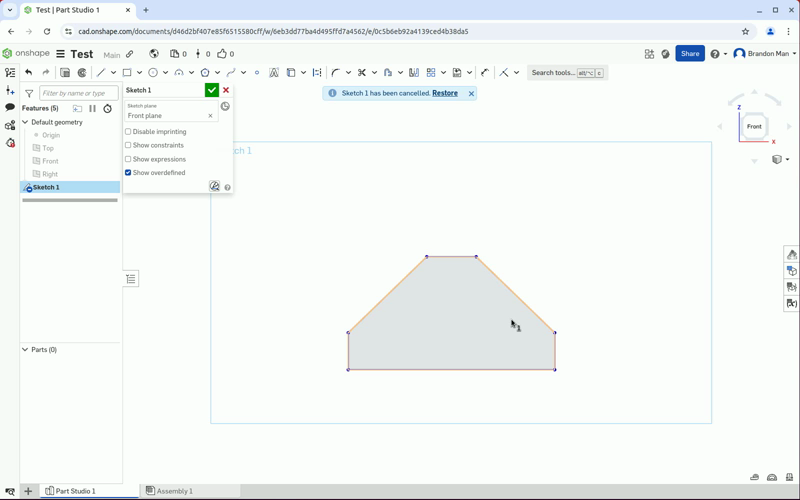
mouse_move(73, 352)
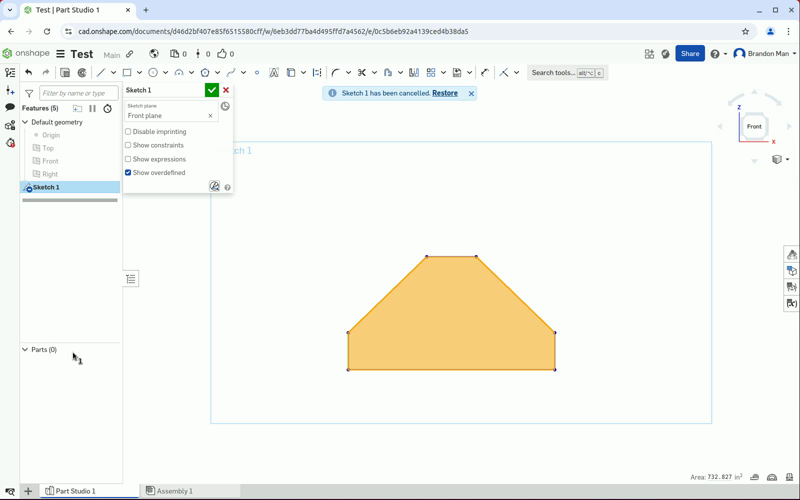
key(shift+y)
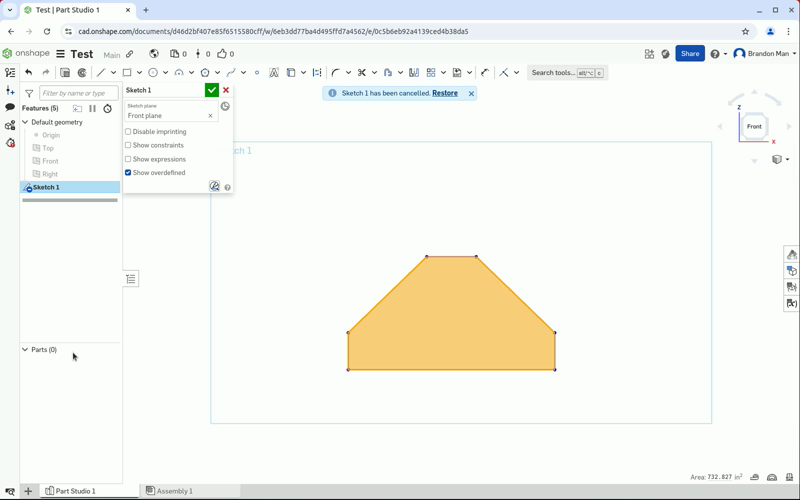
key(shift+e)
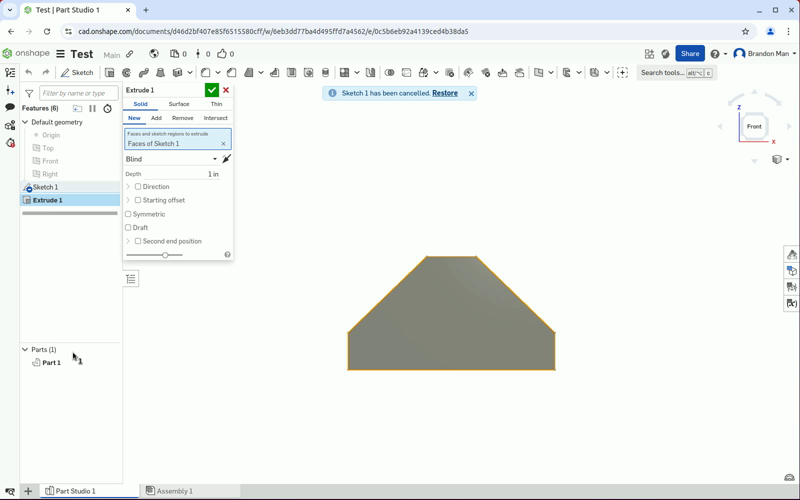
mouse_move(143, 106)
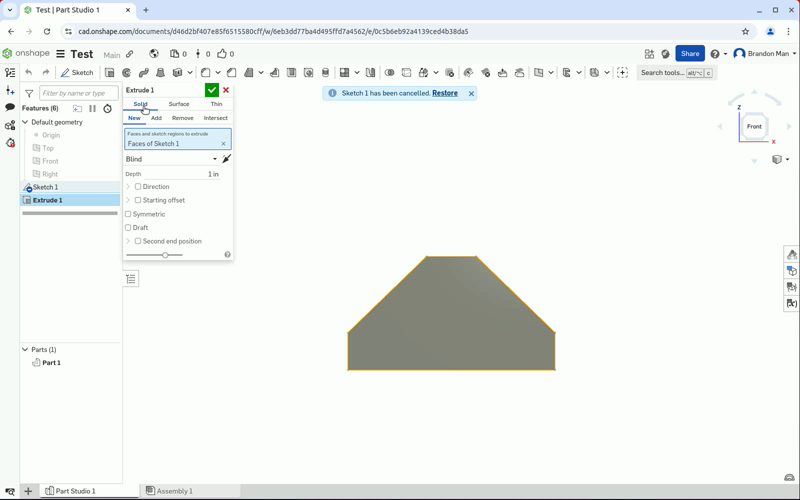
click(143, 106)
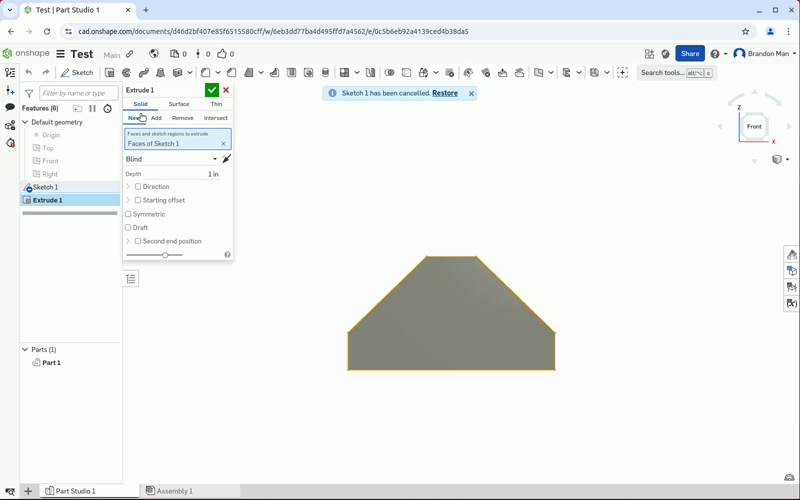
mouse_move(137, 120)
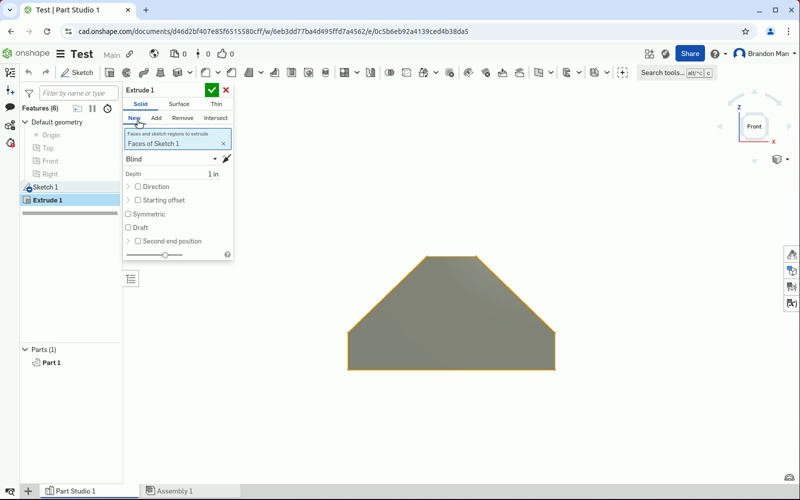
click(137, 120)
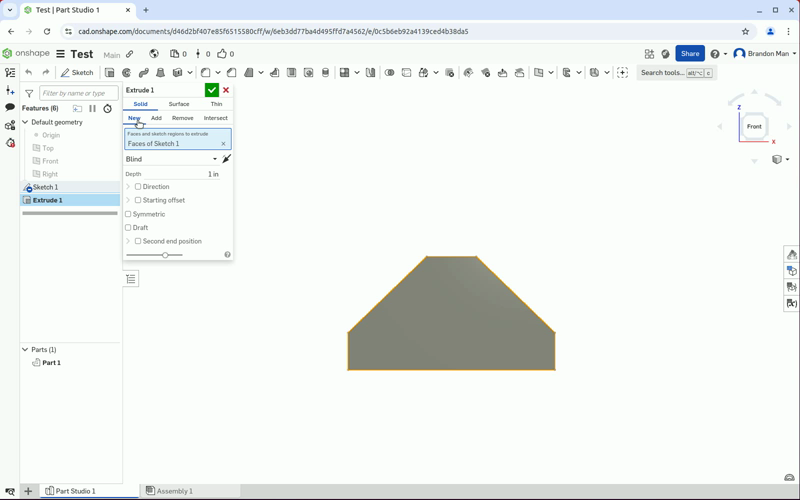
key(tab, 4)
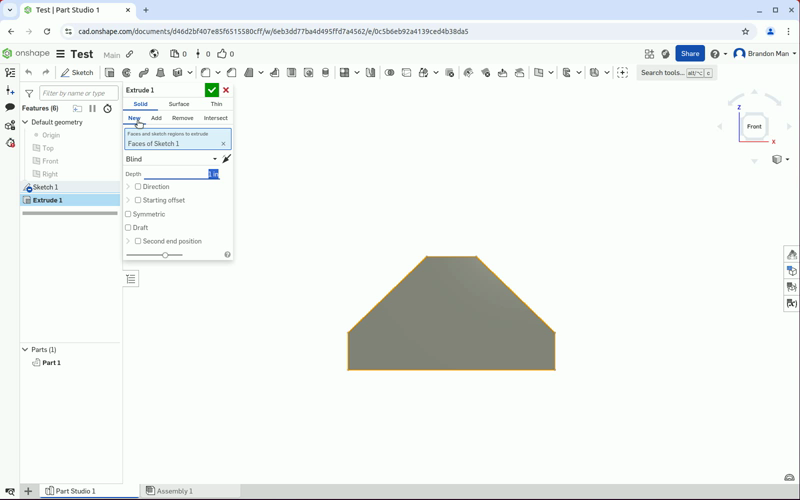
text(4.333)
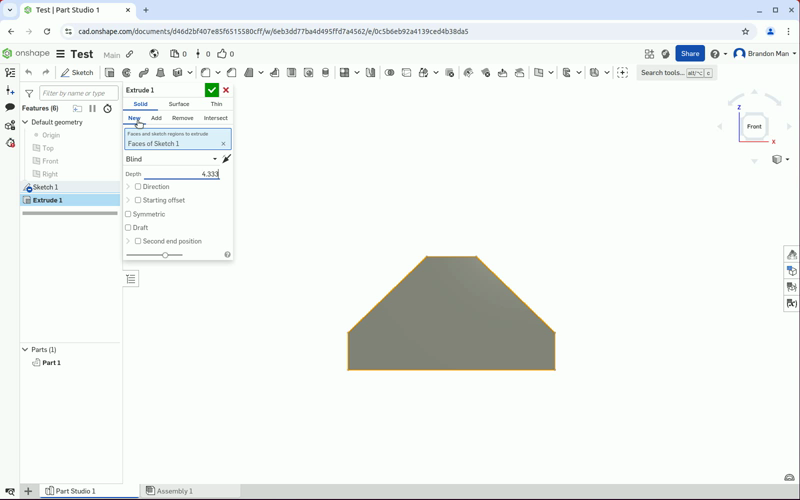
key(enter)
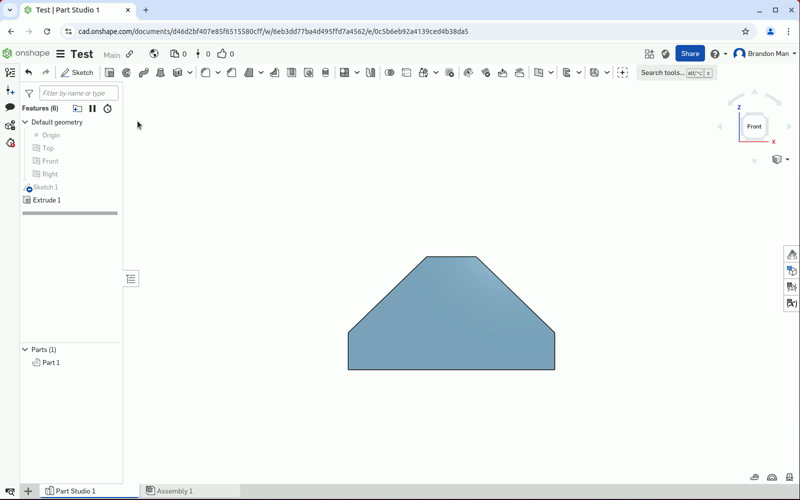
key(shift+h)
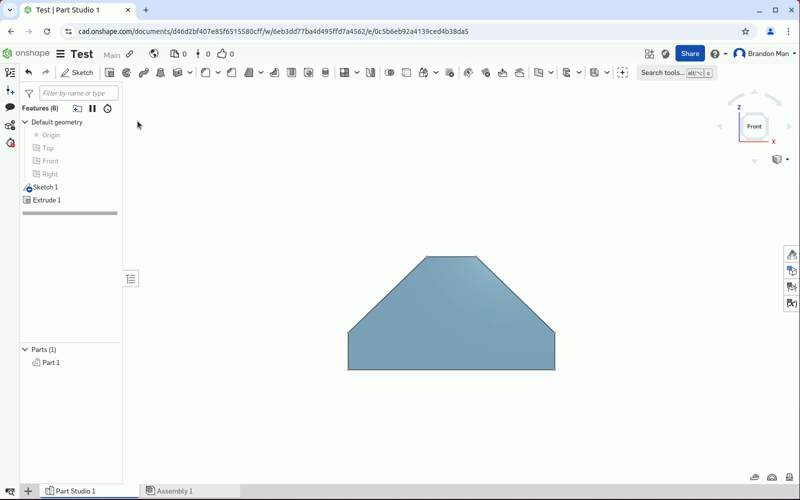
key(shift+h)
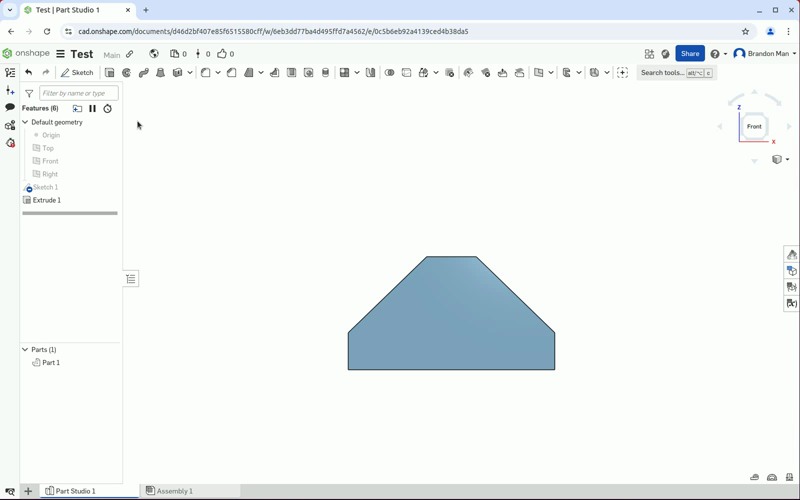
mouse_move(73, 189)
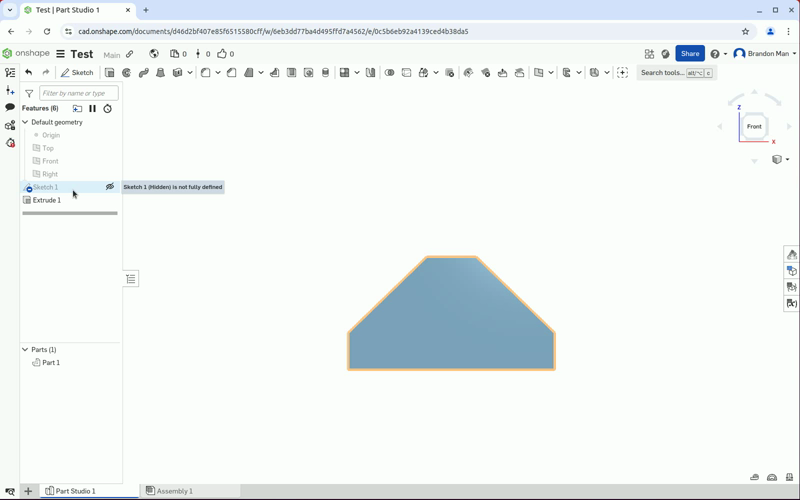
click(73, 189)
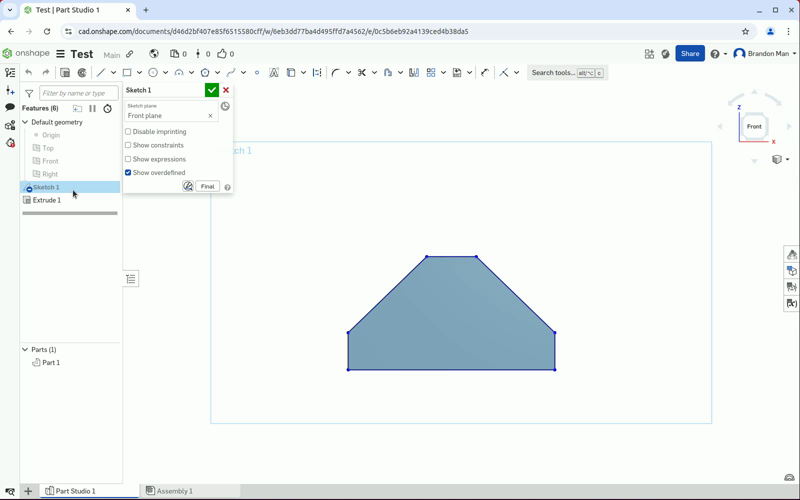
mouse_move(229, 92)
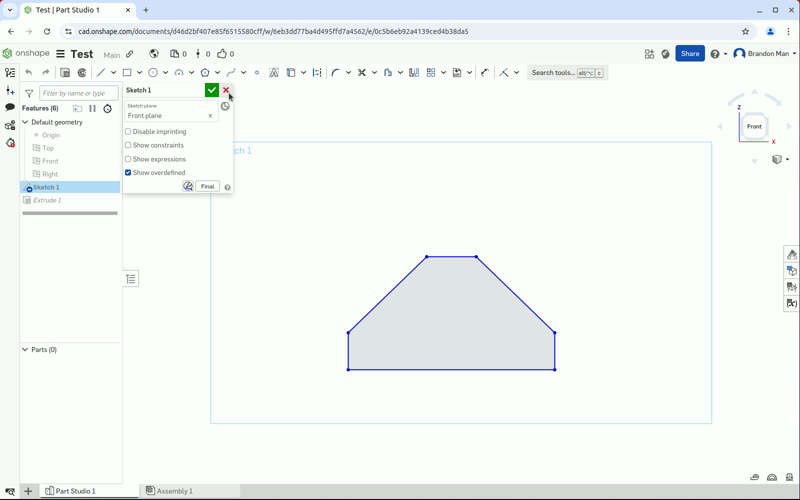
click(229, 92)
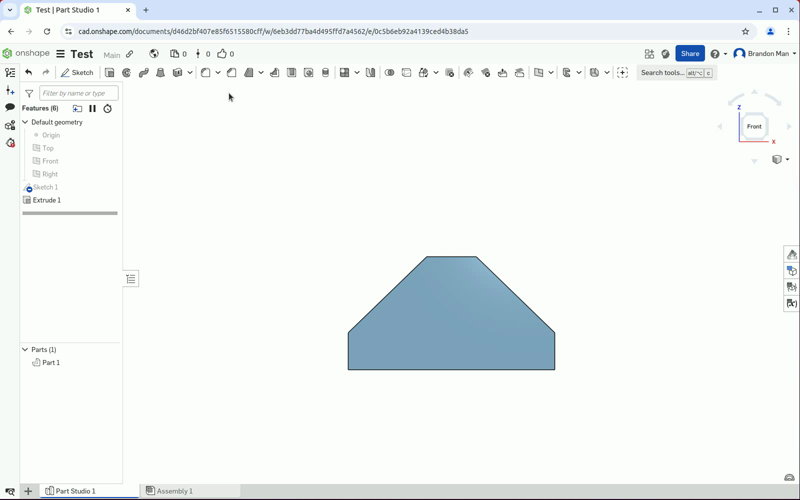
mouse_move(541, 75)
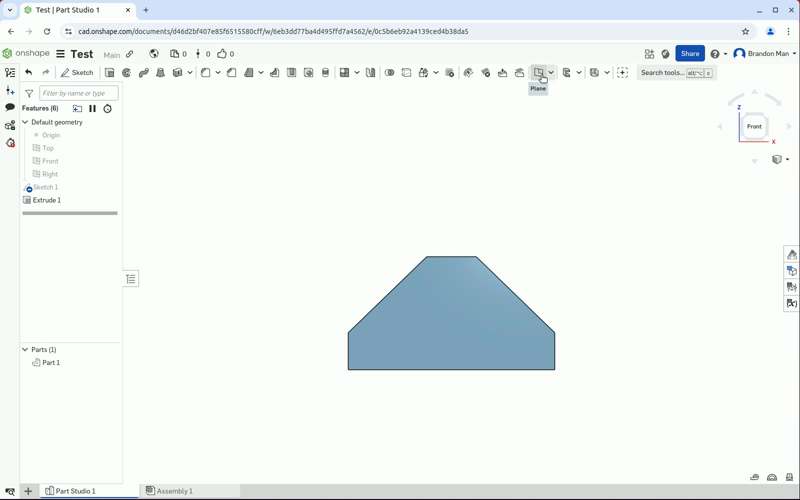
click(541, 75)
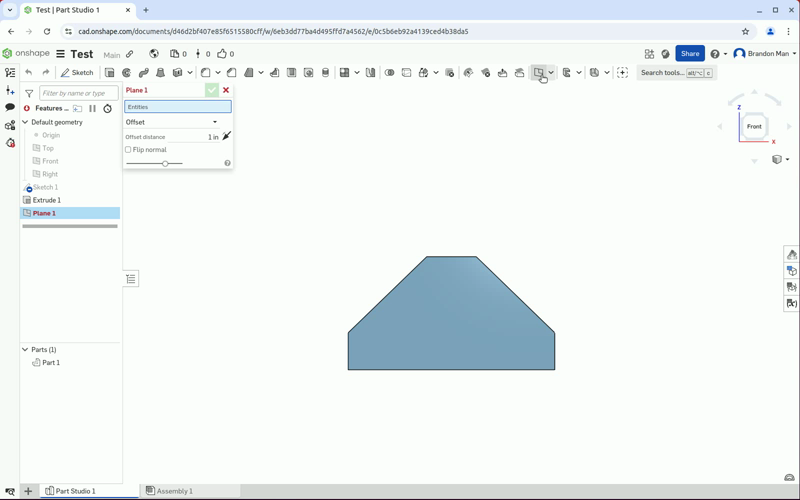
mouse_move(73, 163)
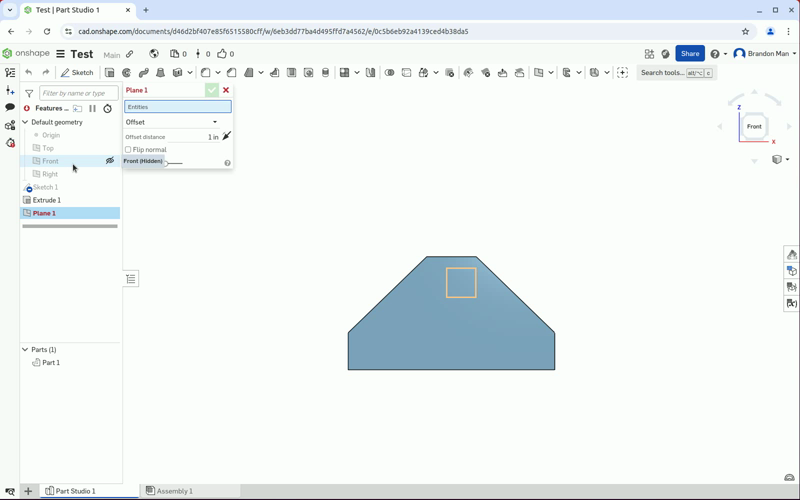
click(73, 163)
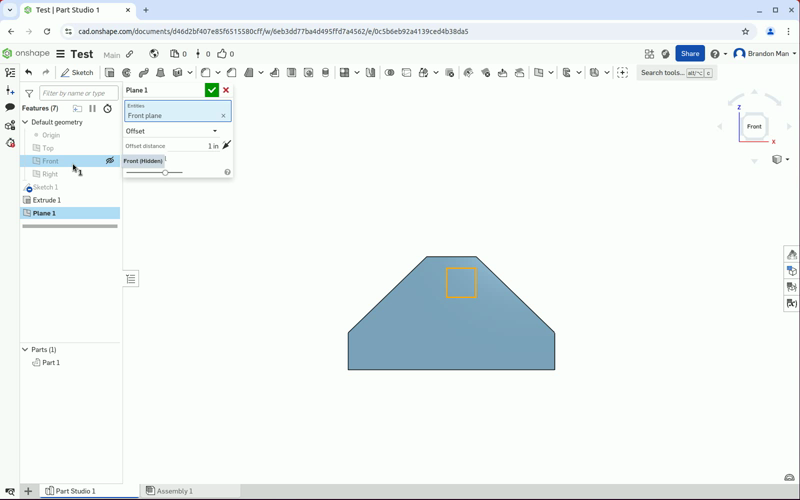
key(tab, 2)
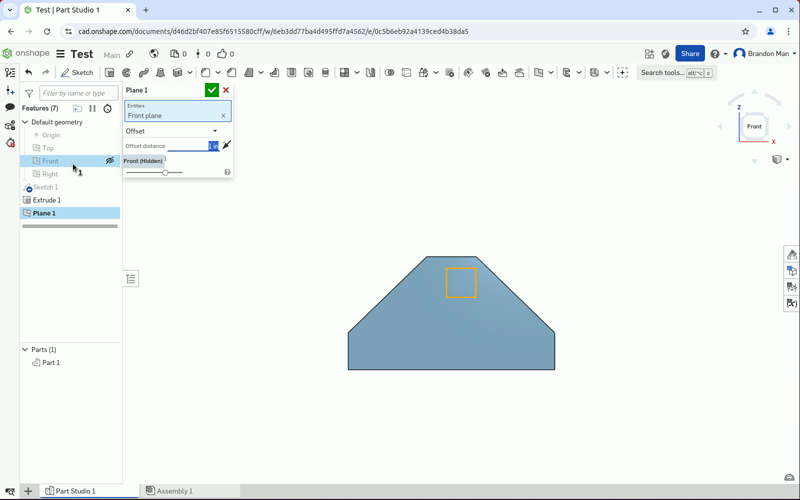
text(4.344)
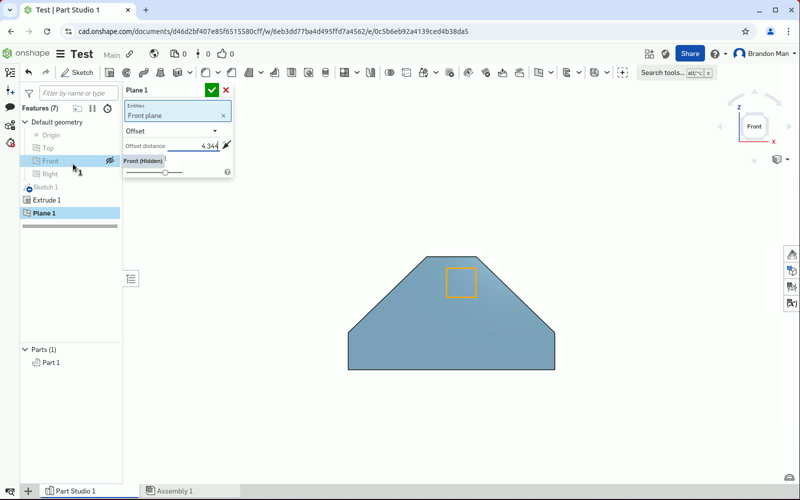
key(enter, 2)
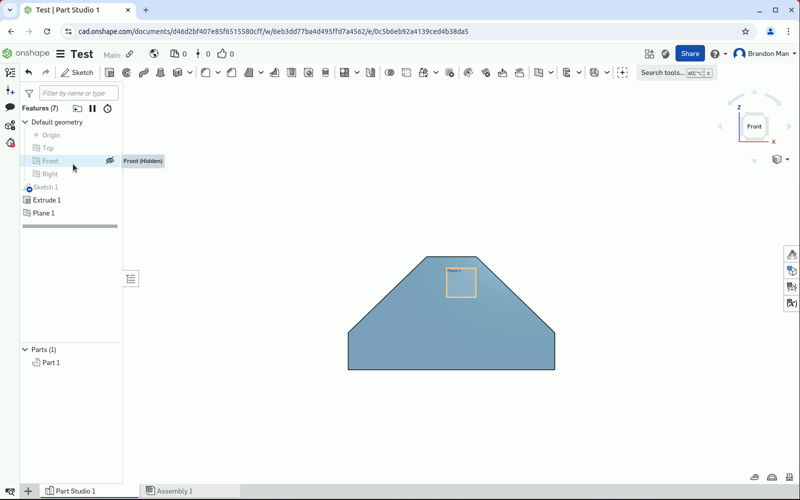
key(shift+s)
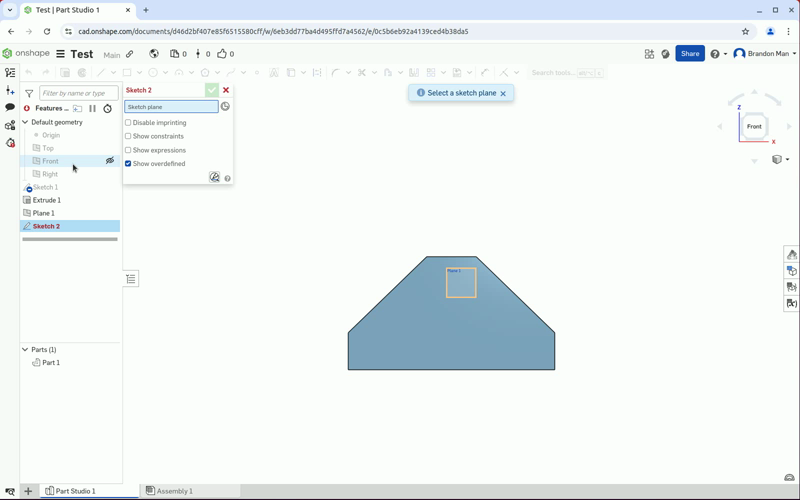
mouse_move(73, 215)
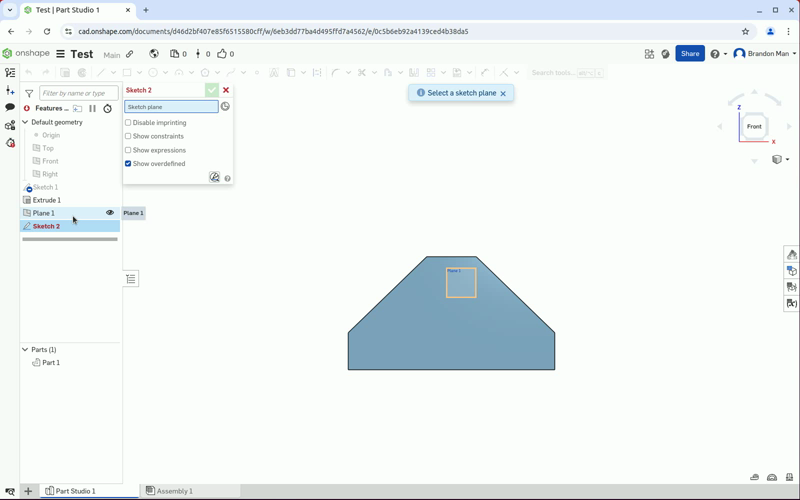
click(73, 215)
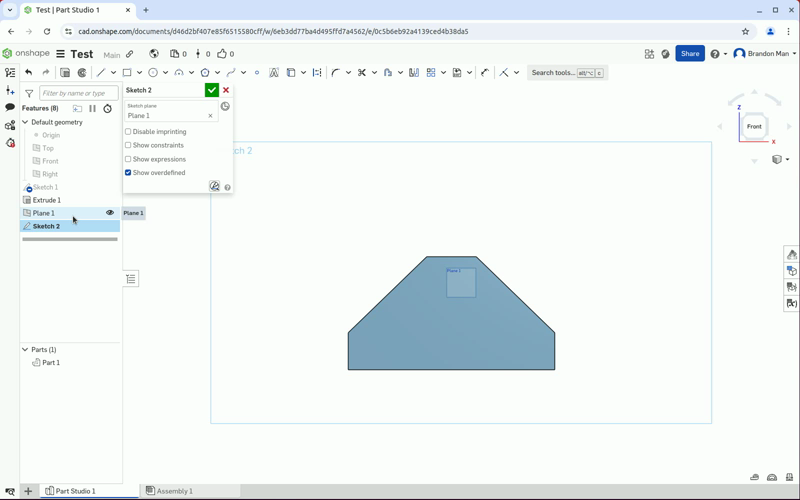
mouse_move(73, 352)
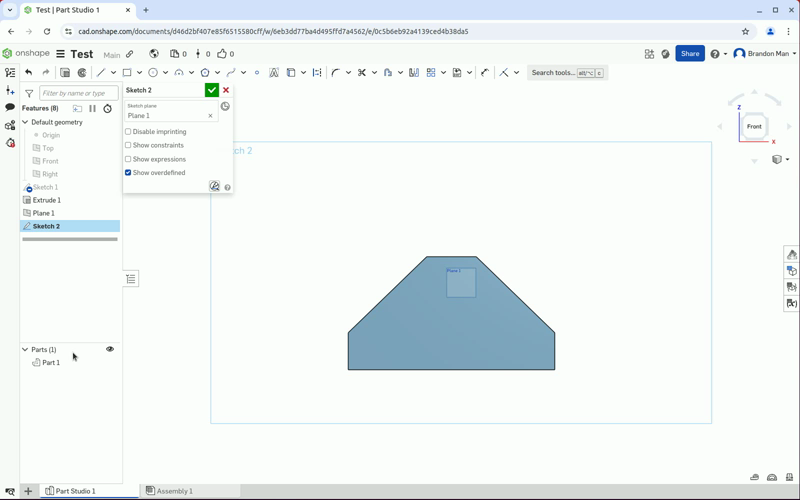
key(y)
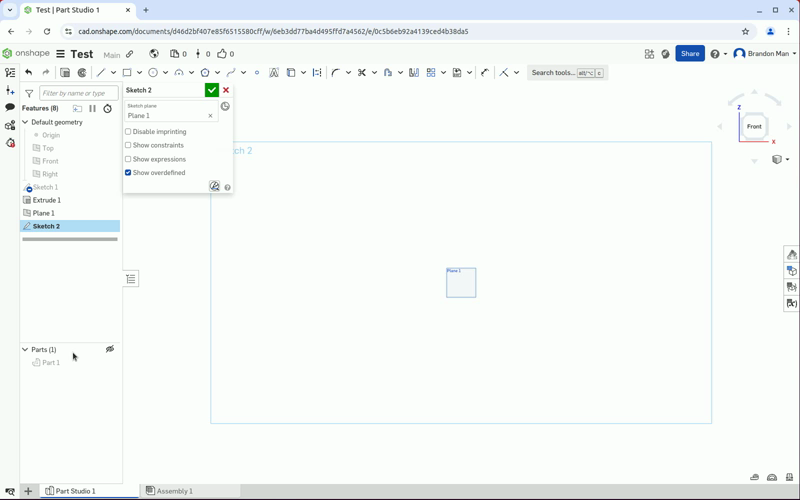
key(l)
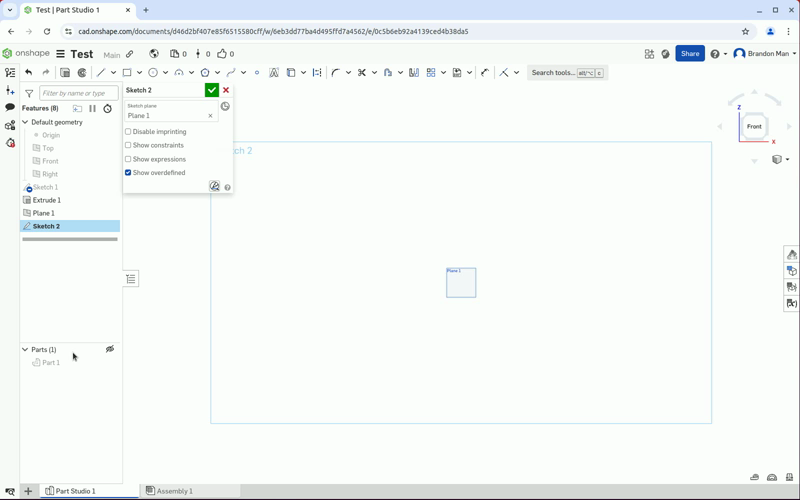
key_down(shift)
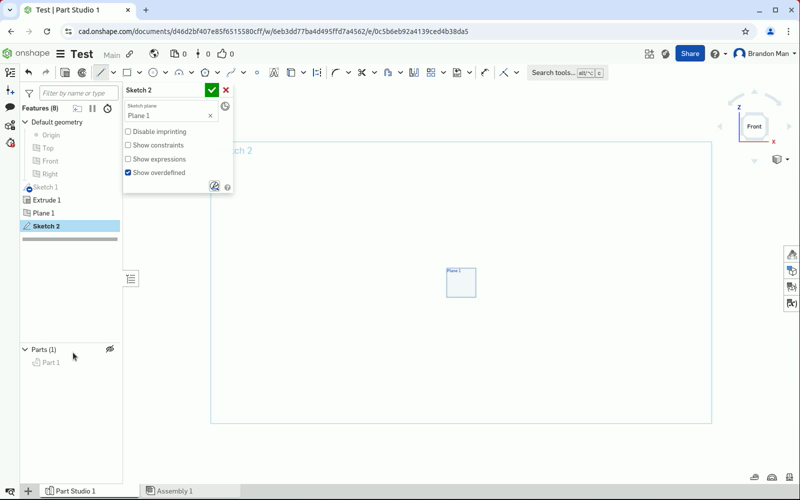
mouse_move(399, 369)
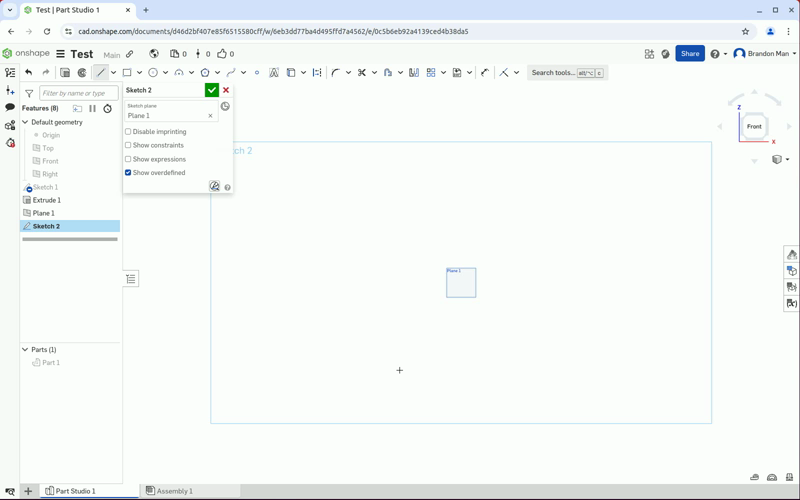
click(399, 369)
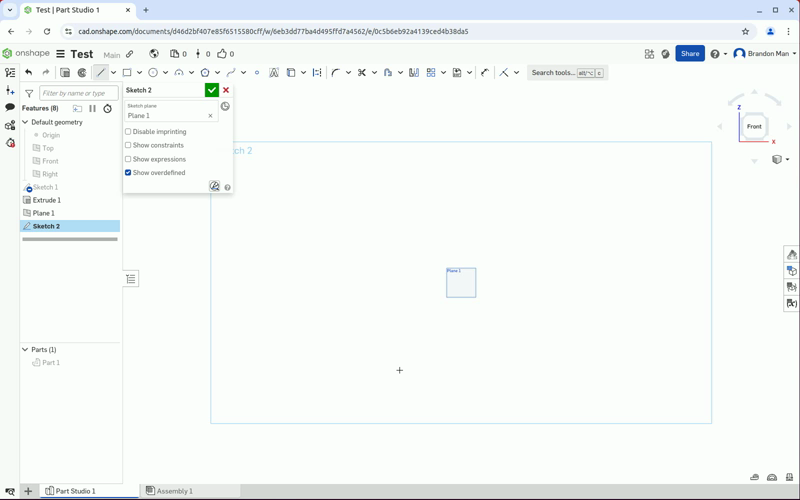
key_up(shift)
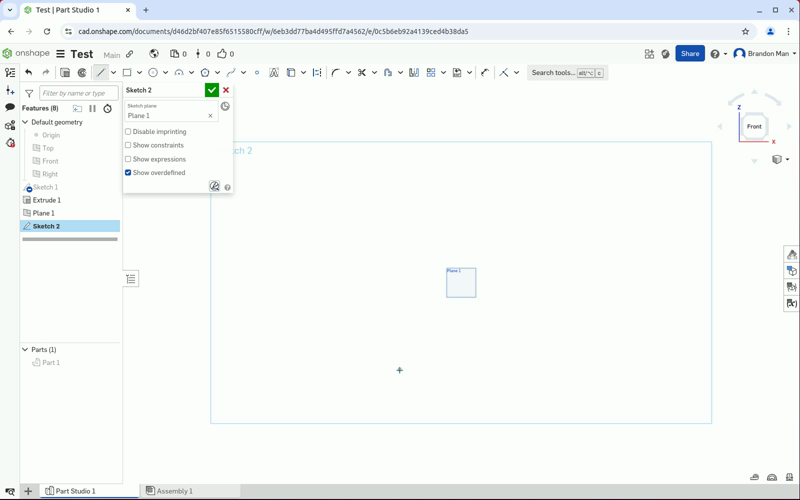
key_down(shift)
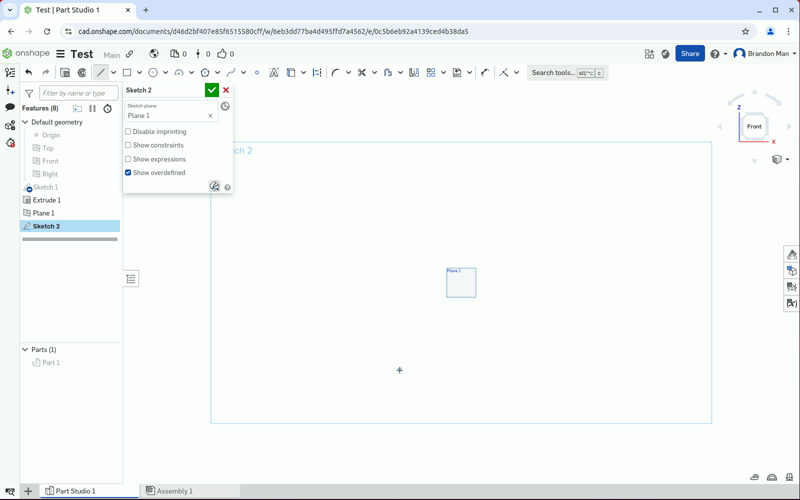
mouse_move(504, 369)
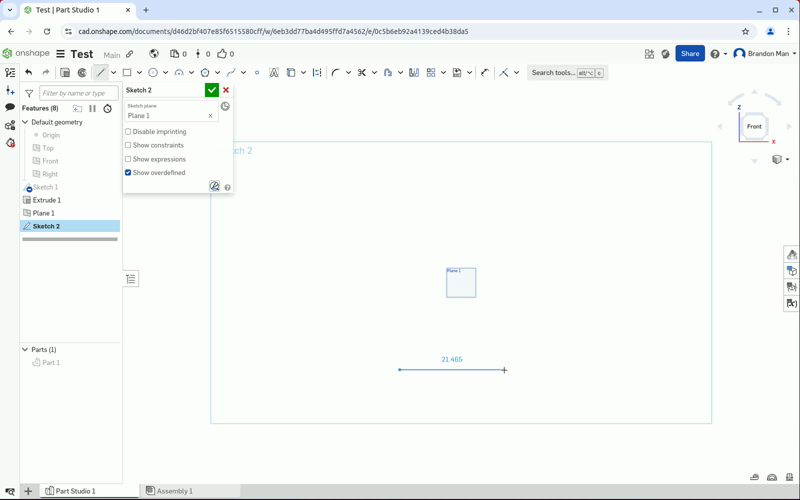
click(504, 369)
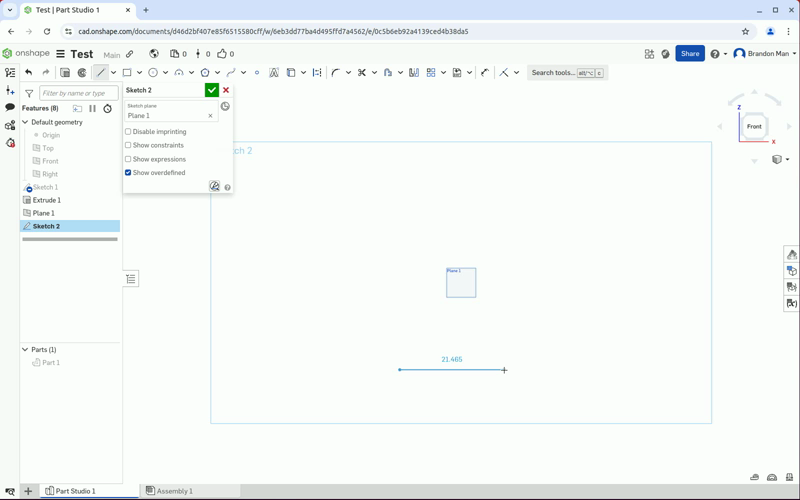
key_up(shift)
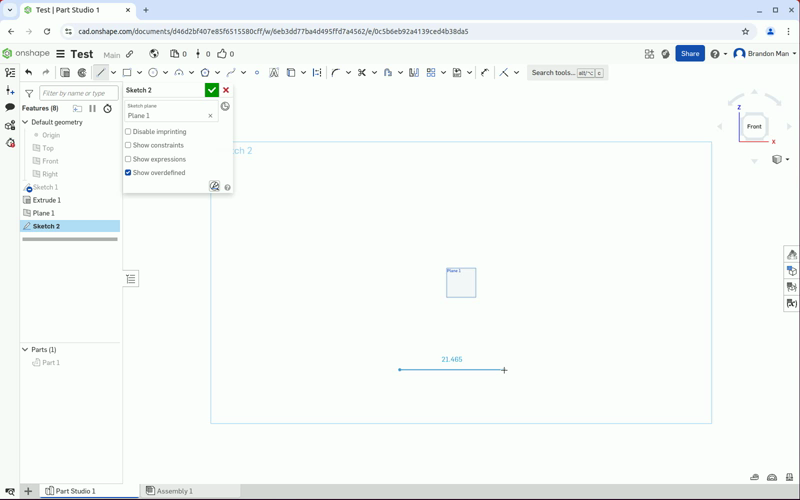
key_down(shift)
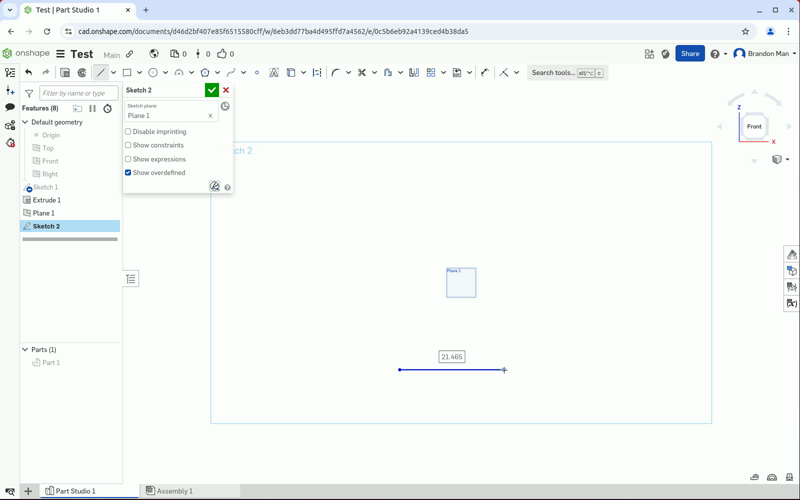
mouse_move(534, 369)
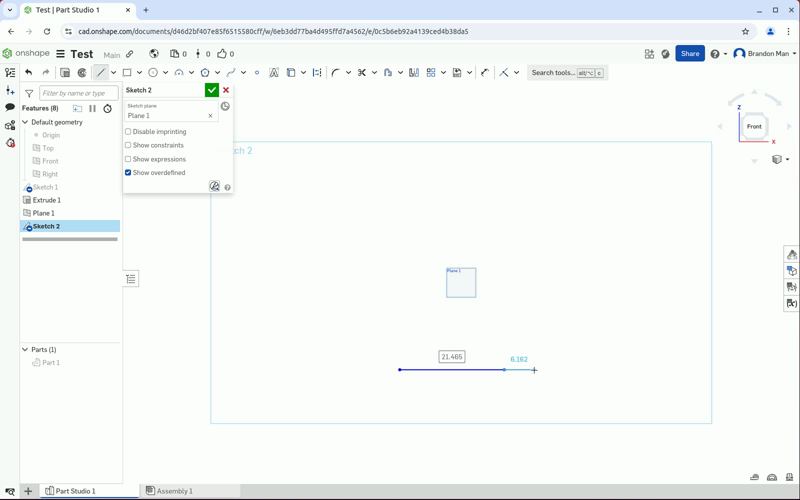
mouse_move(504, 348)
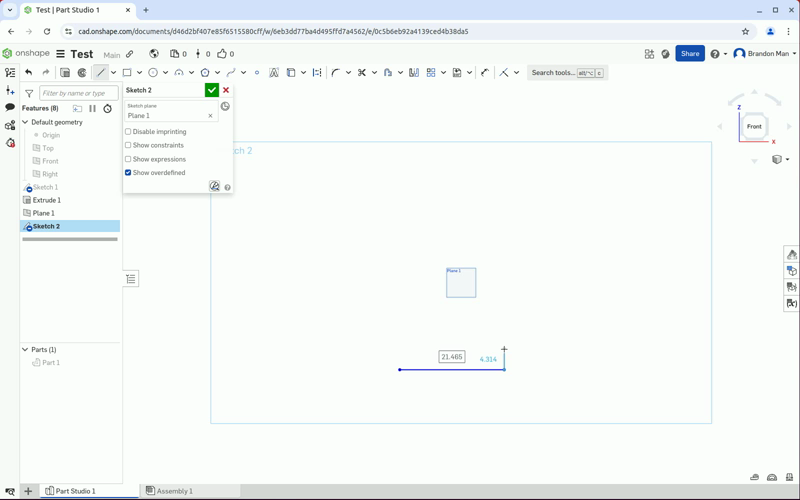
click(504, 348)
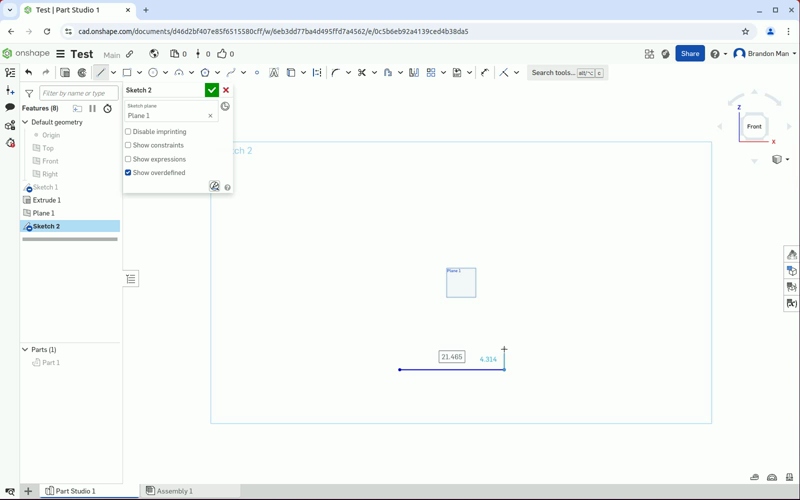
key_up(shift)
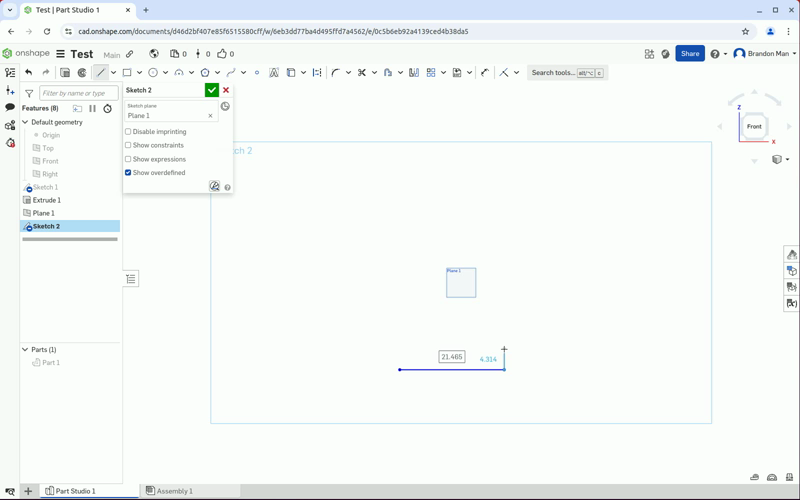
key_down(shift)
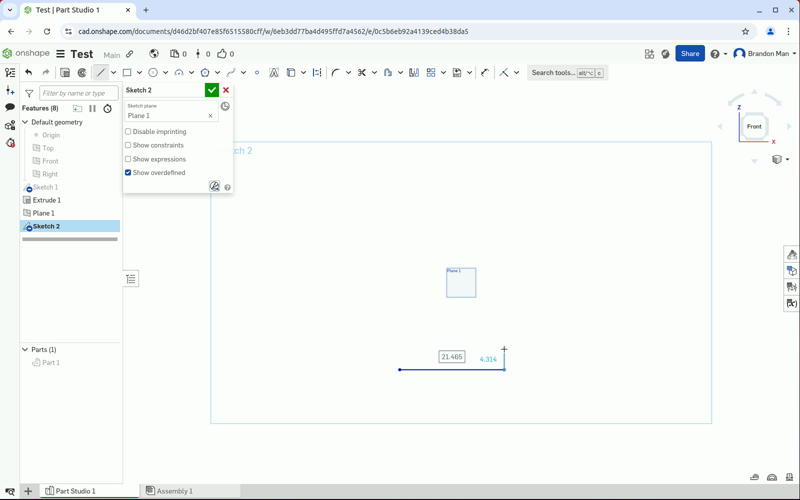
mouse_move(534, 348)
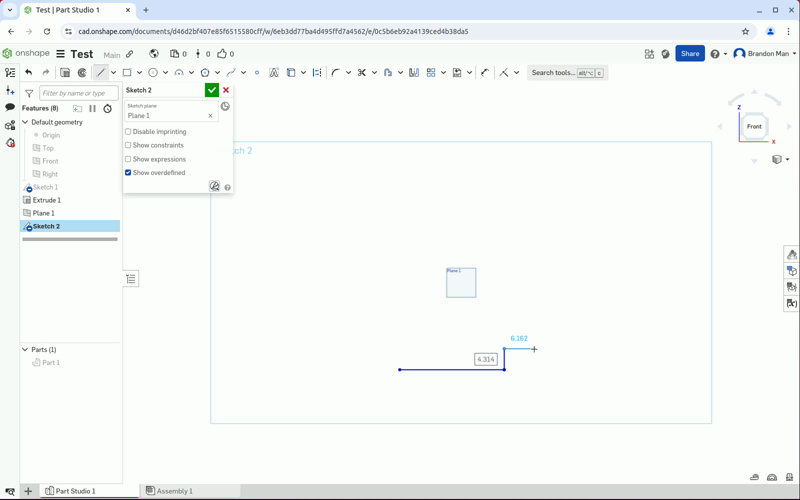
mouse_move(472, 316)
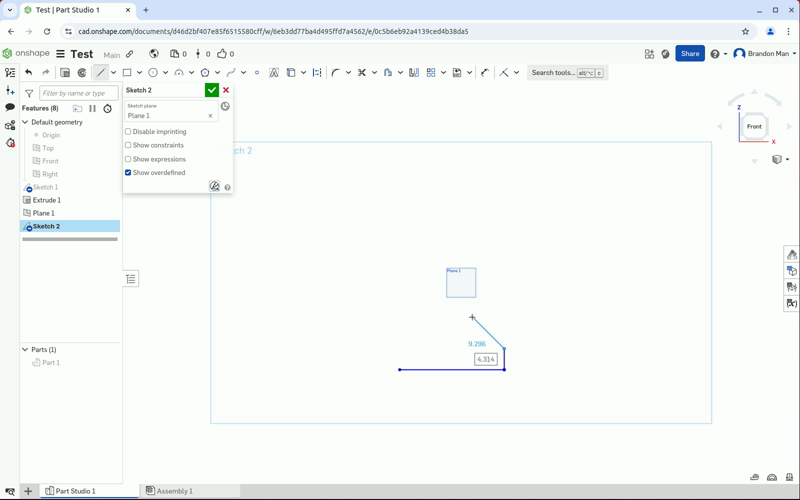
click(472, 316)
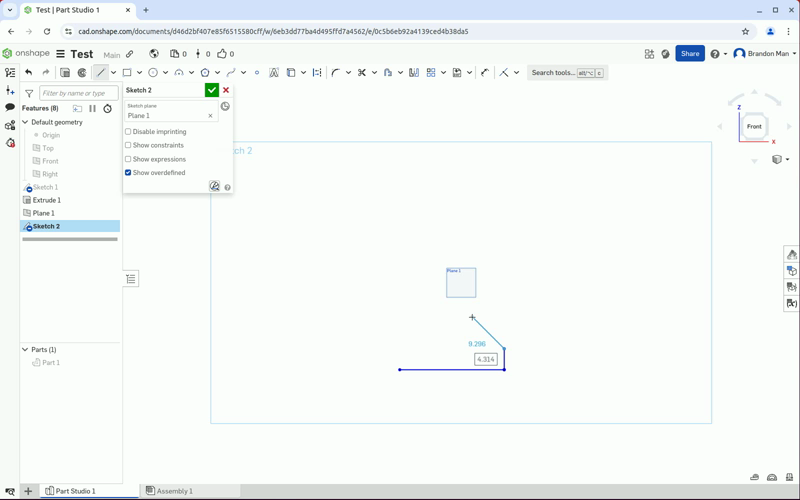
key_up(shift)
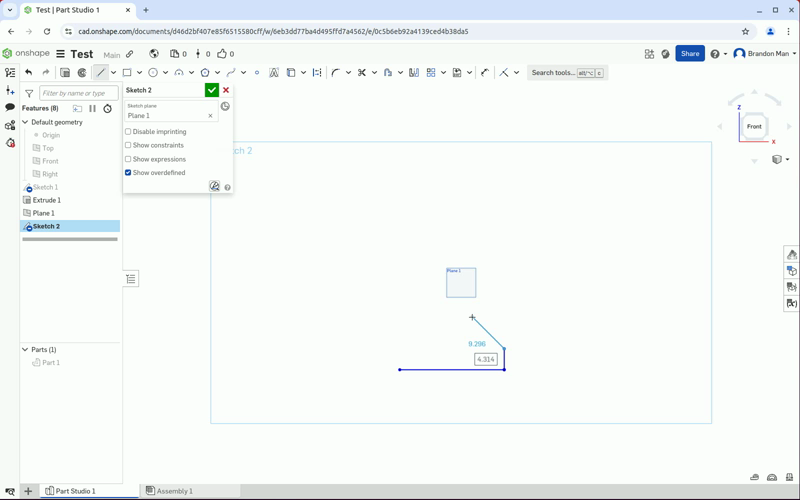
key_down(shift)
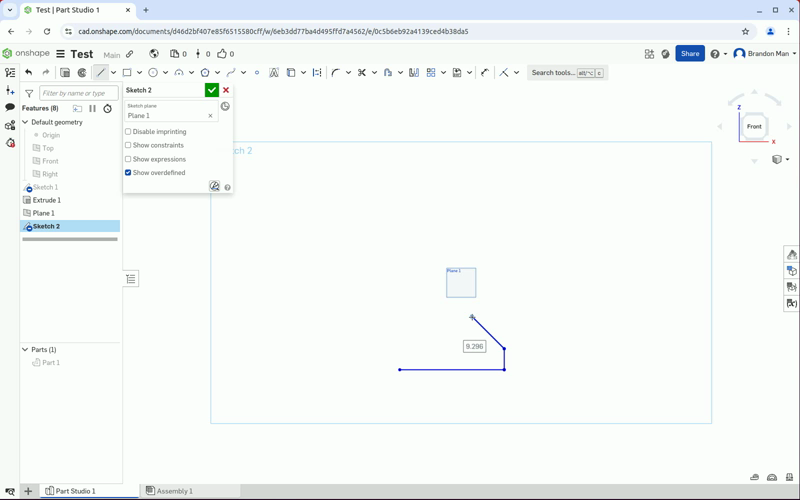
mouse_move(502, 316)
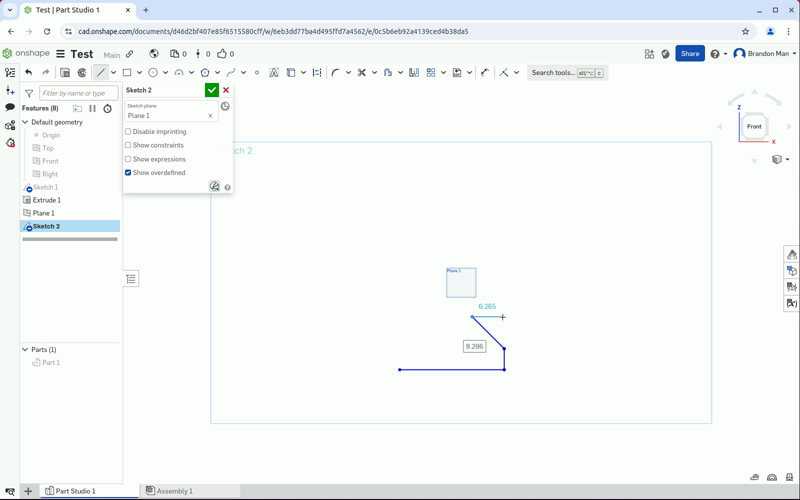
mouse_move(430, 316)
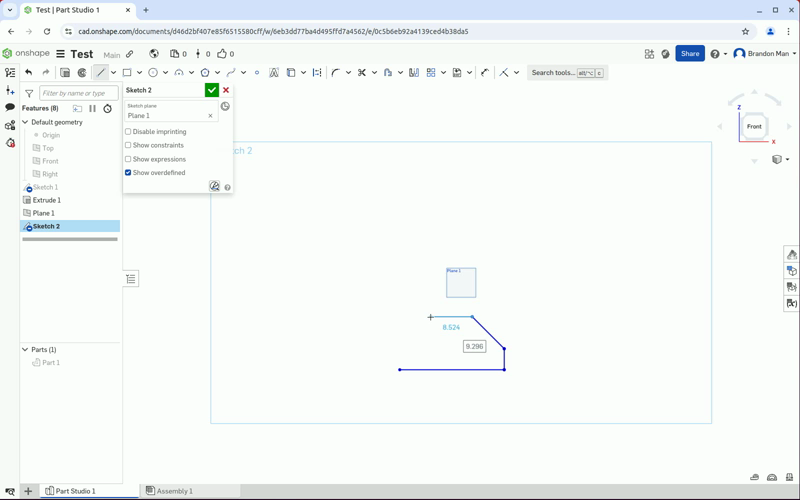
click(430, 316)
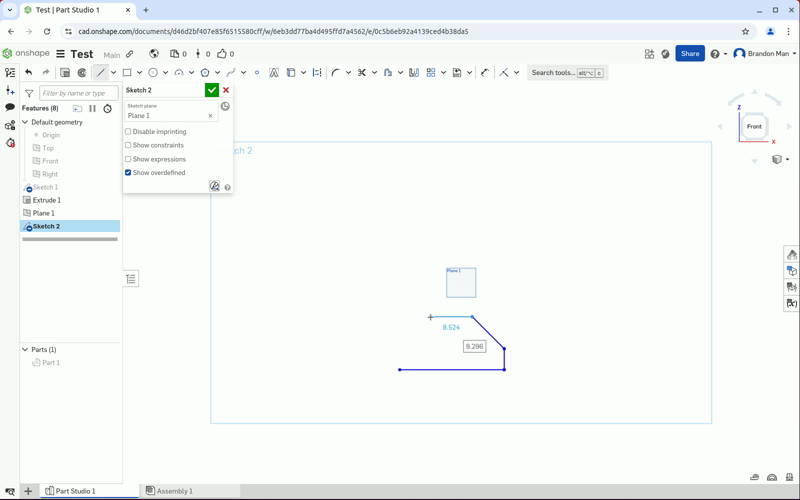
key_up(shift)
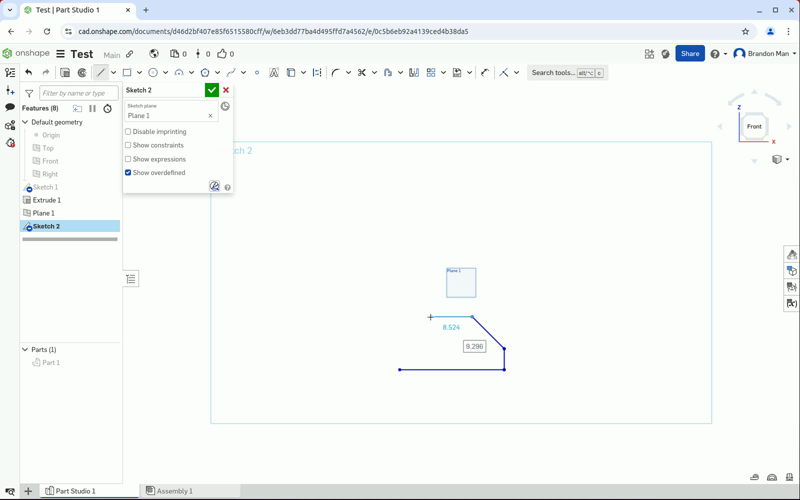
key_down(shift)
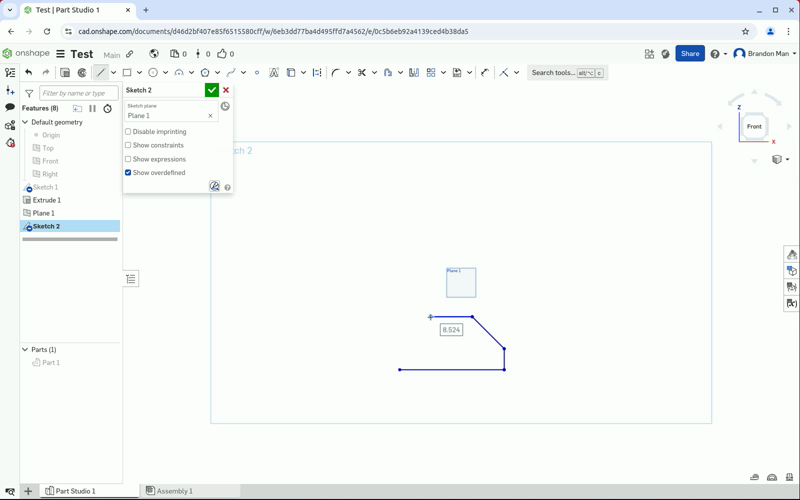
mouse_move(460, 316)
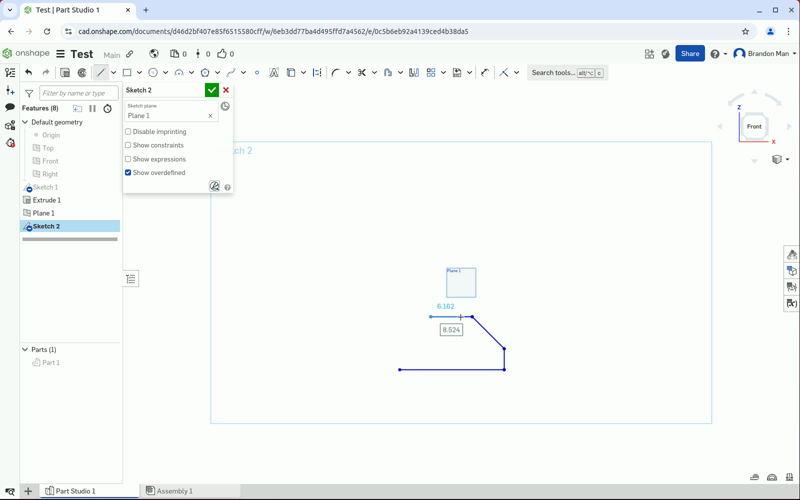
mouse_move(399, 348)
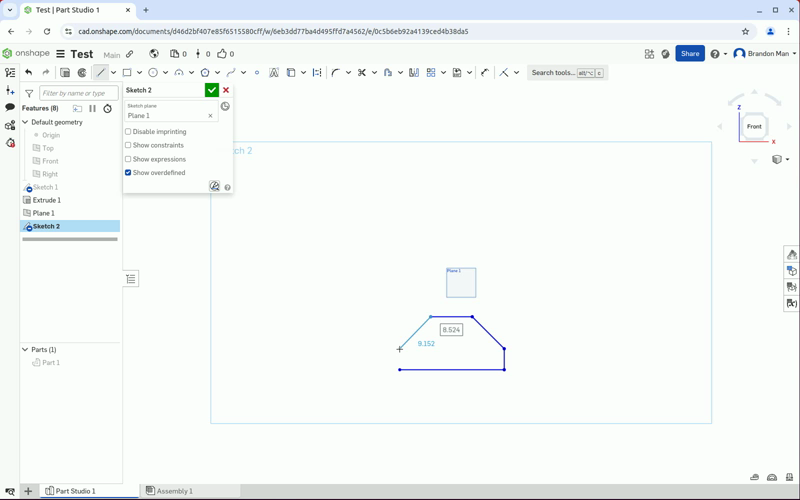
click(399, 348)
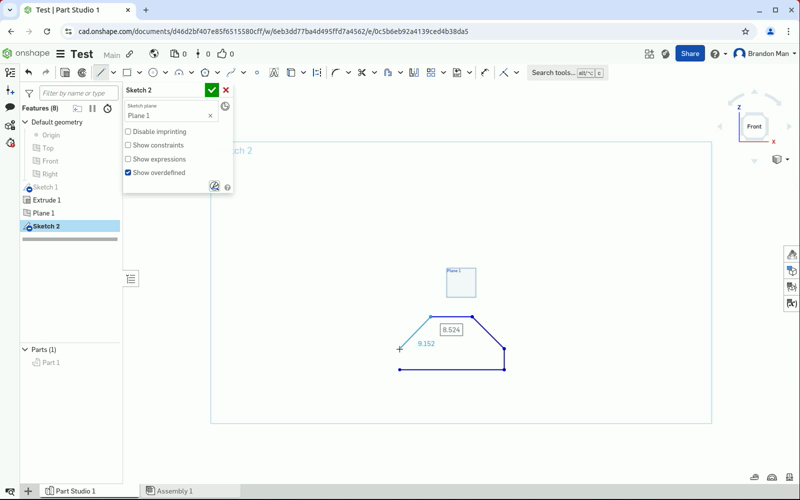
key_up(shift)
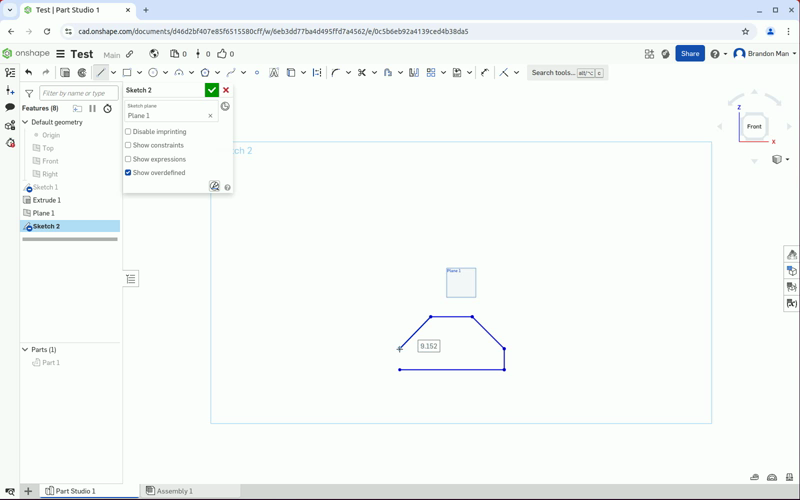
mouse_move(429, 348)
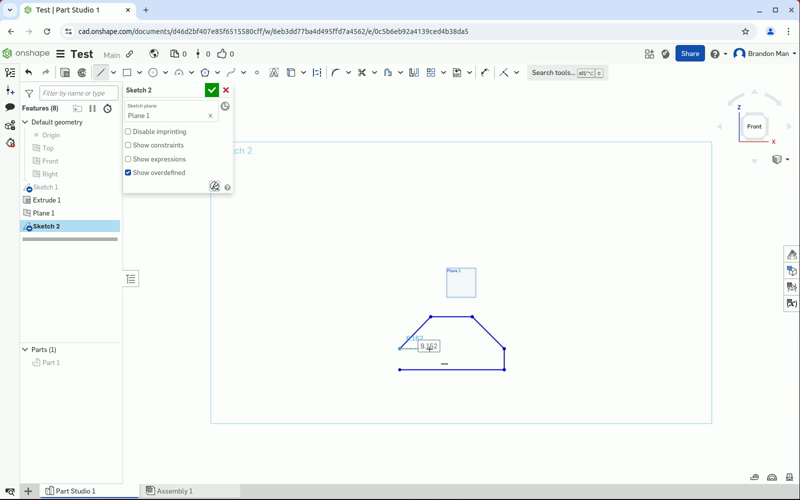
key_down(shift)
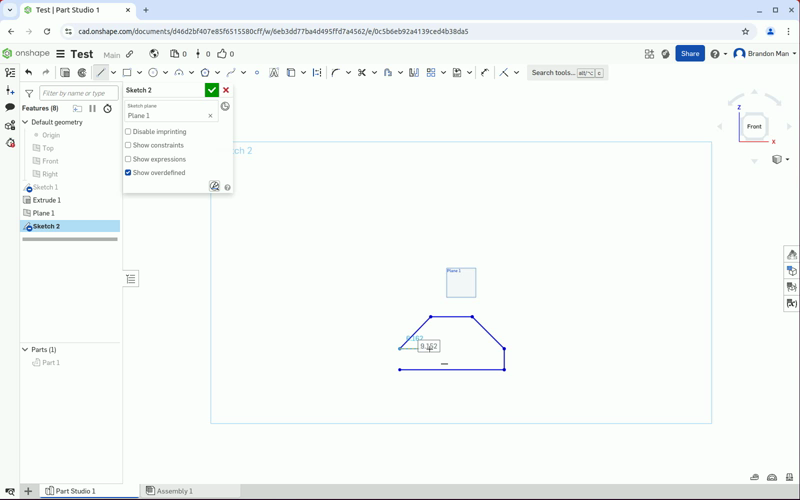
mouse_move(399, 369)
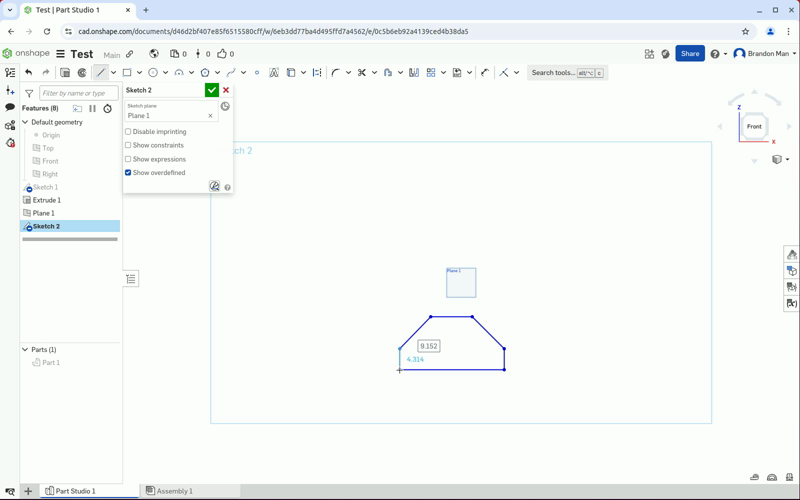
key_up(shift)
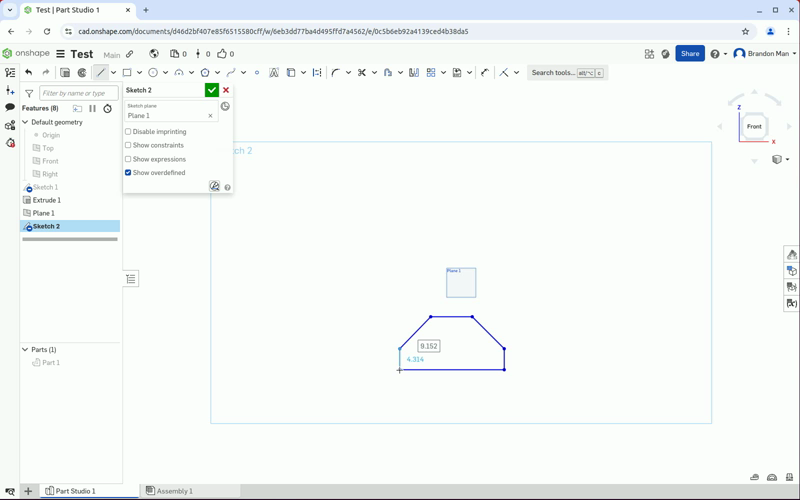
click(399, 369)
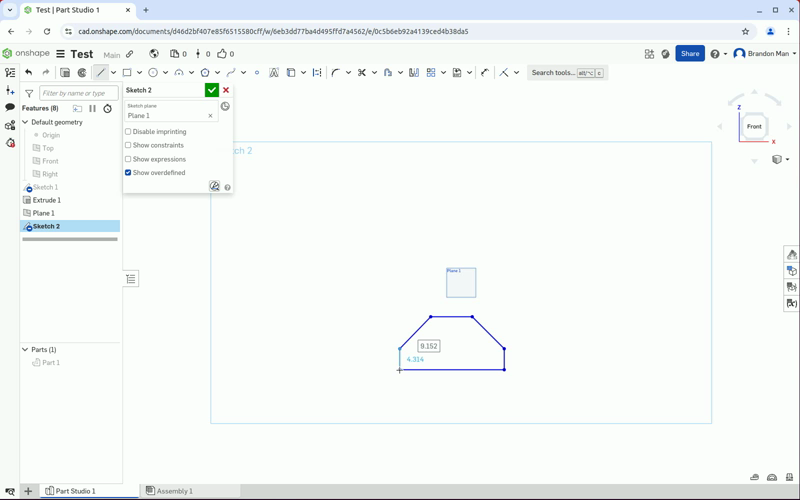
key(esc)
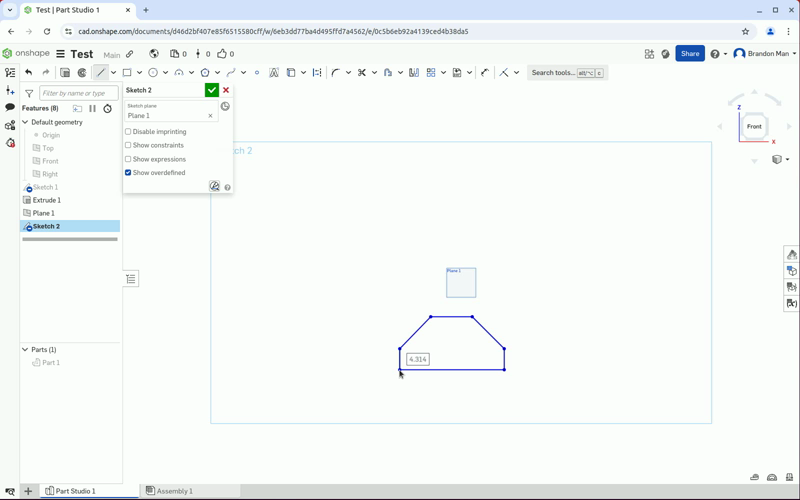
mouse_move(473, 325)
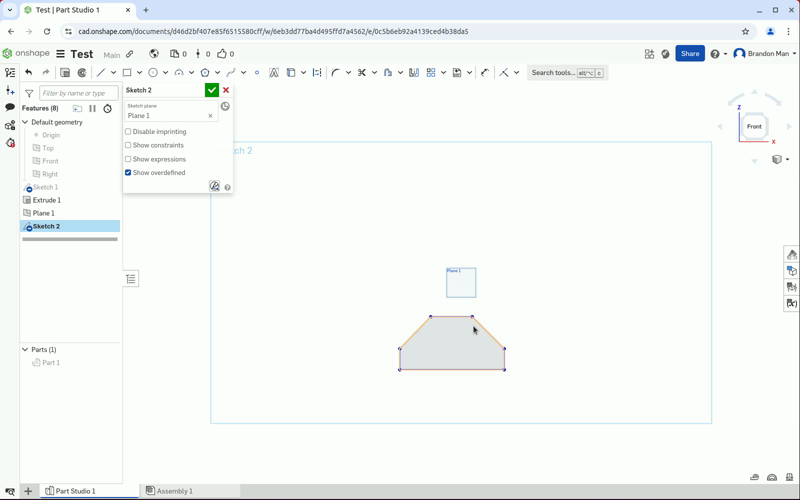
click(473, 325)
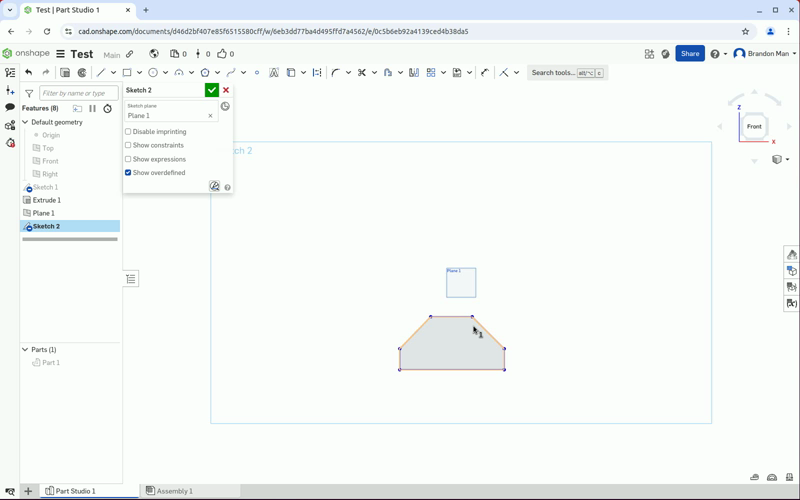
mouse_move(73, 352)
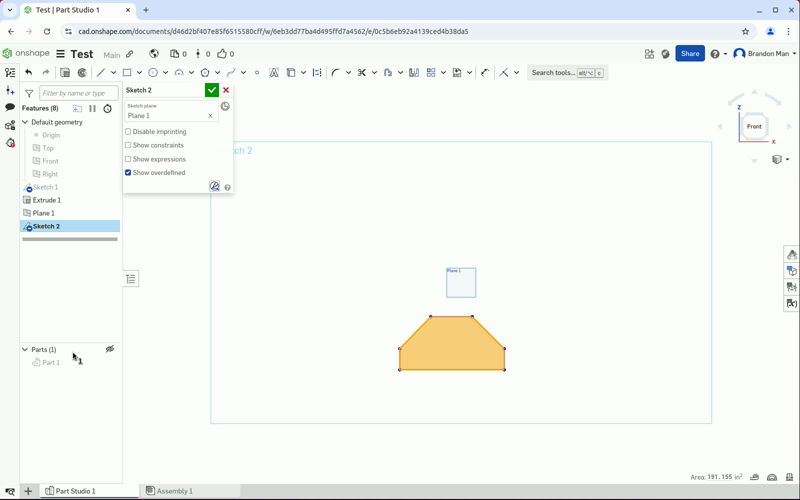
key(shift+y)
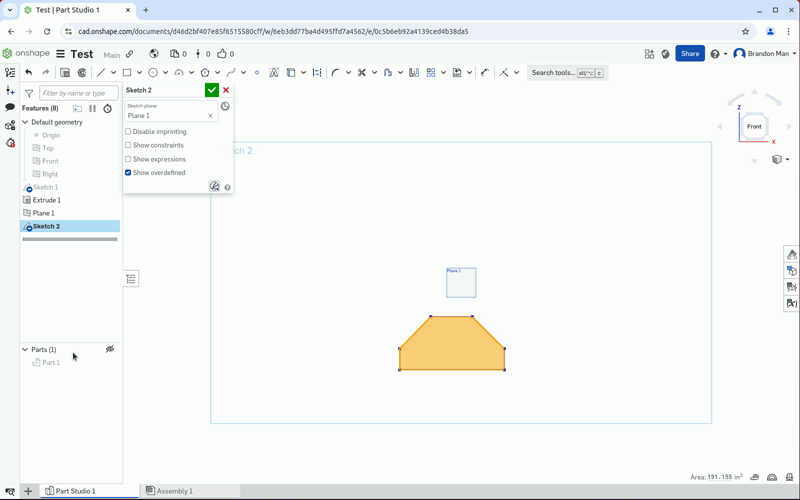
key(shift+e)
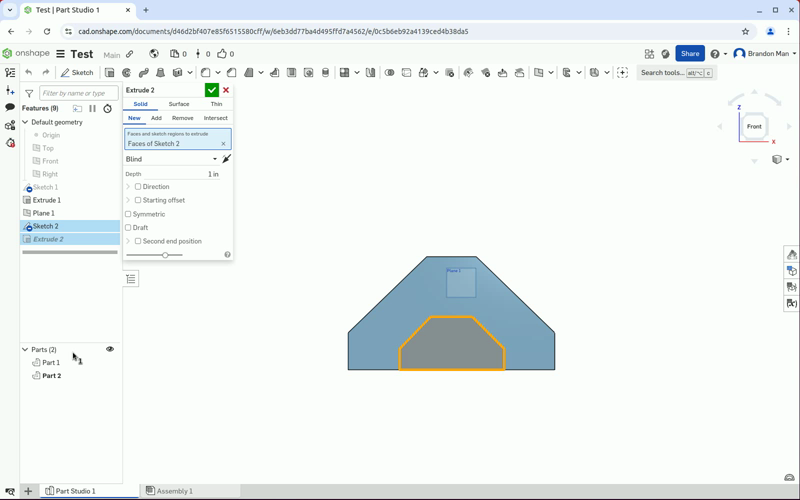
mouse_move(143, 106)
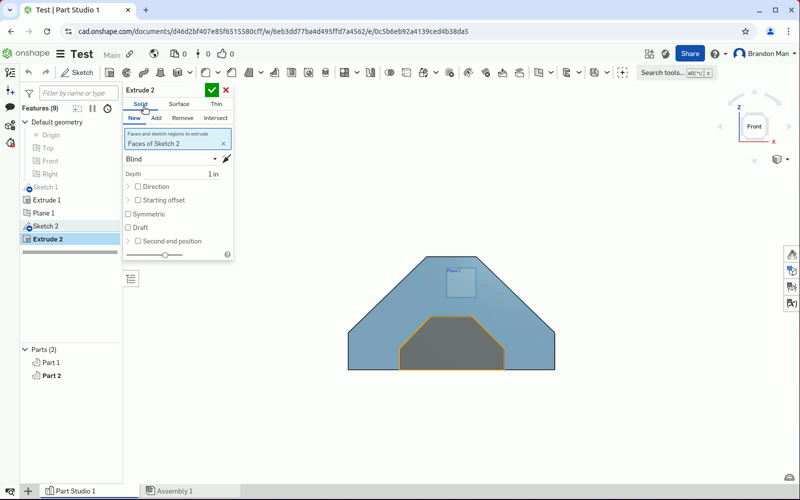
click(143, 106)
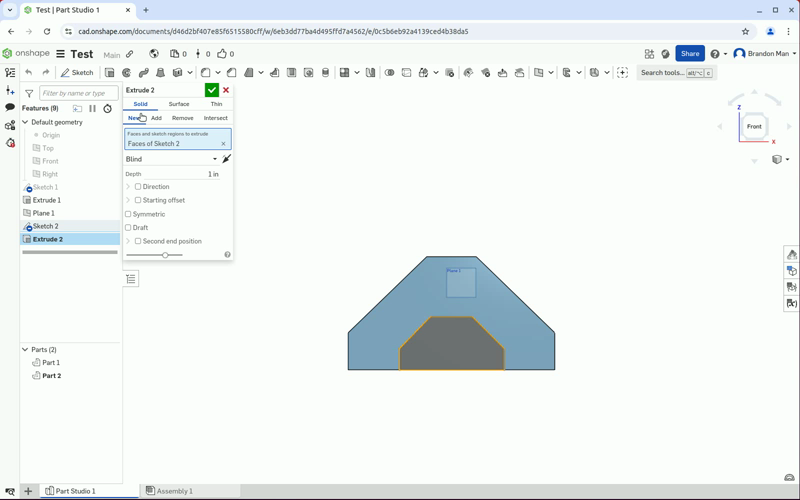
mouse_move(137, 120)
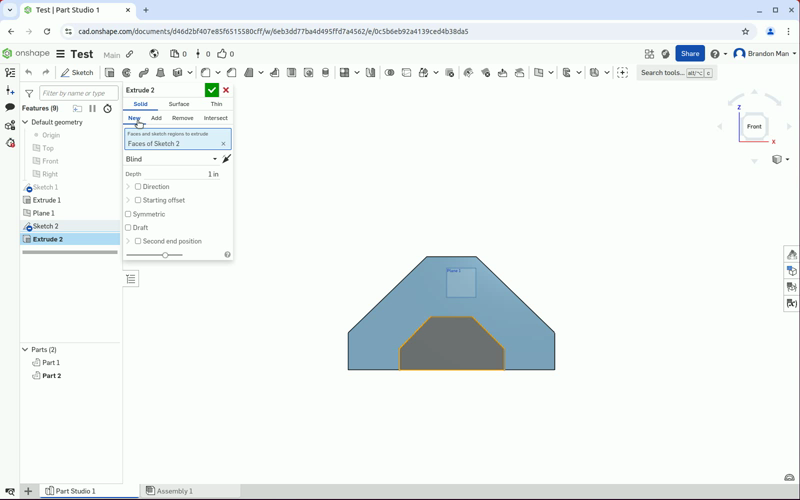
click(137, 120)
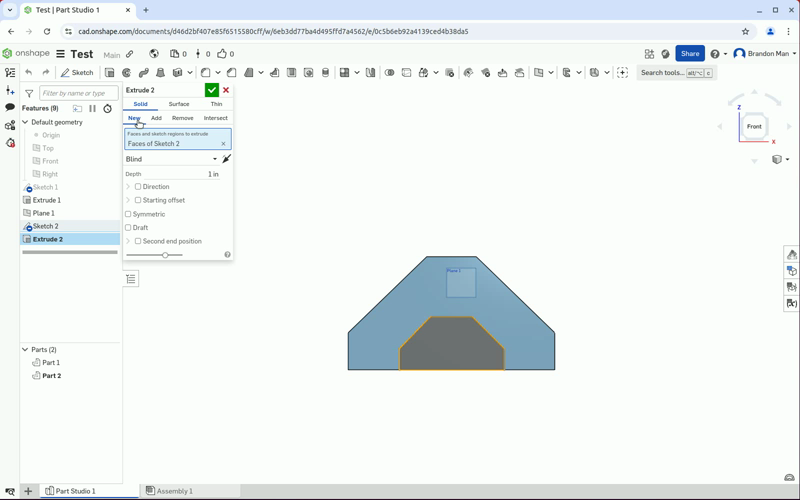
key(tab, 4)
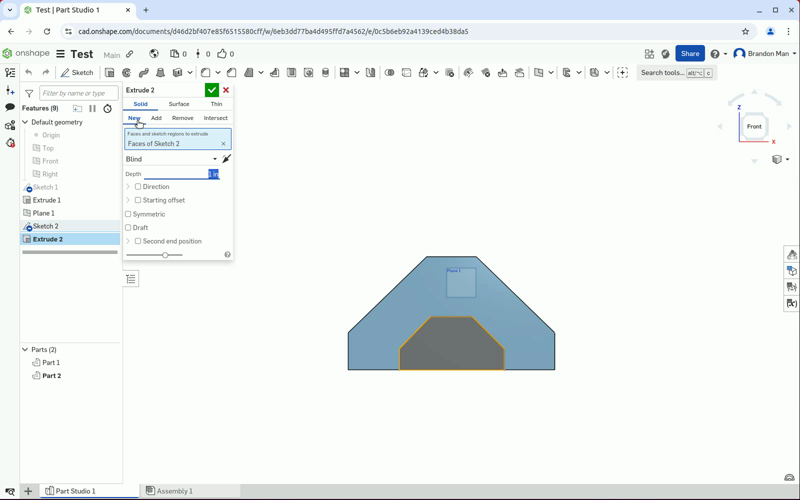
text(10.591)
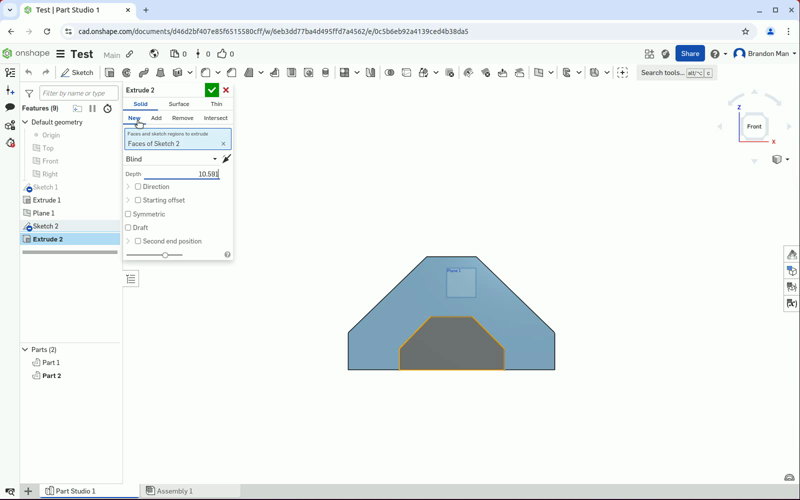
key(enter)
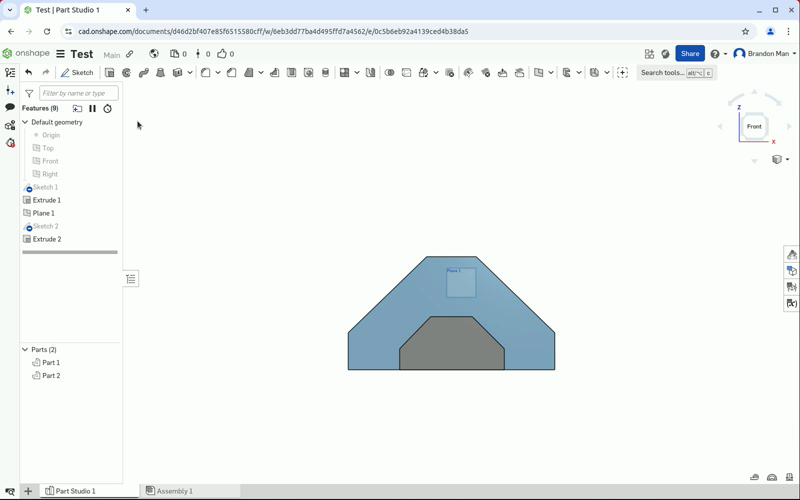
key(shift+h)
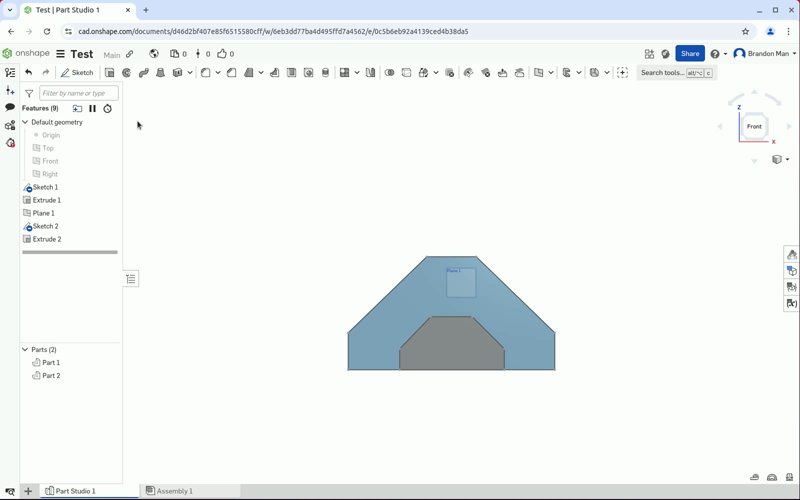
key(shift+h)
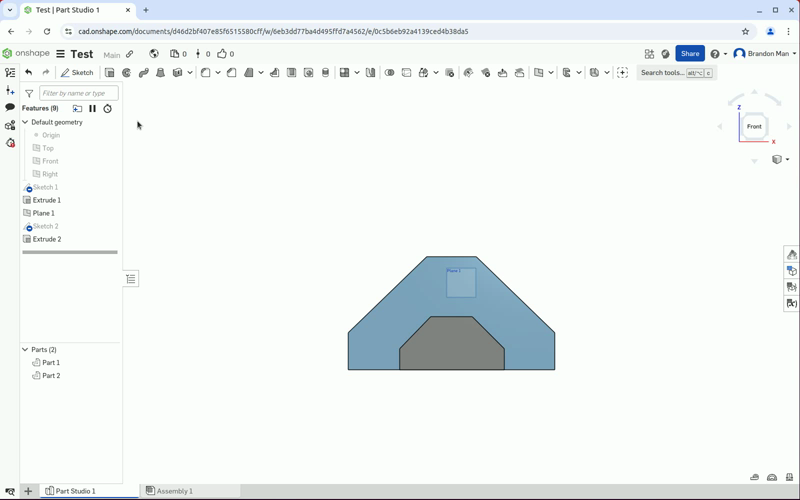
mouse_move(73, 189)
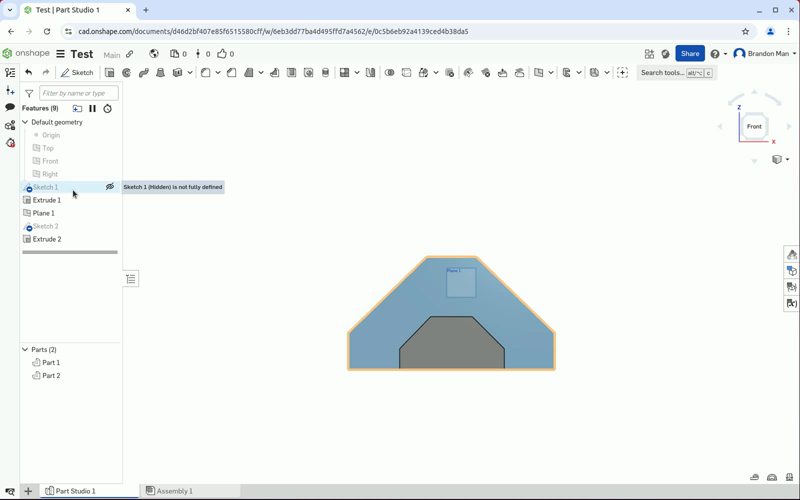
click(73, 189)
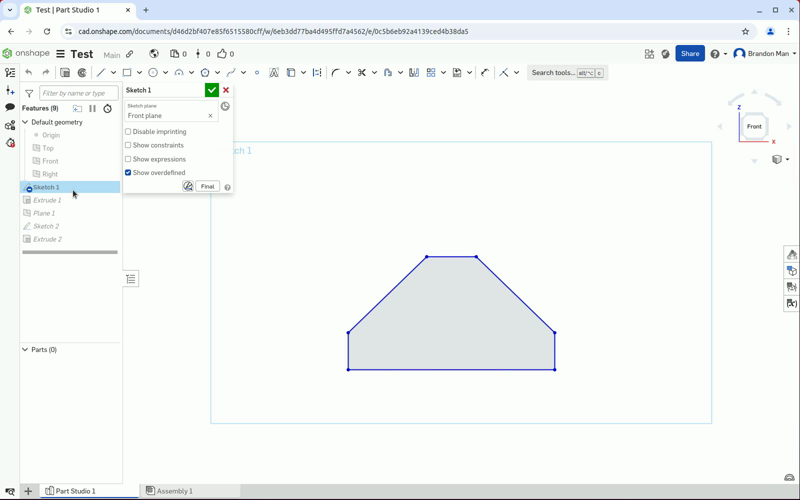
mouse_move(229, 92)
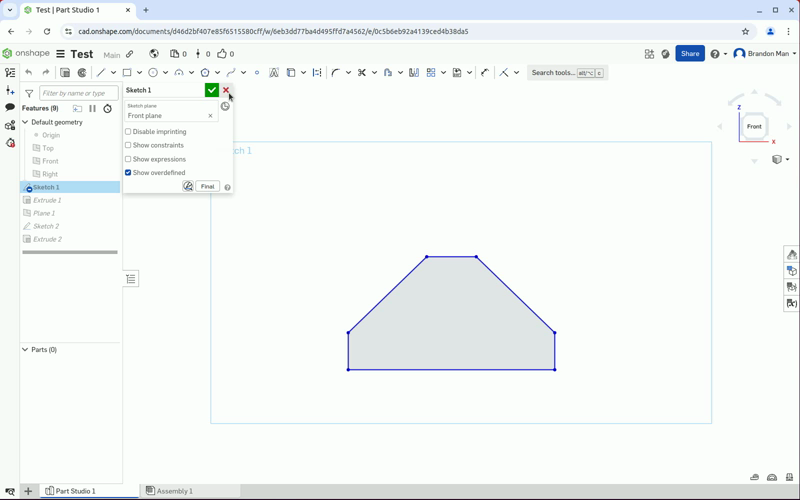
click(229, 92)
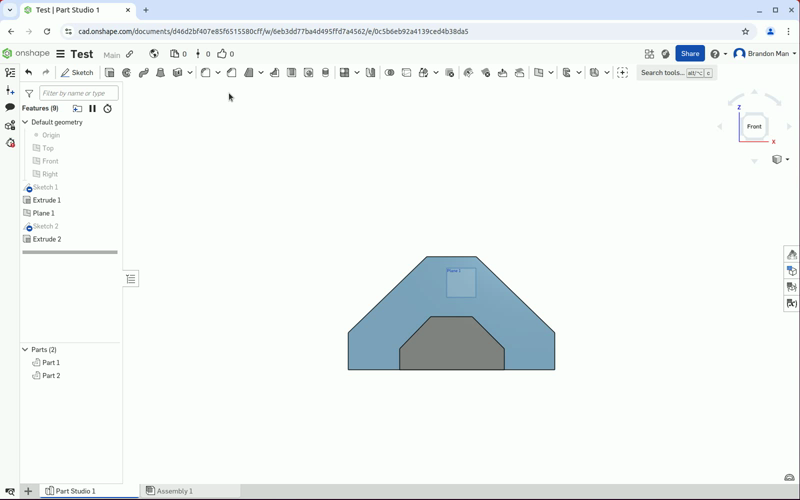
key(shift+s)
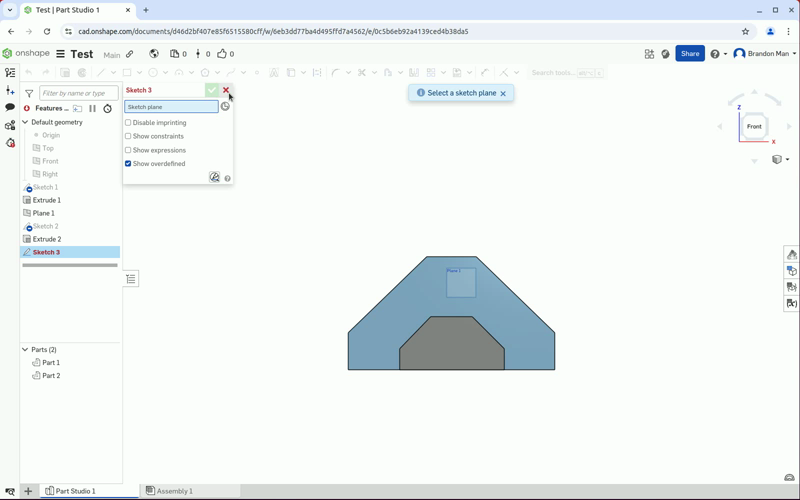
mouse_move(73, 215)
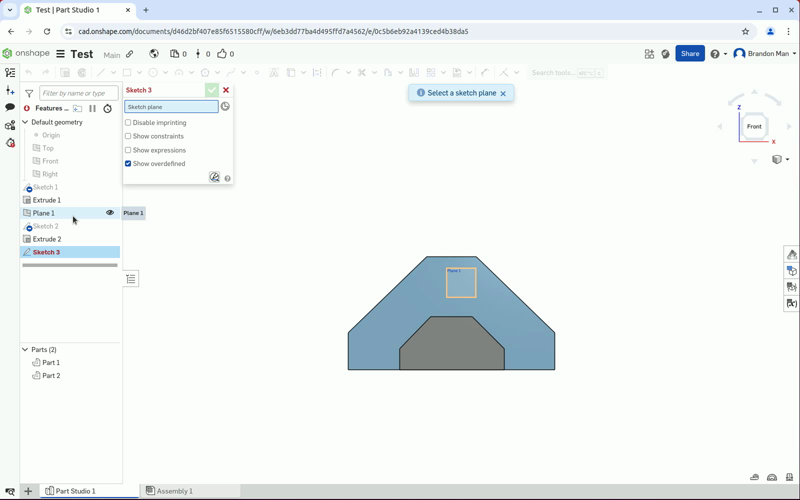
click(73, 215)
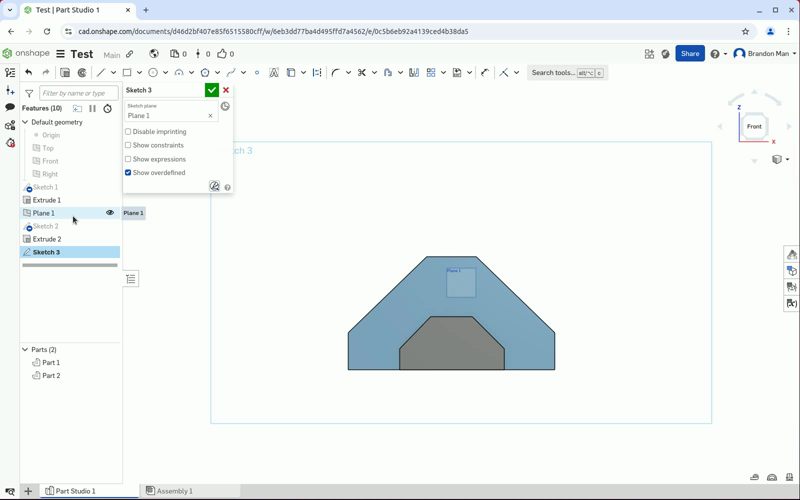
mouse_move(73, 352)
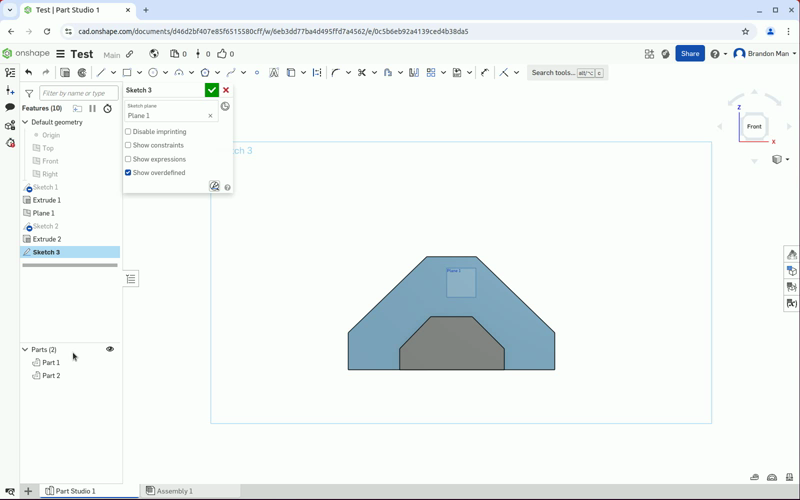
key(y)
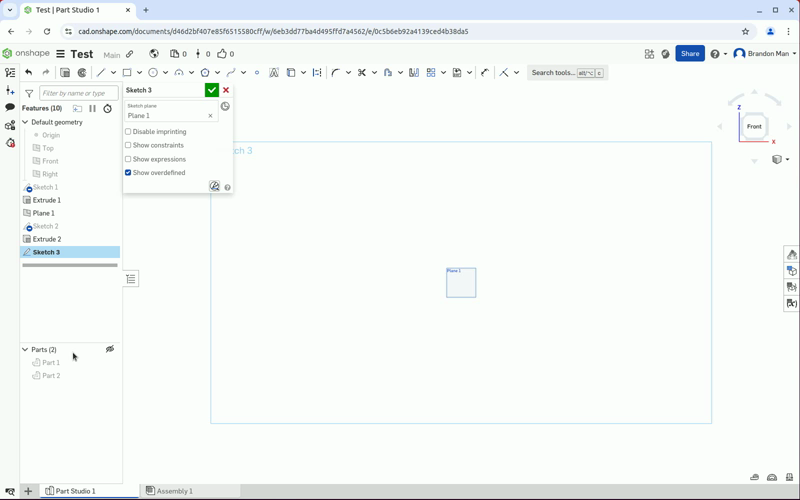
key(l)
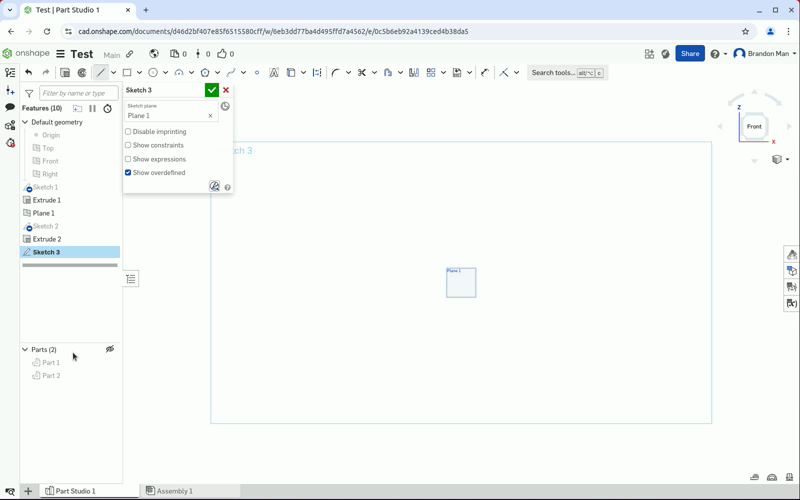
key_down(shift)
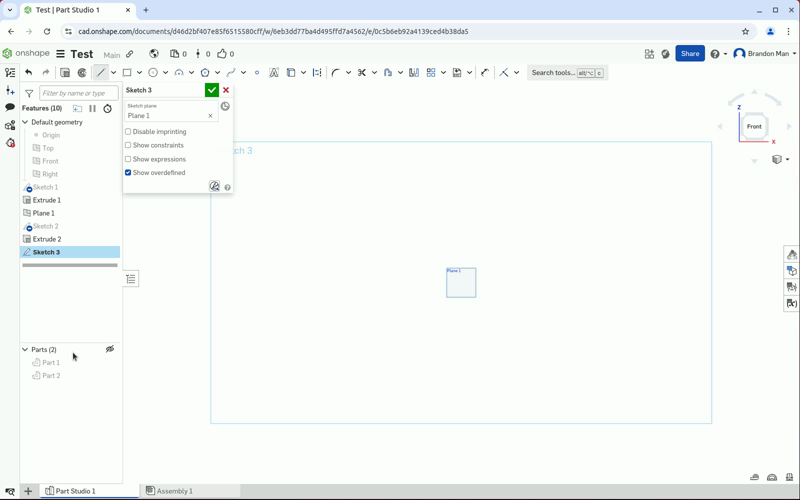
mouse_move(425, 278)
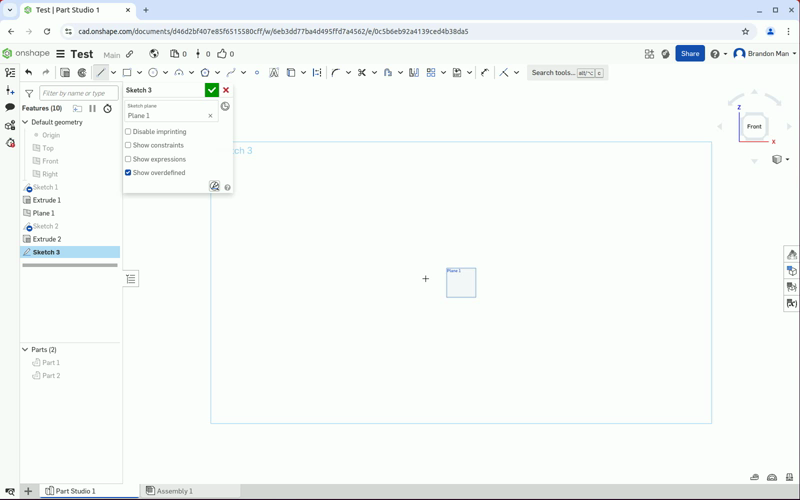
click(425, 278)
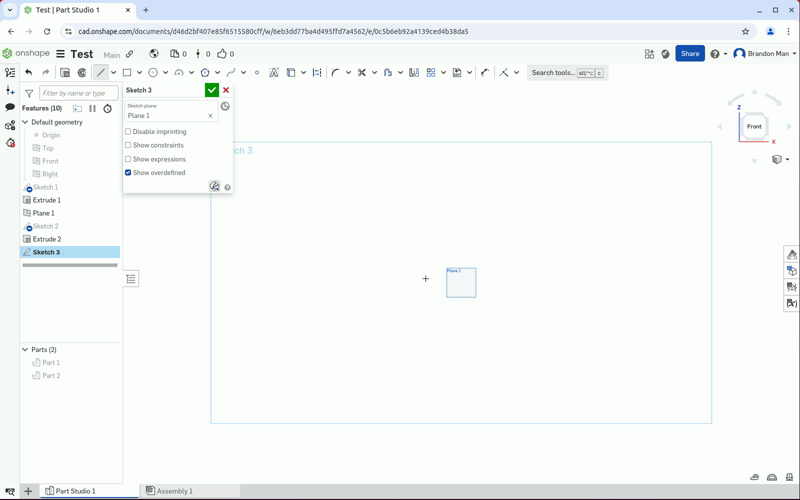
key_up(shift)
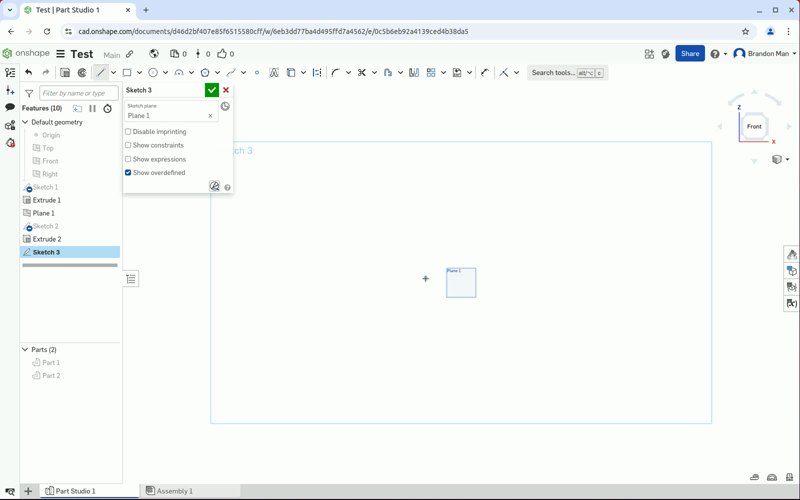
key_down(shift)
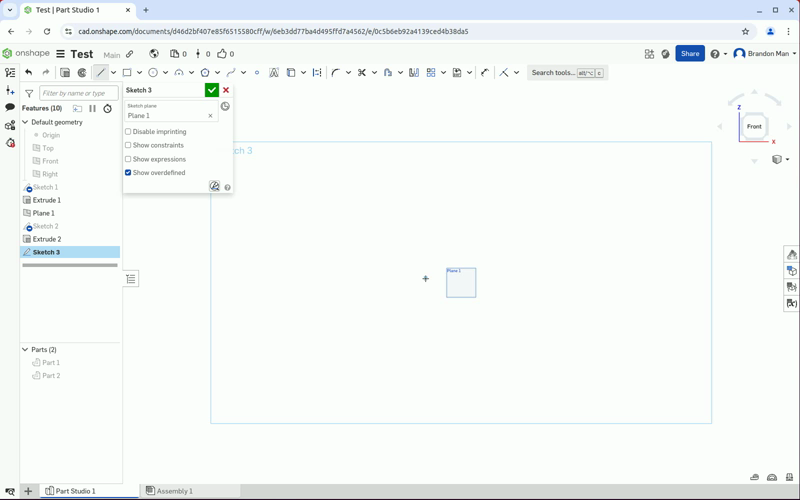
mouse_move(455, 278)
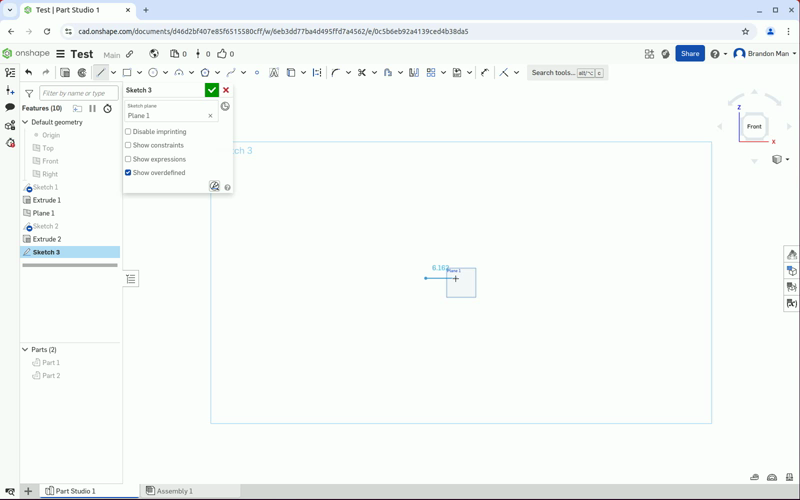
mouse_move(477, 278)
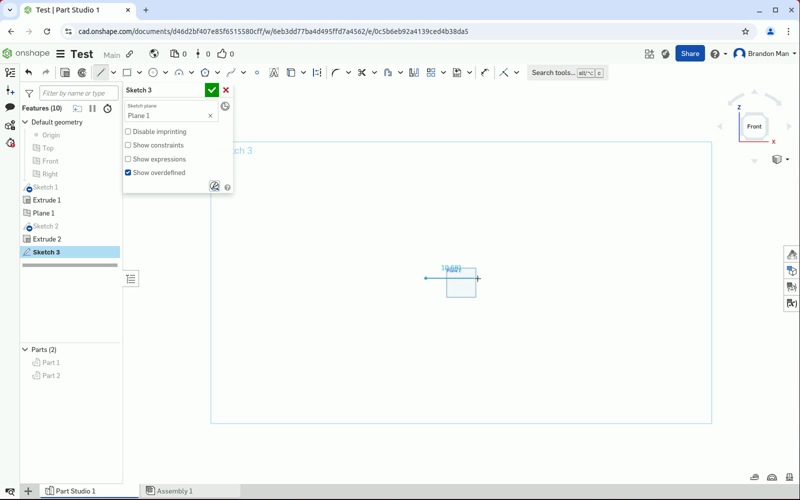
click(477, 278)
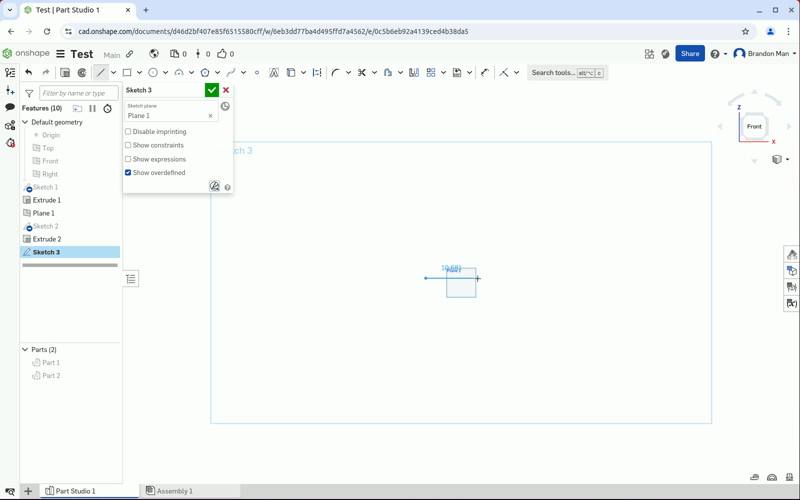
key_up(shift)
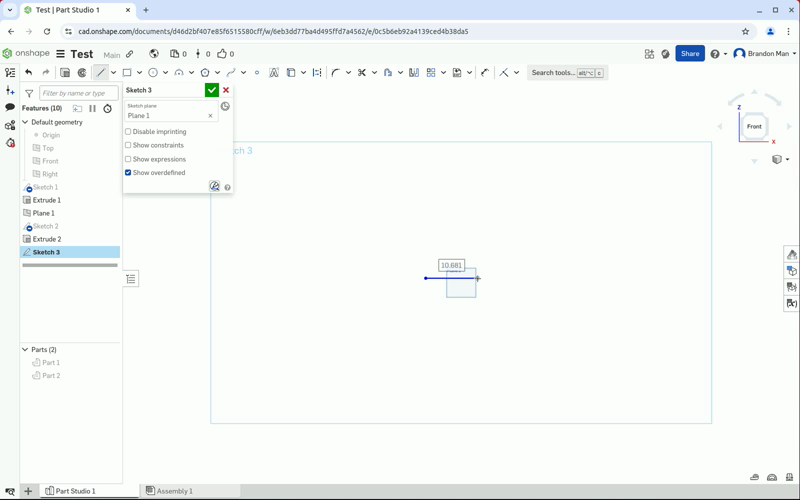
key_down(shift)
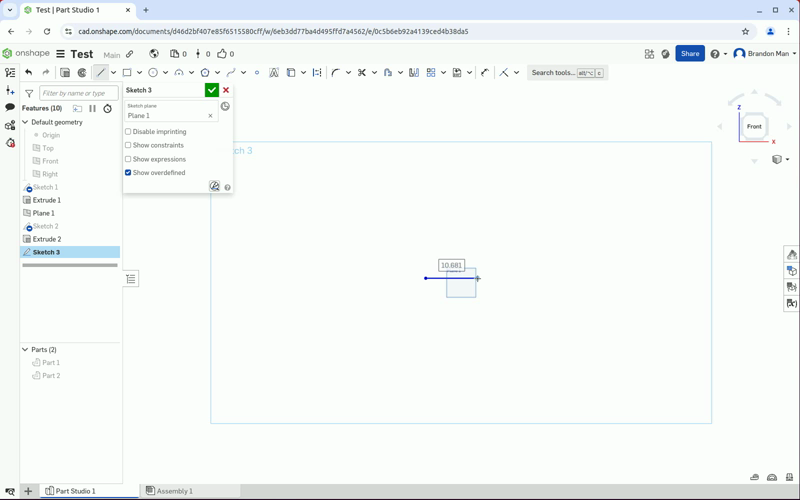
mouse_move(507, 278)
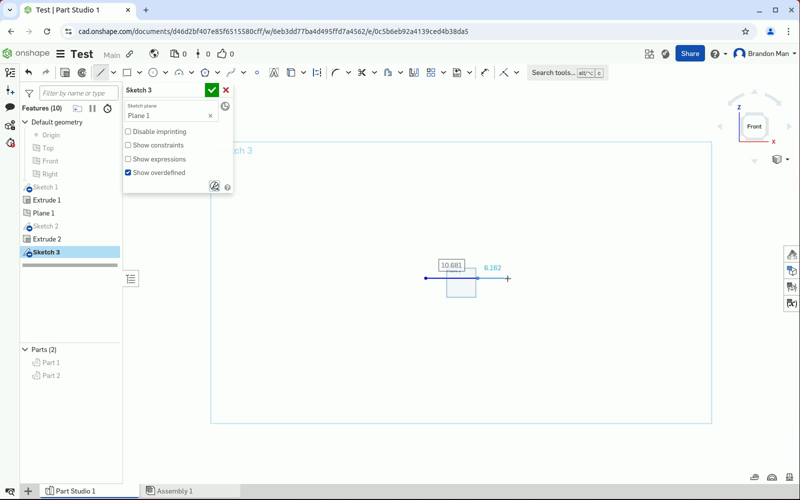
mouse_move(477, 254)
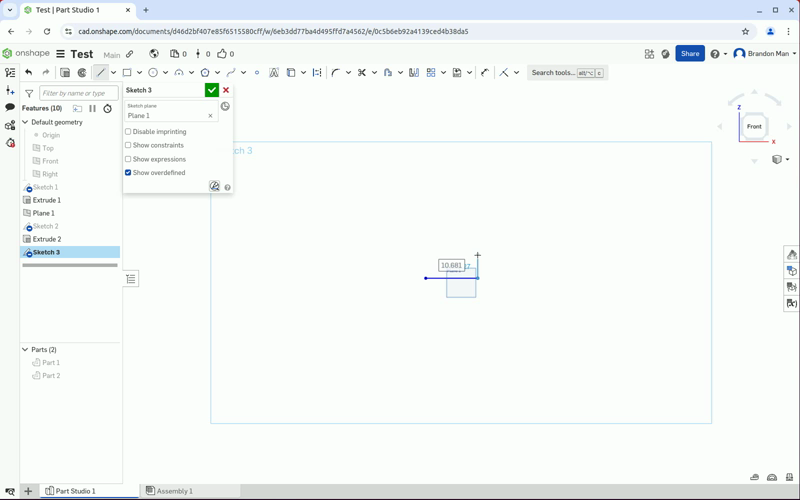
click(477, 254)
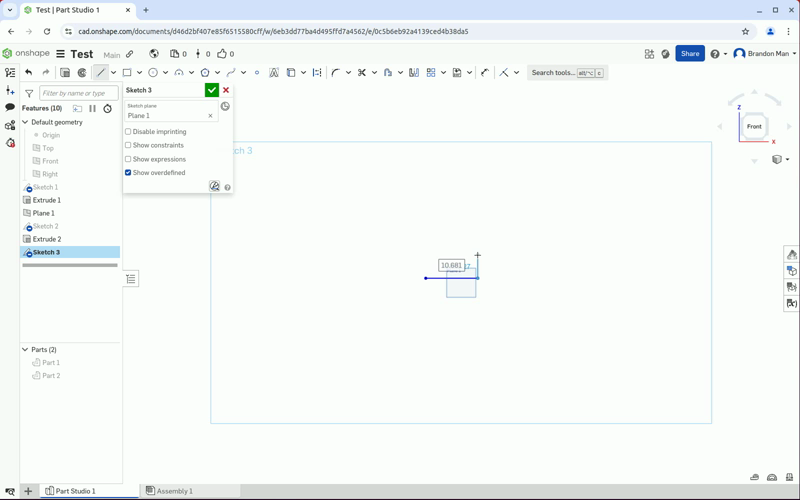
key_up(shift)
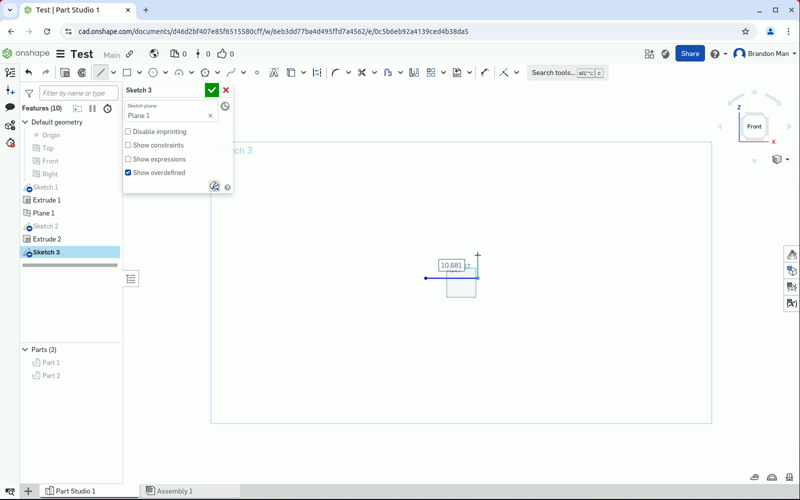
key_down(shift)
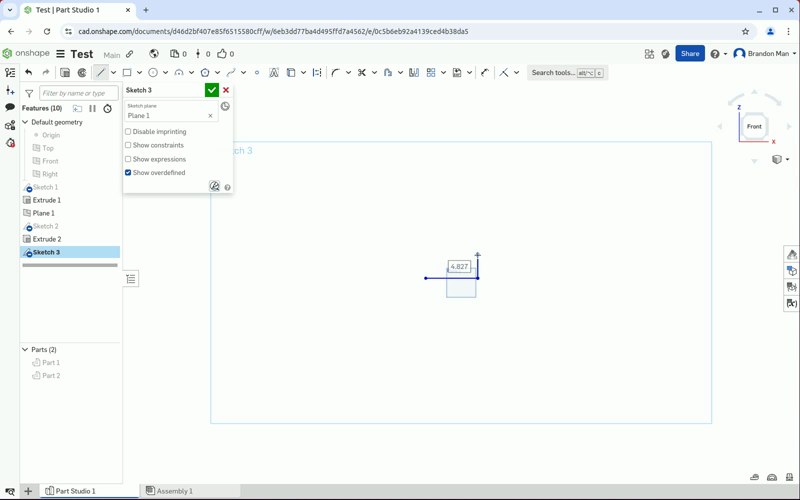
mouse_move(507, 254)
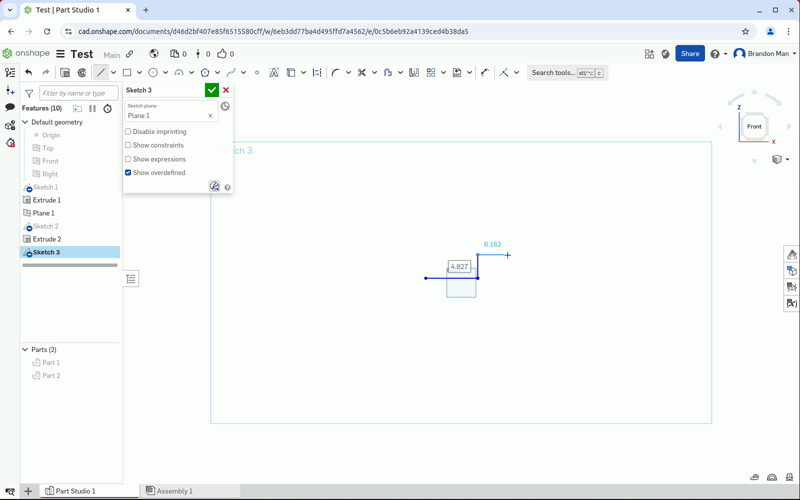
mouse_move(425, 254)
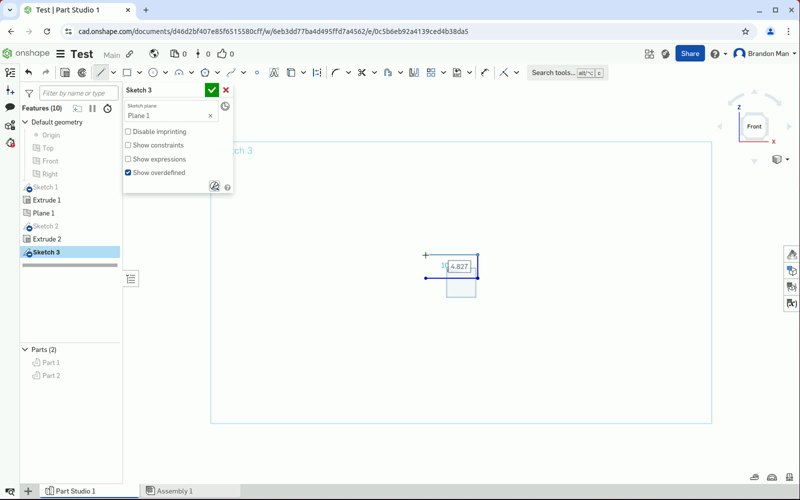
click(425, 254)
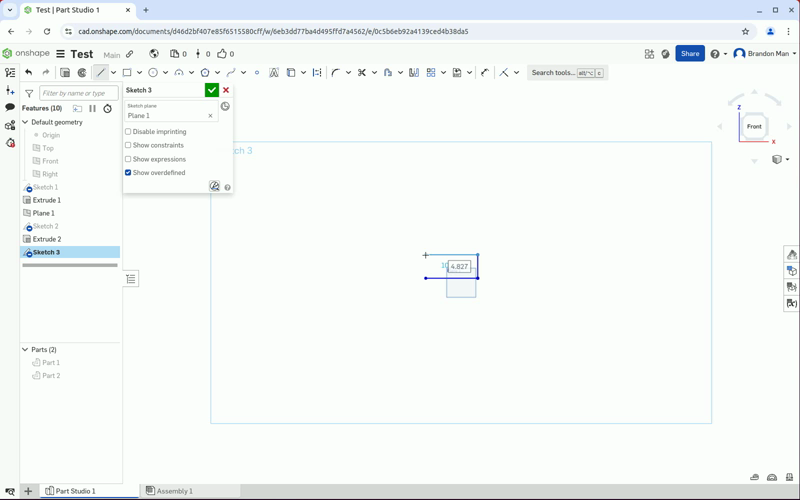
key_up(shift)
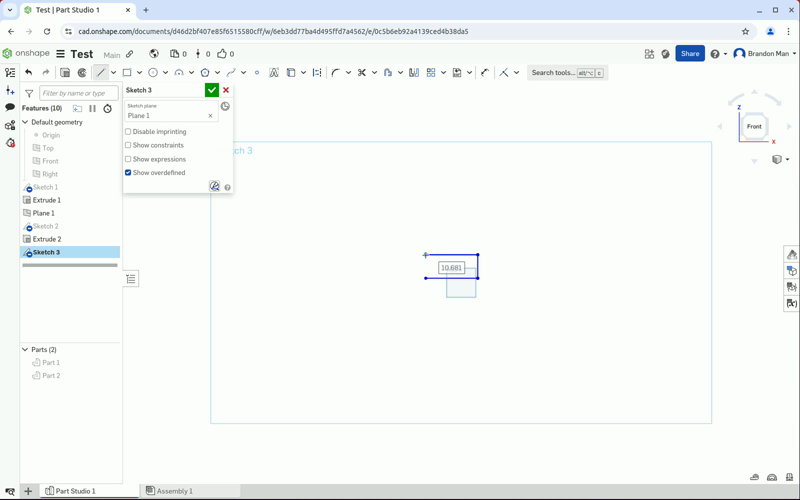
mouse_move(455, 254)
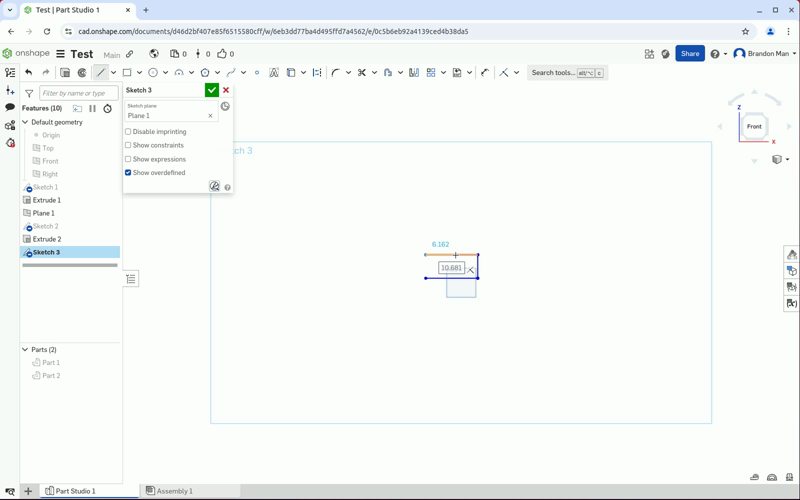
key_down(shift)
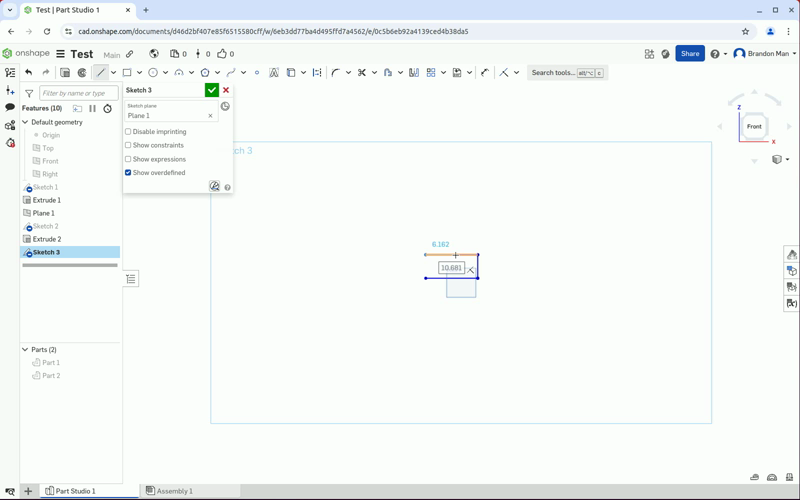
mouse_move(425, 278)
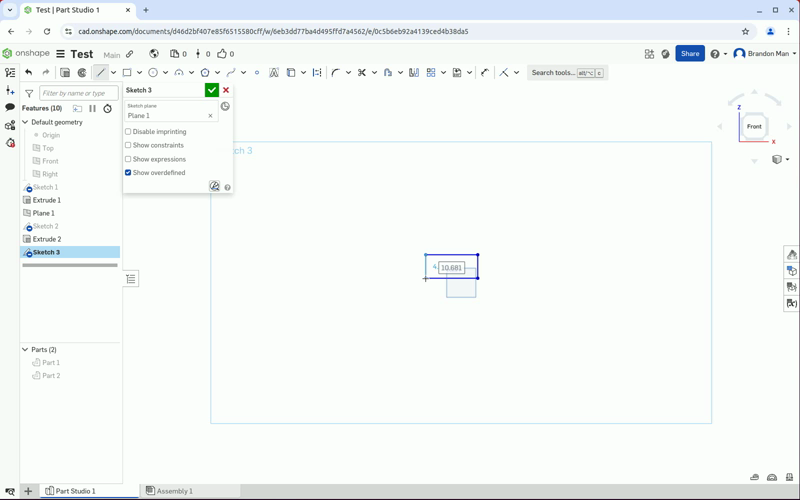
key_up(shift)
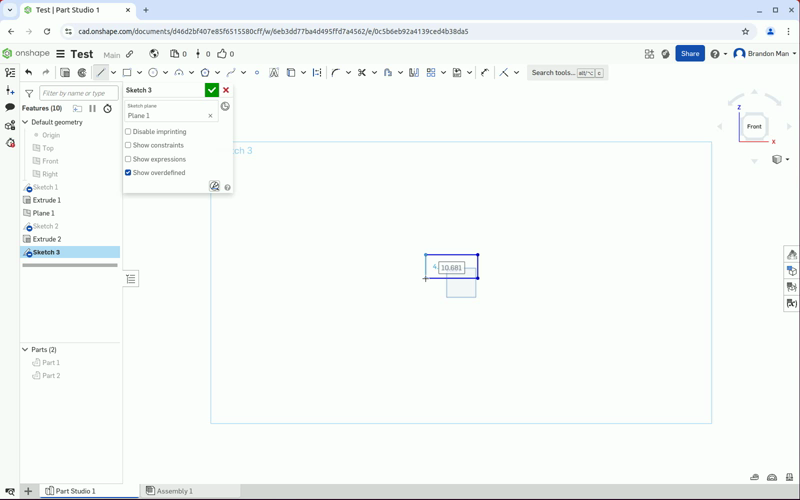
click(425, 278)
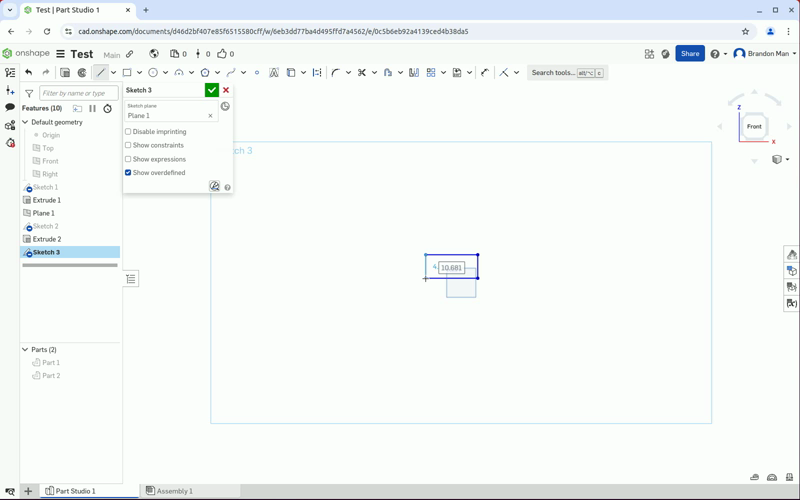
key(esc)
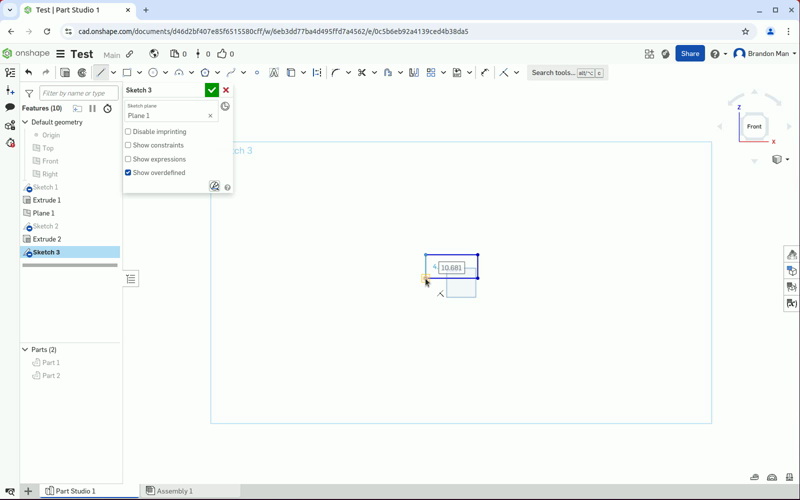
mouse_move(447, 258)
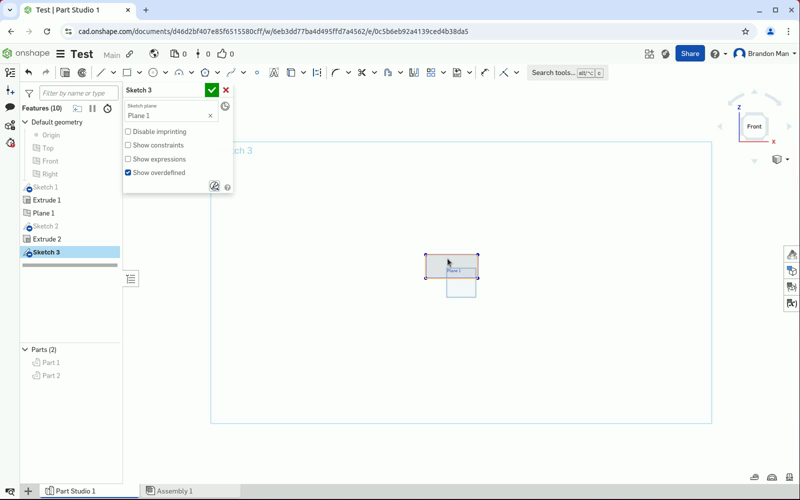
scroll(6)
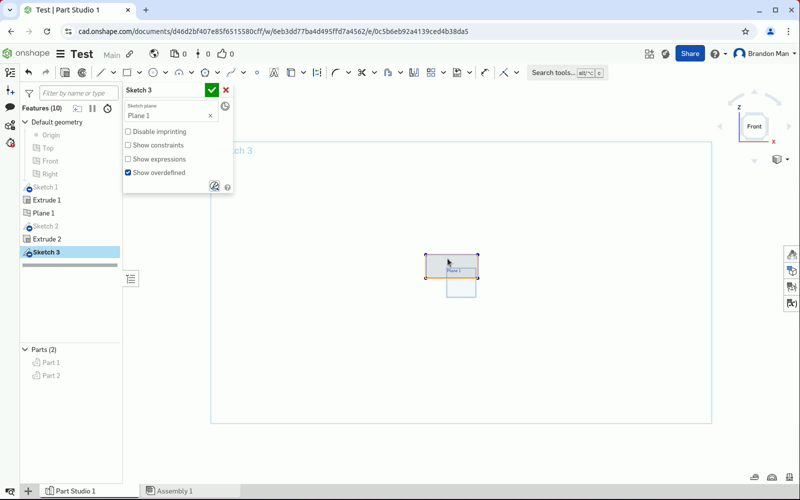
scroll(6)
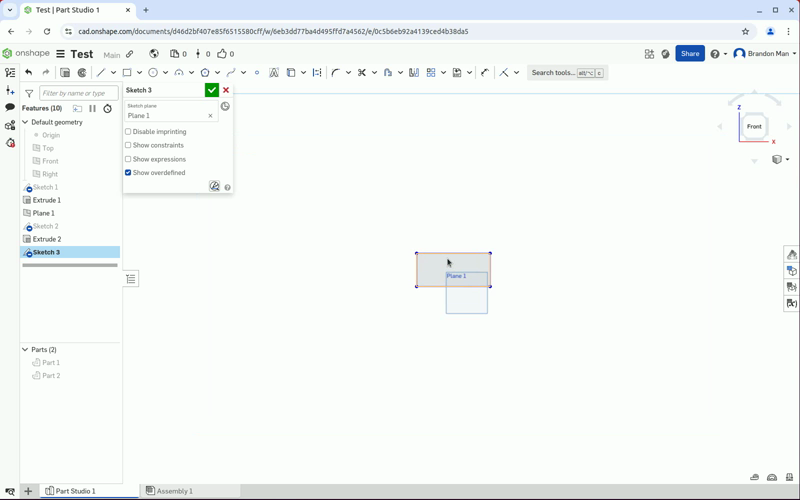
scroll(6)
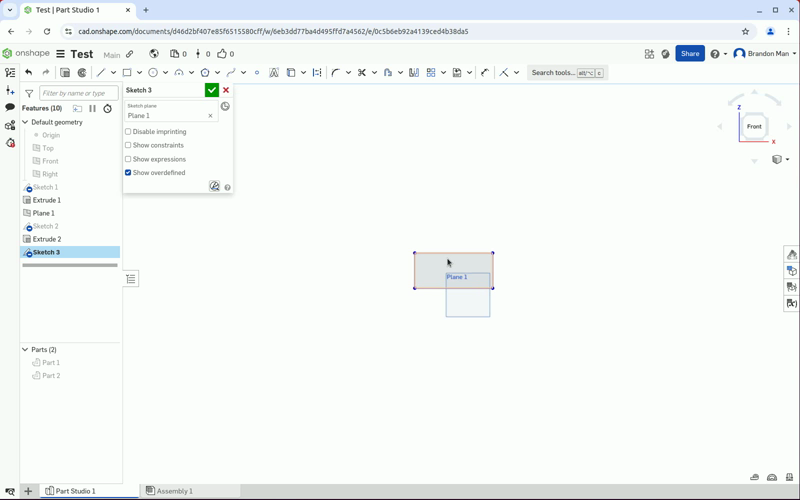
scroll(6)
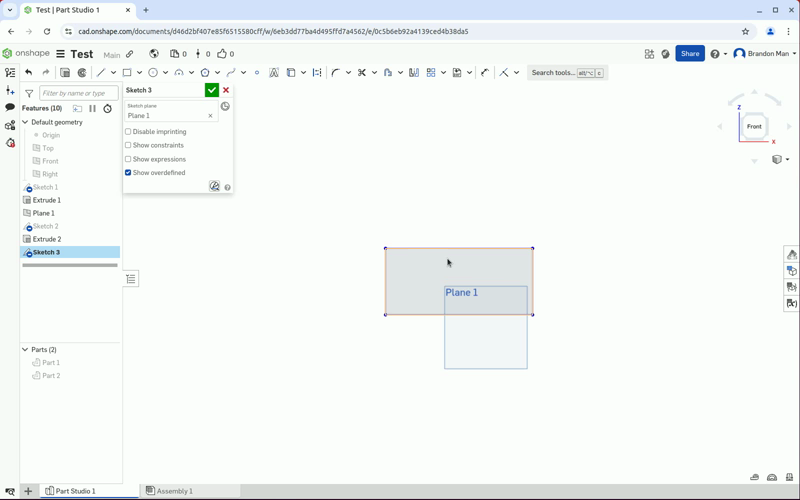
scroll(6)
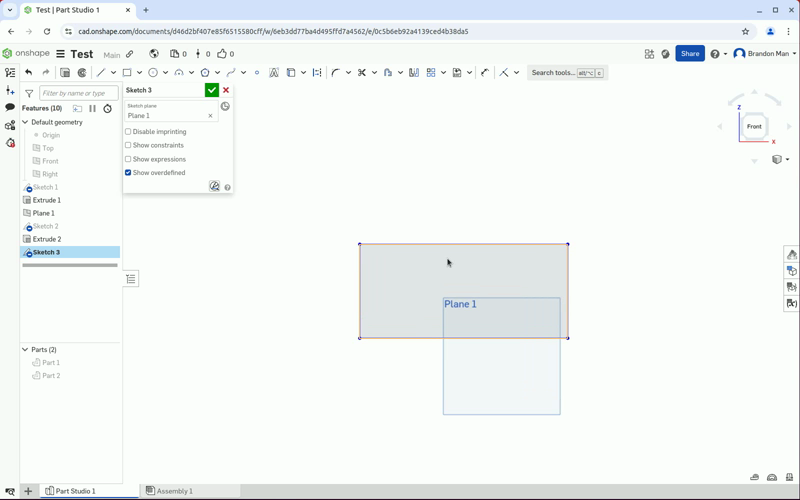
scroll(6)
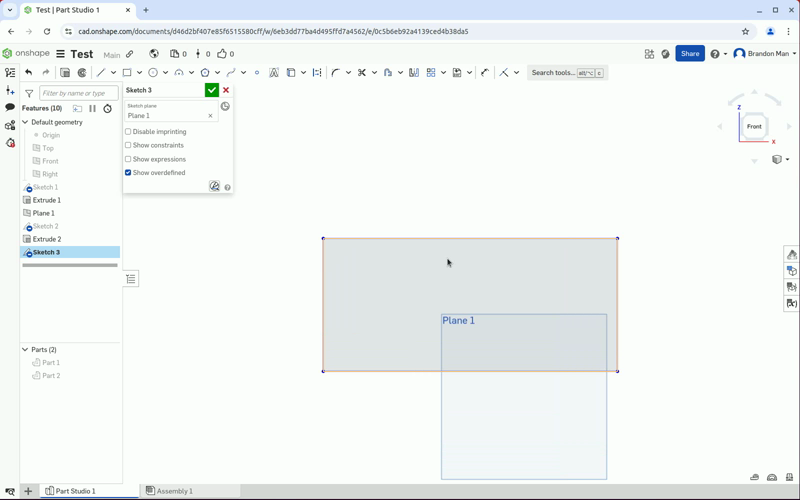
scroll(6)
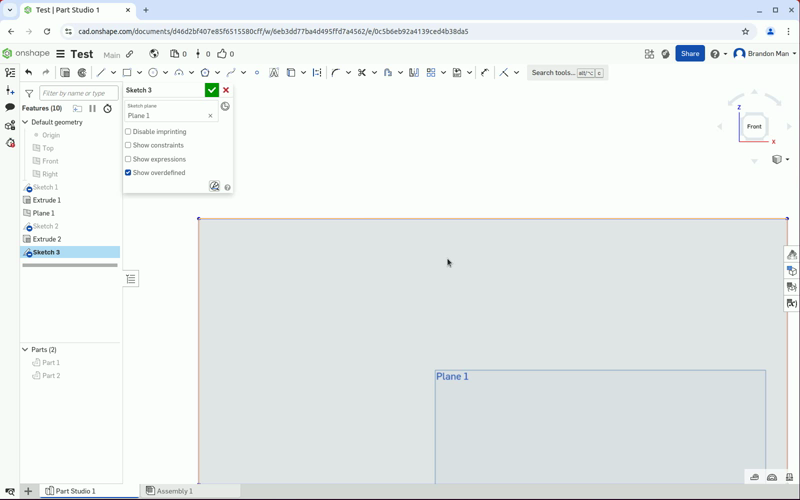
click(447, 258)
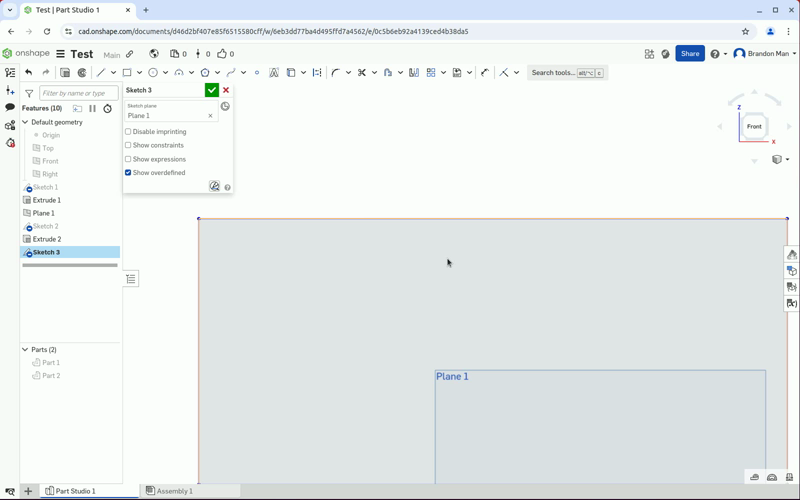
scroll(-6)
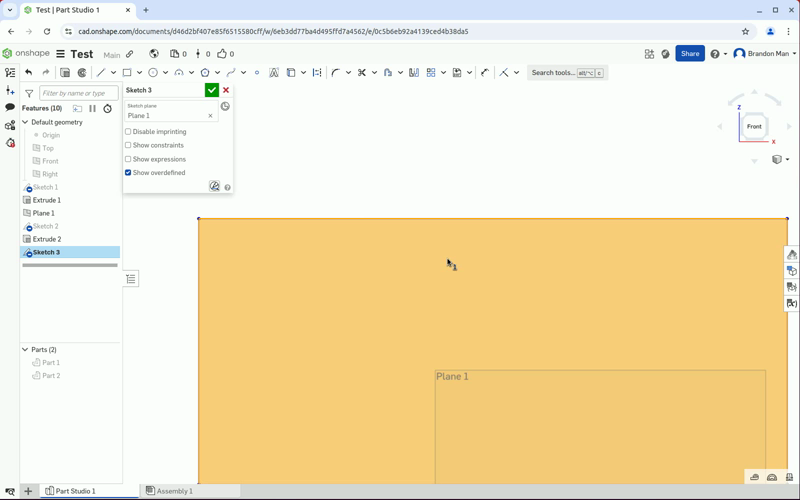
scroll(-6)
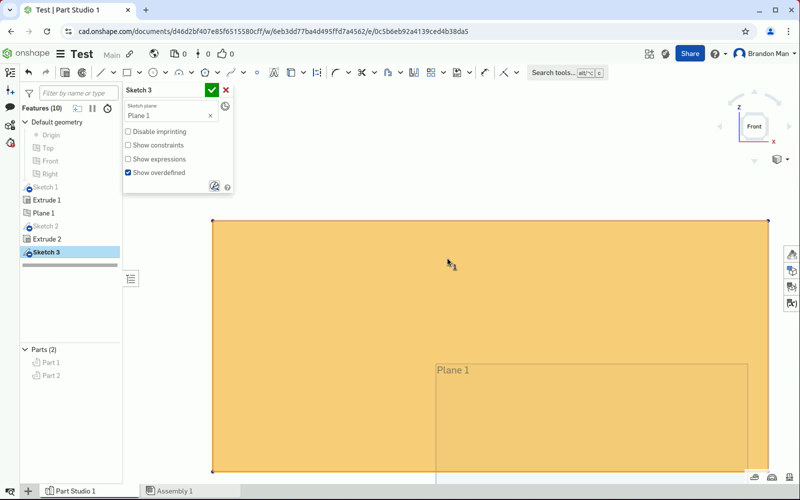
scroll(-6)
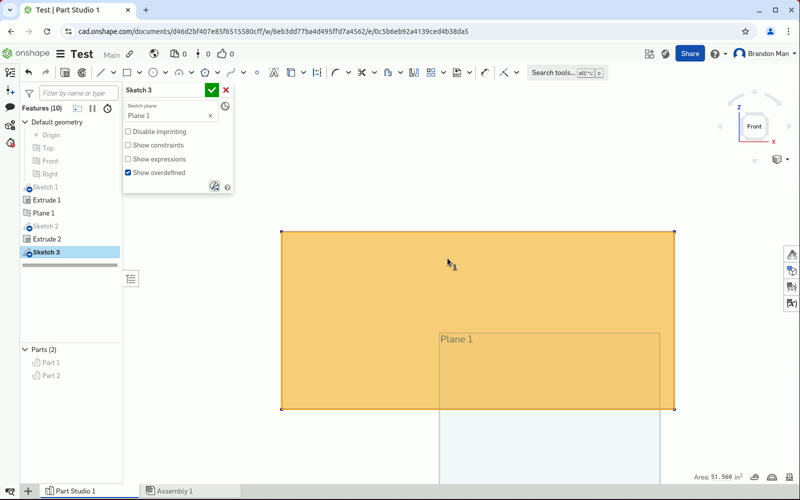
scroll(-6)
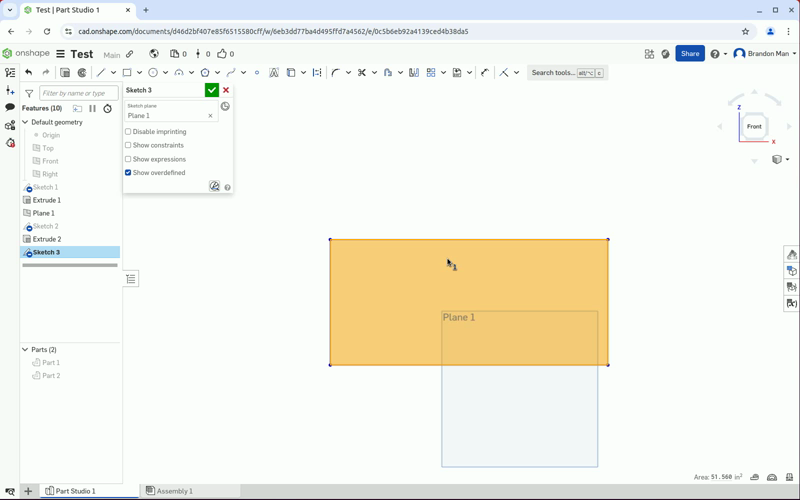
scroll(-6)
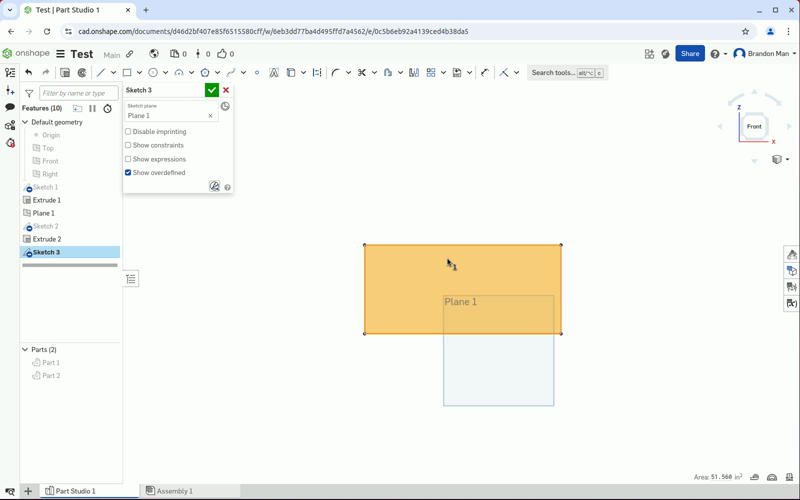
scroll(-6)
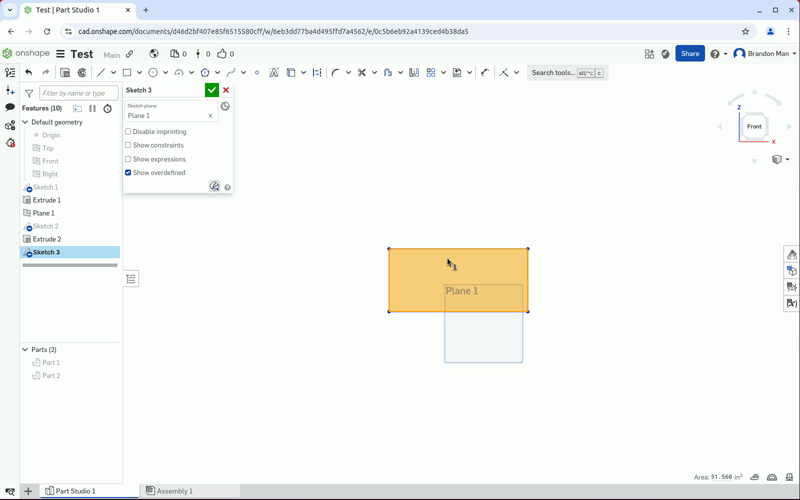
scroll(-6)
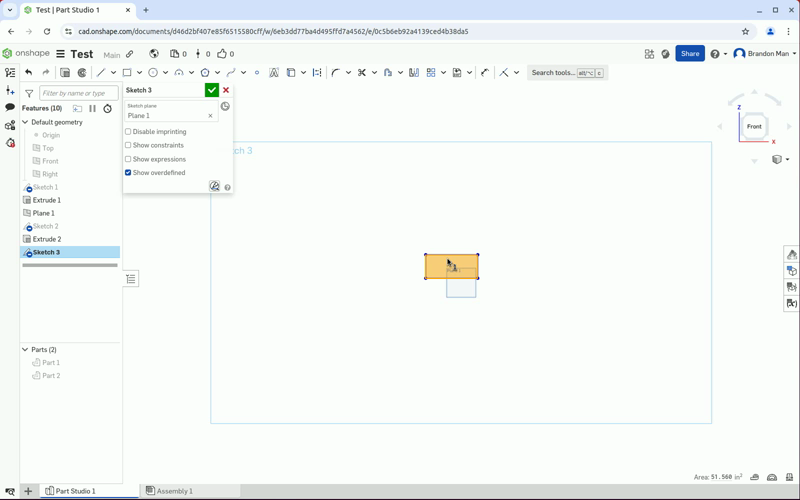
mouse_move(73, 352)
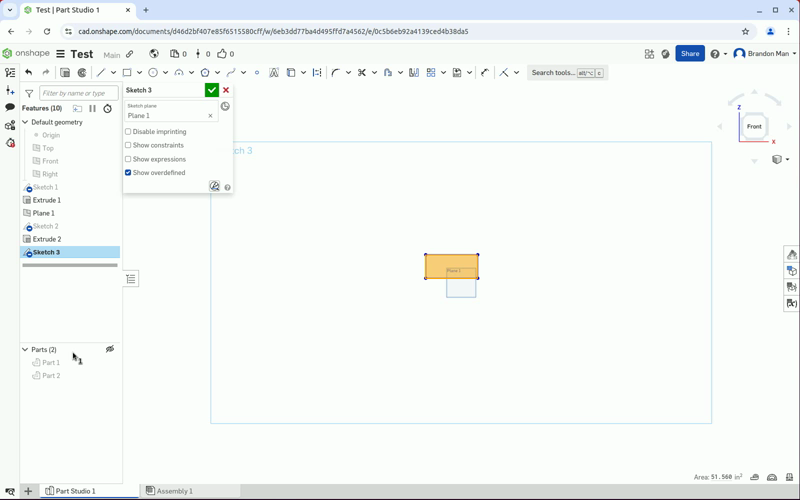
key(shift+y)
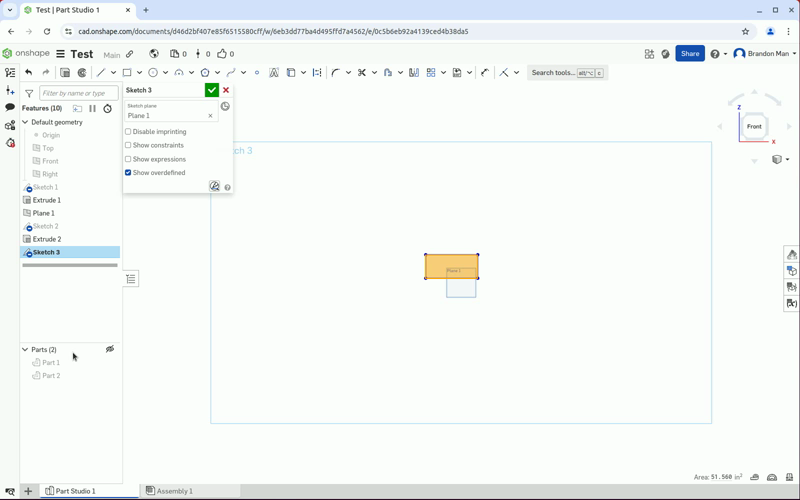
key(shift+e)
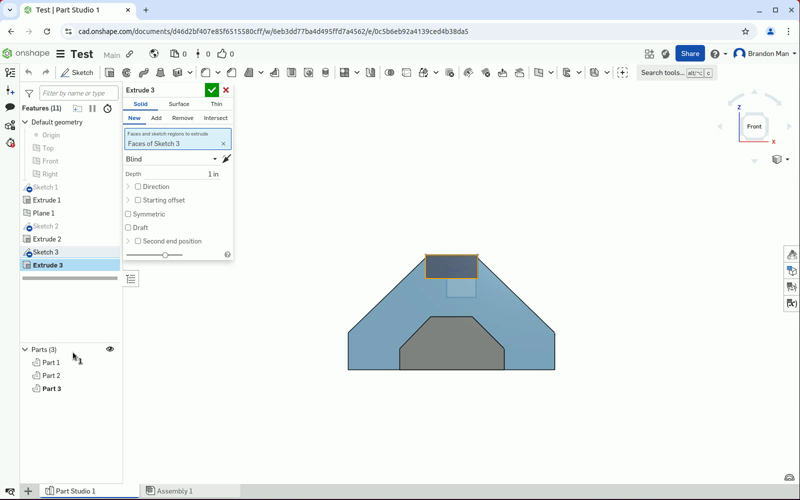
mouse_move(143, 106)
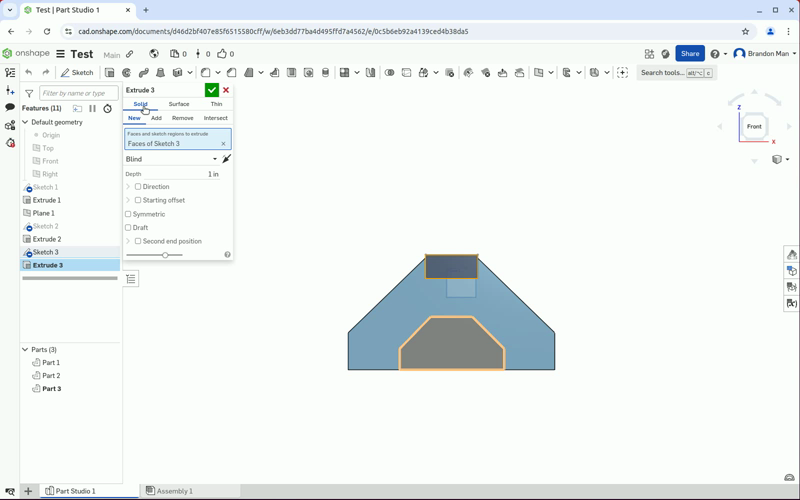
click(143, 106)
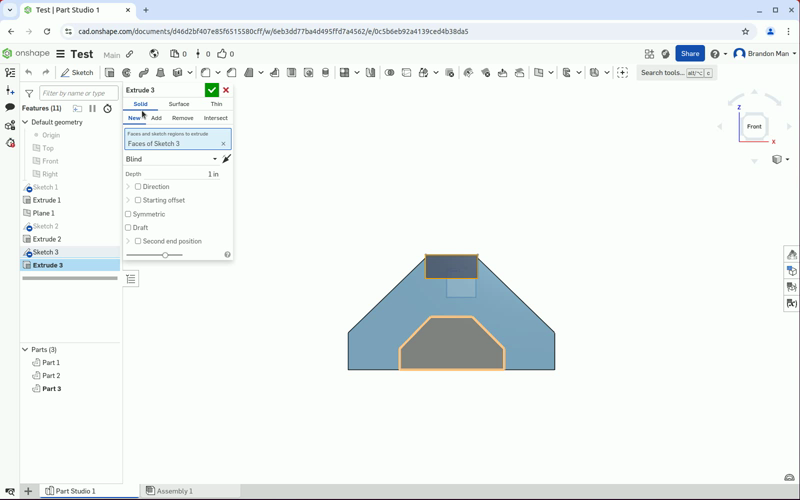
mouse_move(137, 120)
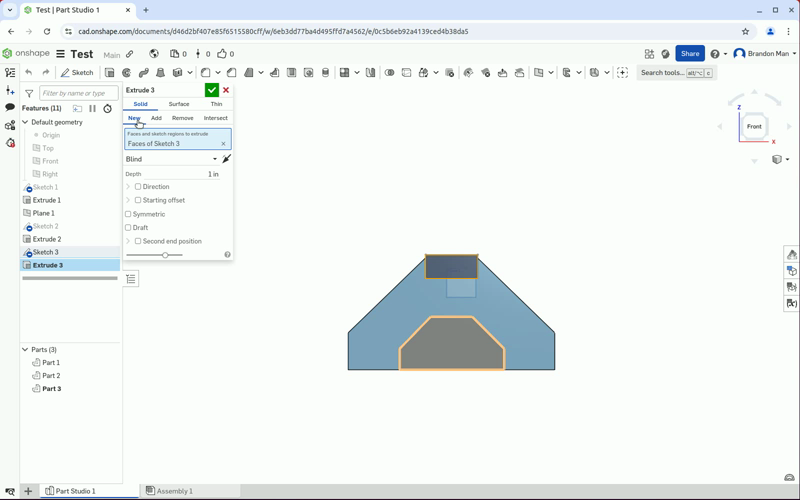
click(137, 120)
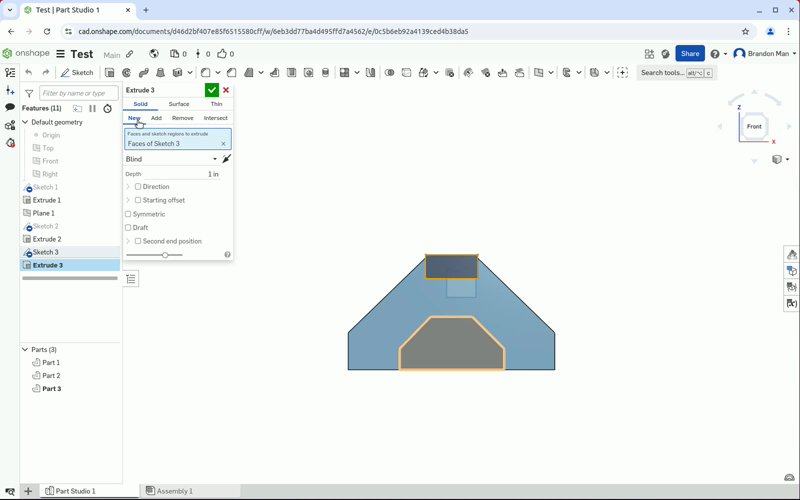
key(tab, 4)
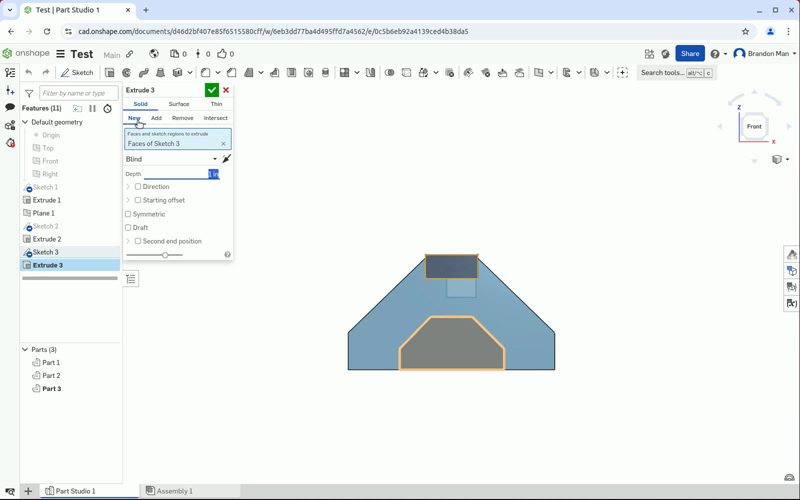
text(10.591)
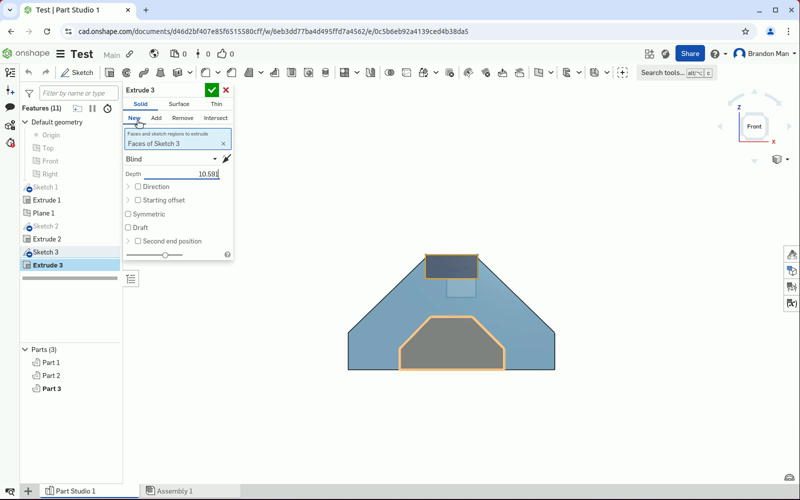
key(enter)
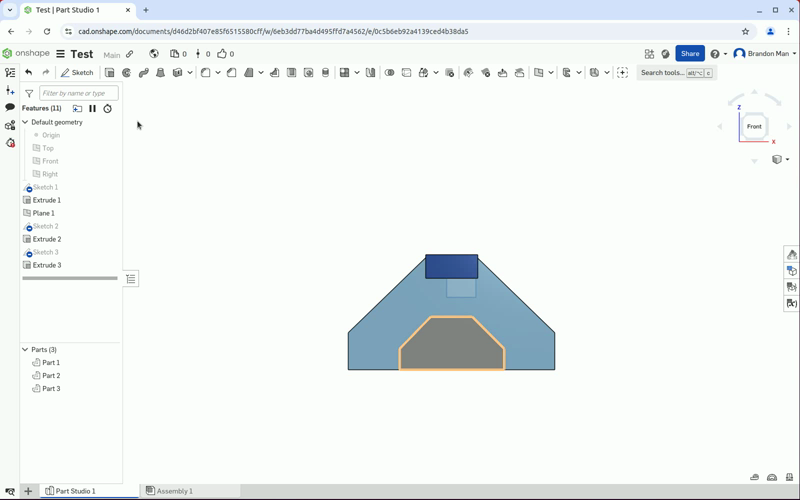
key(shift+h)
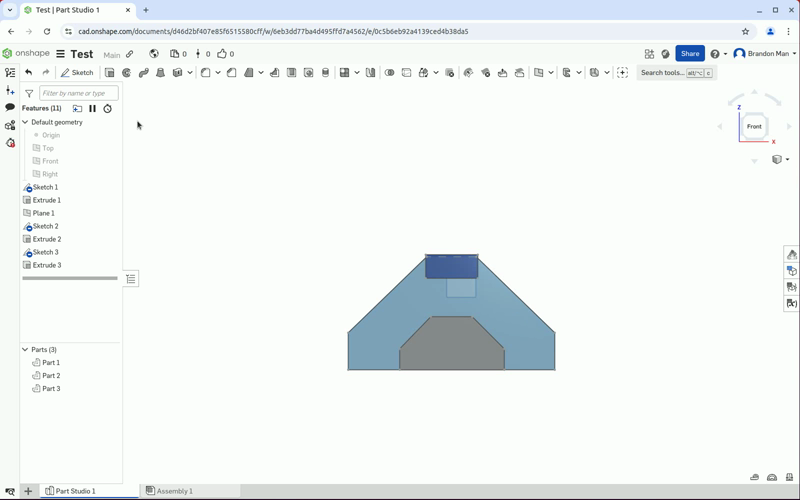
key(shift+h)
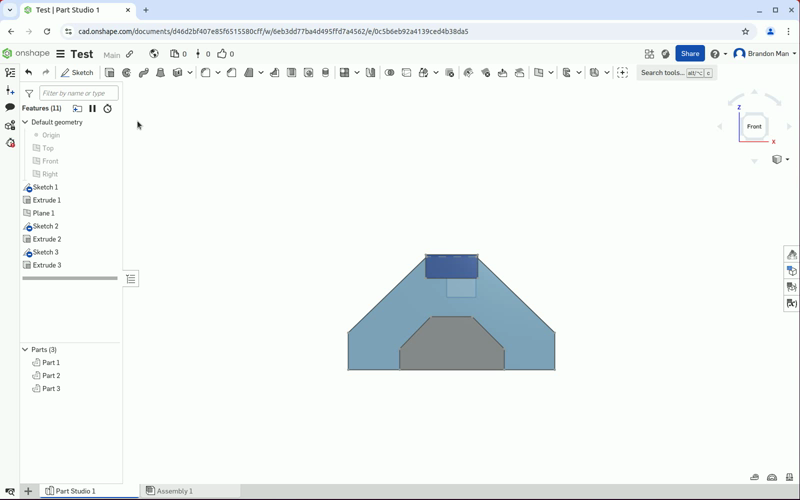
key(shift+7)
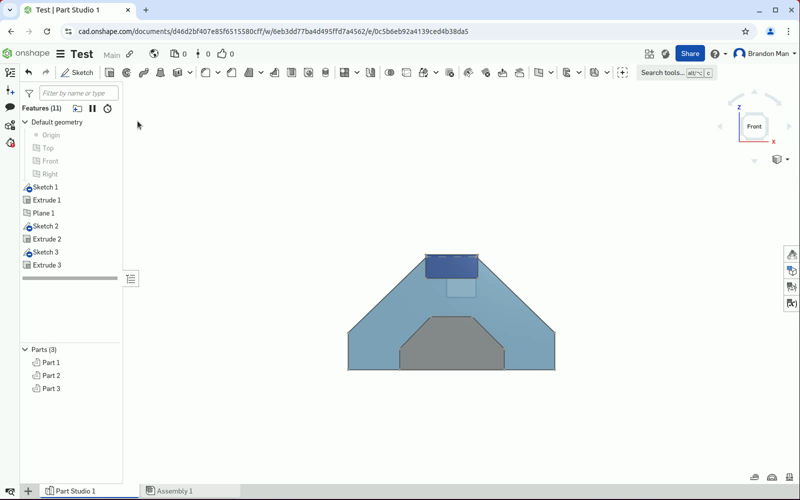
key(left, 2)
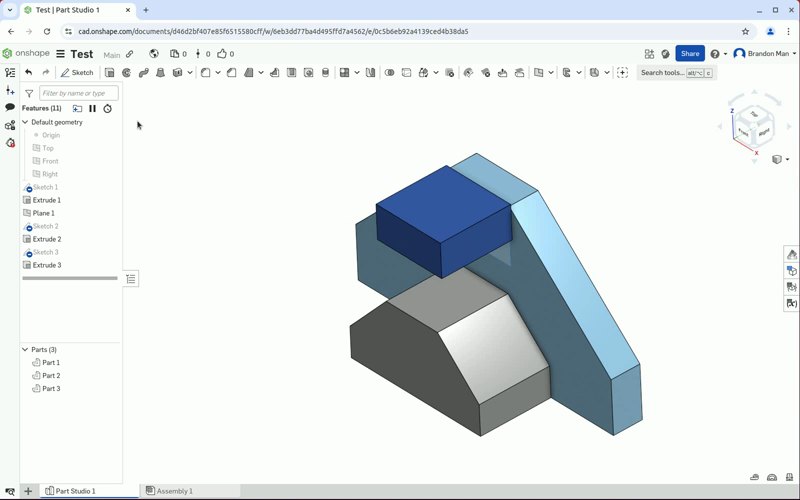
key(down, 2)
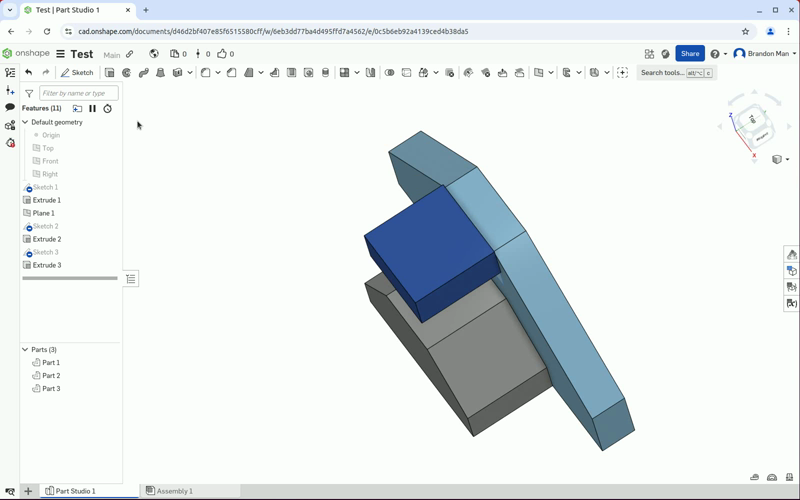
key(up, 2)
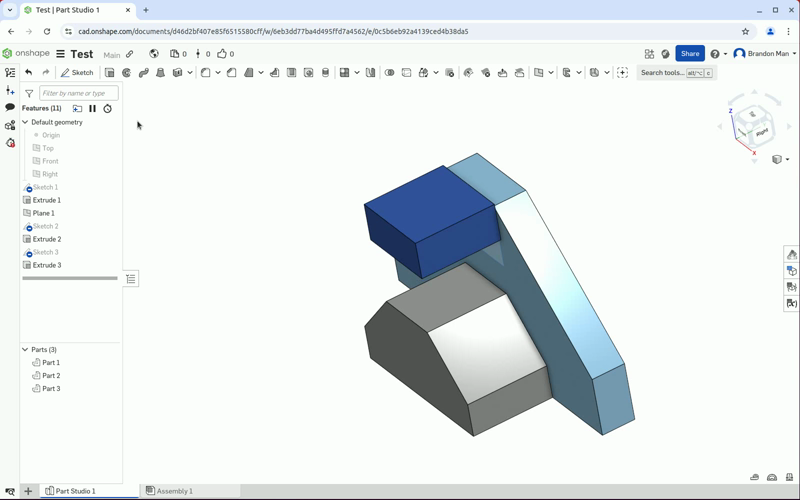
key(right, 2)
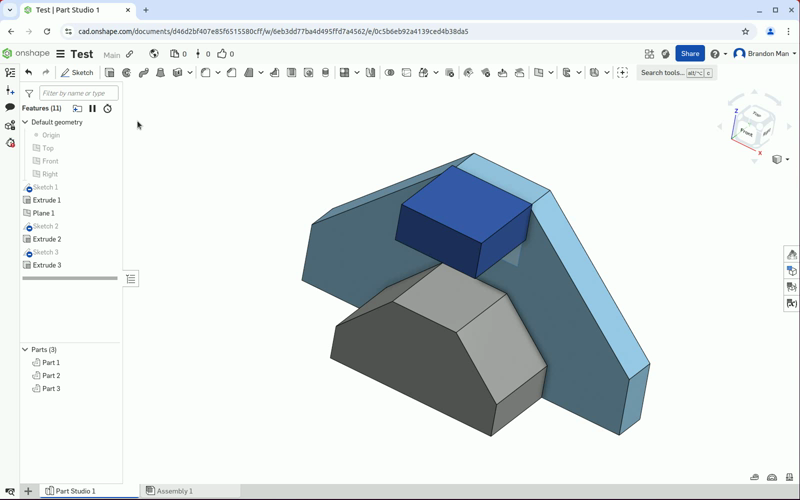
mouse_move(73, 189)
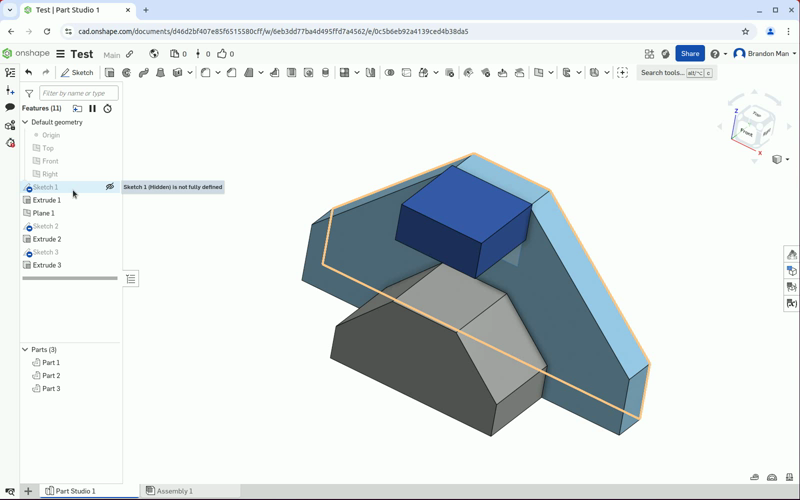
click(73, 189)